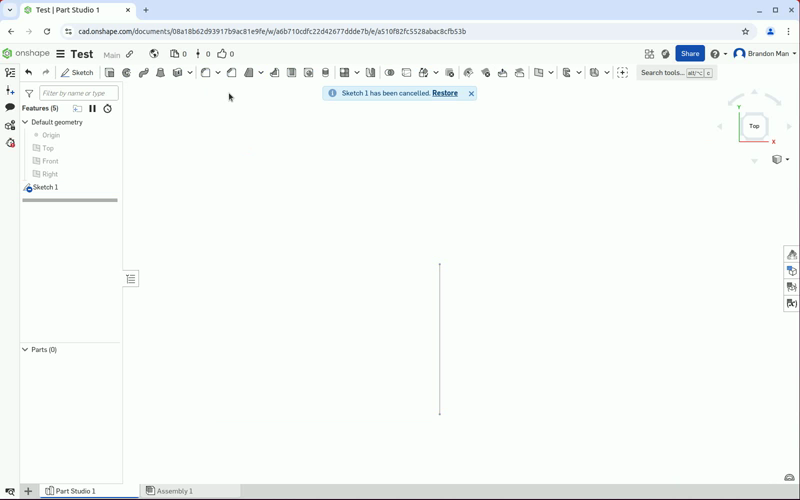
key(shift+h)
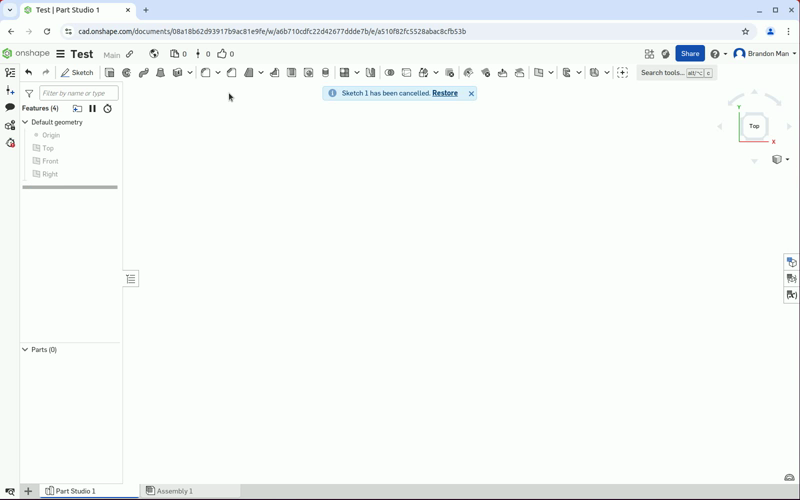
mouse_move(73, 352)
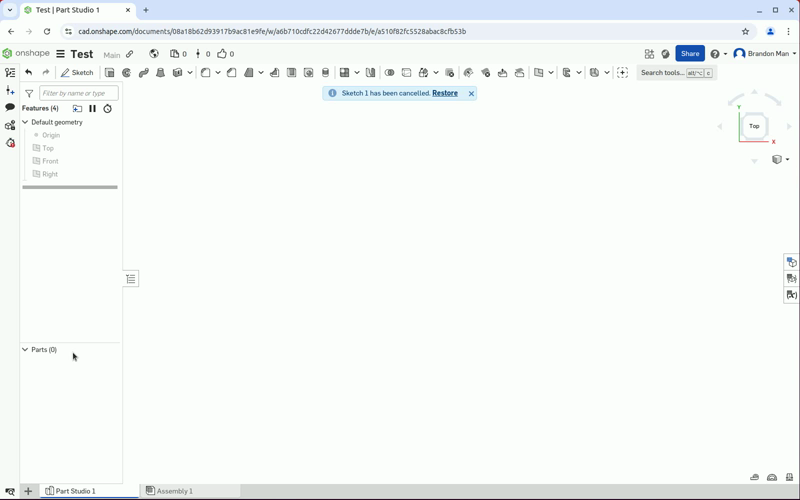
key(y)
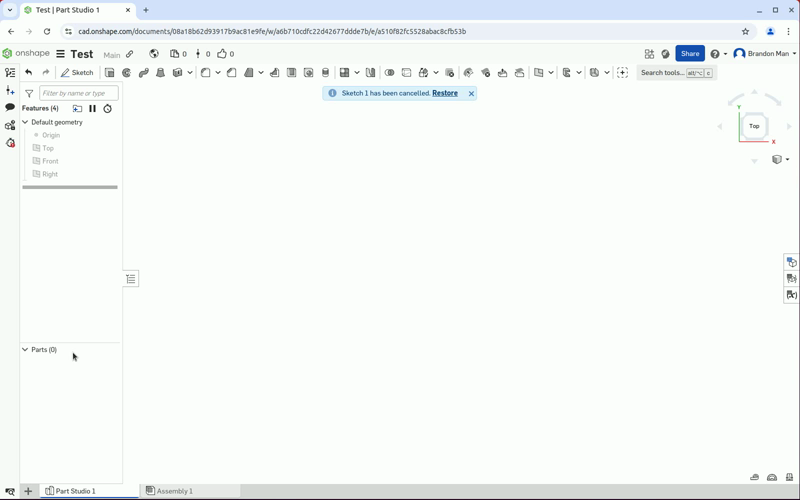
key(shift+p)
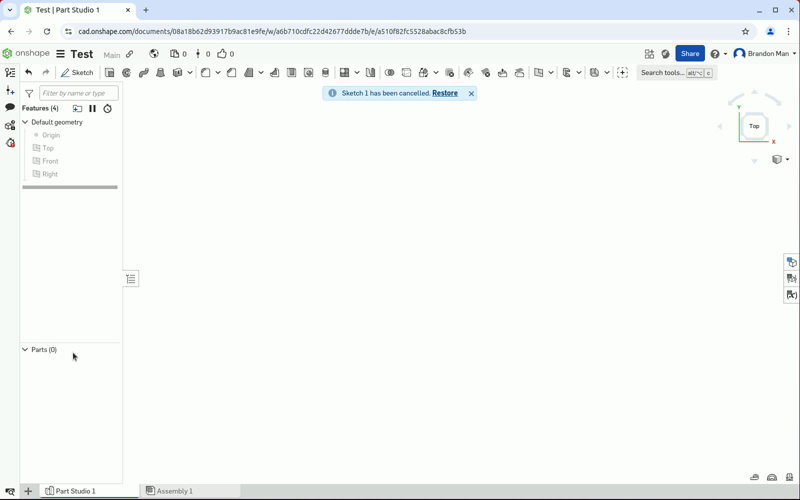
key(space)
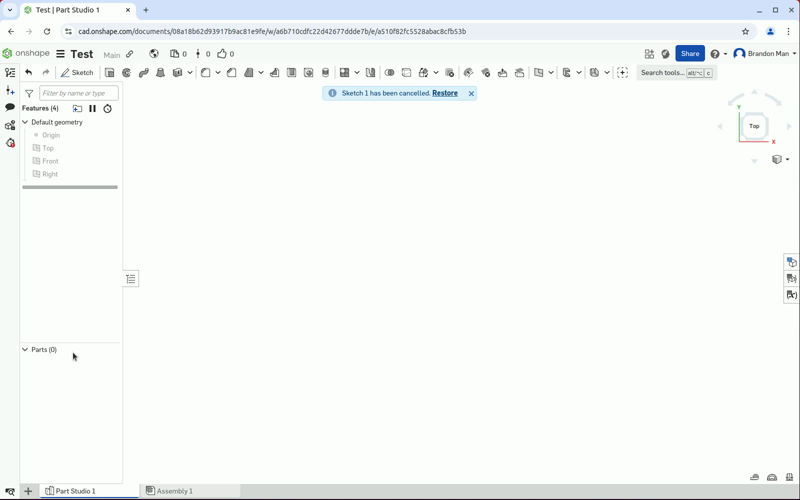
key_down(shift)
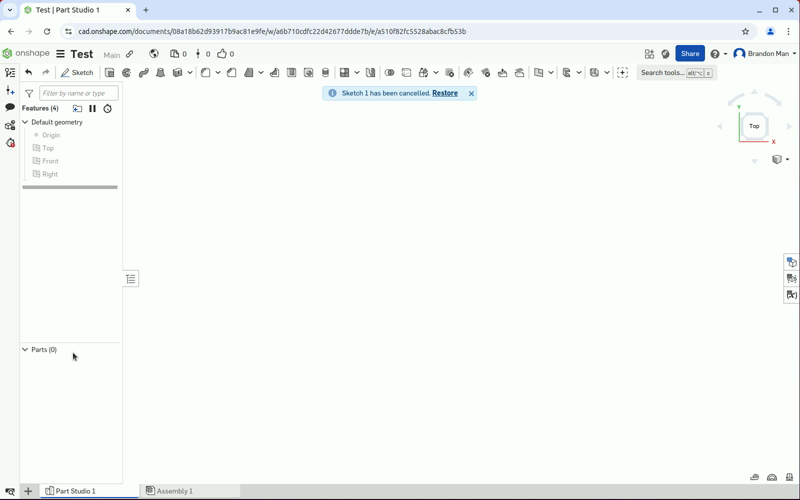
key(up)
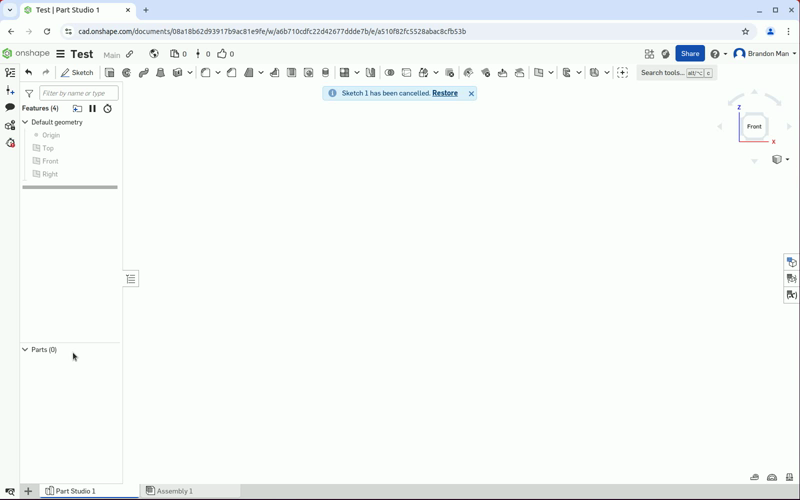
key_up(shift)
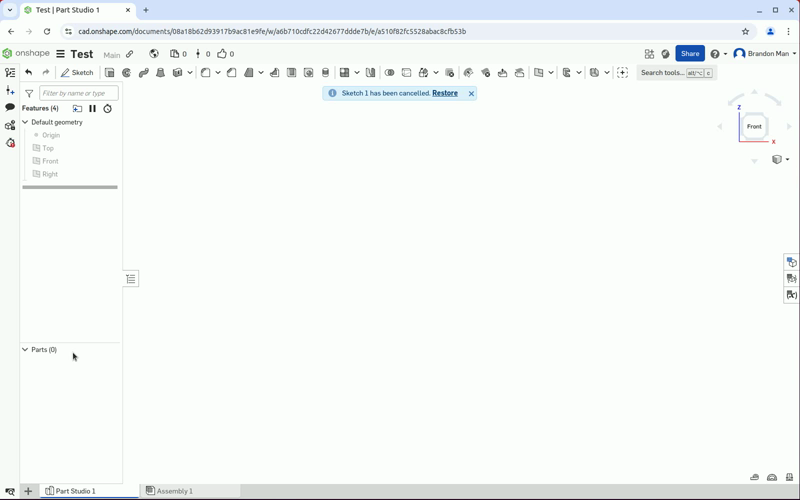
mouse_move(73, 352)
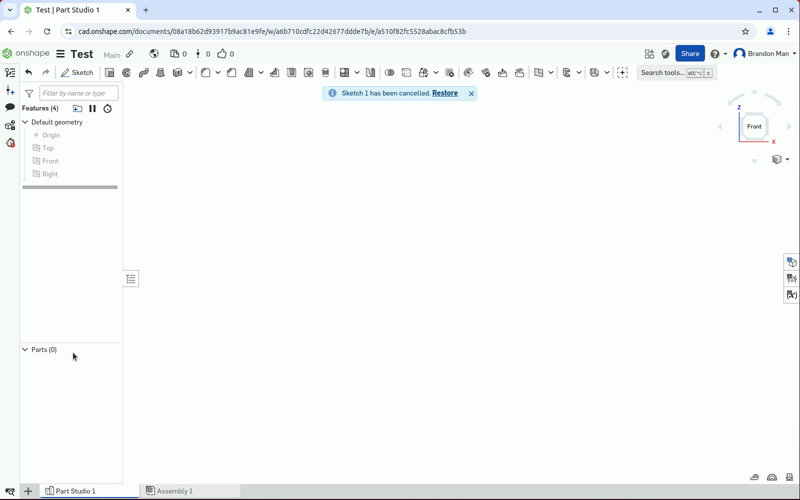
key(shift+y)
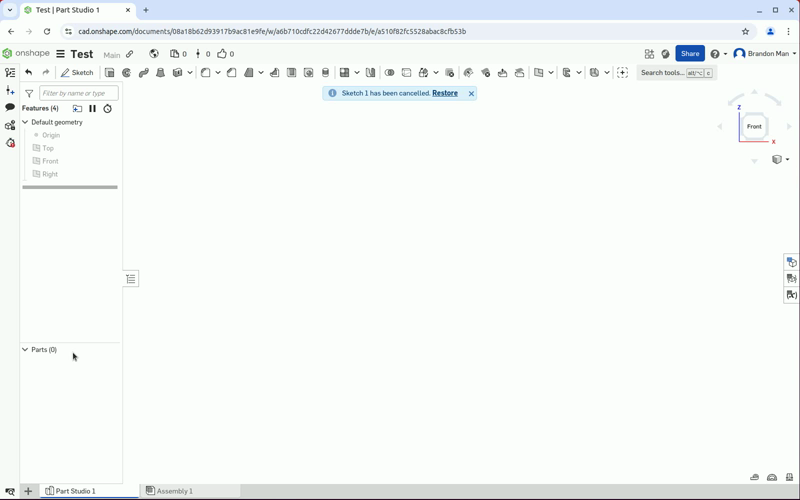
key(shift+s)
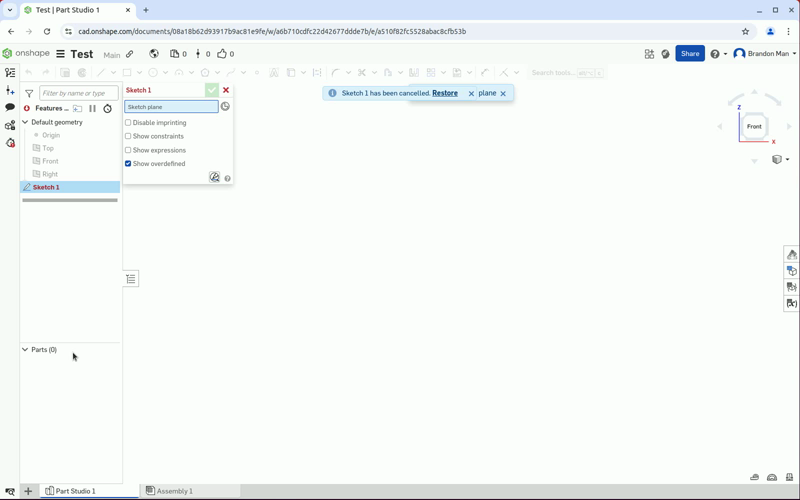
mouse_move(73, 163)
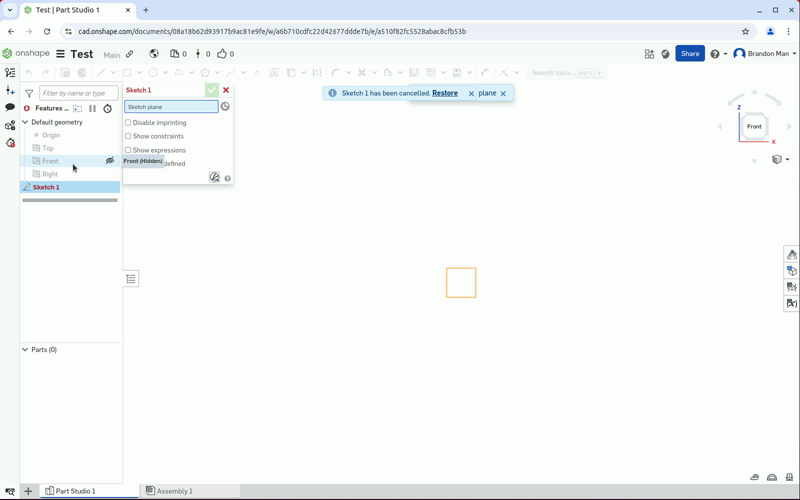
click(73, 163)
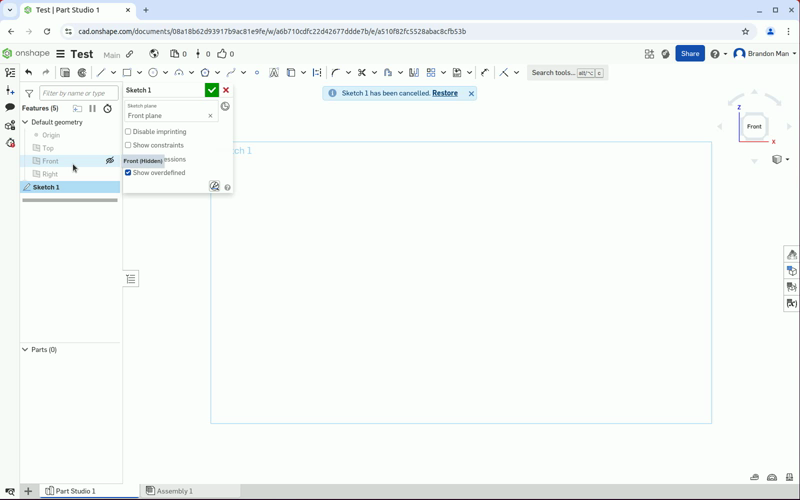
mouse_move(73, 352)
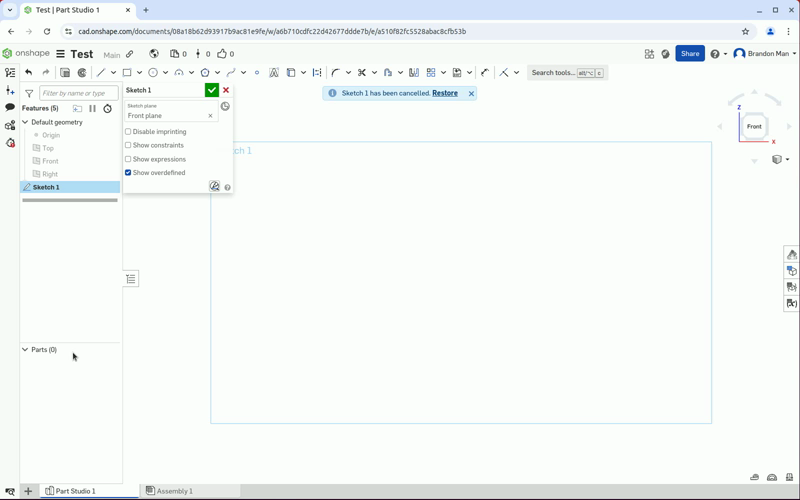
key(y)
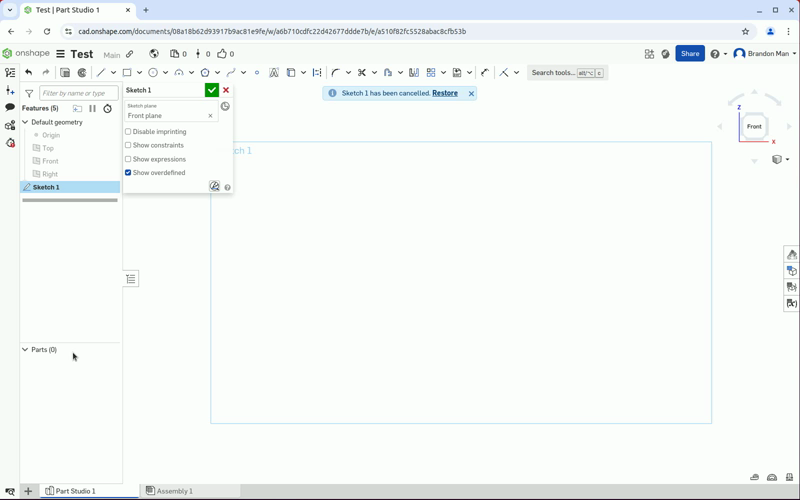
key(l)
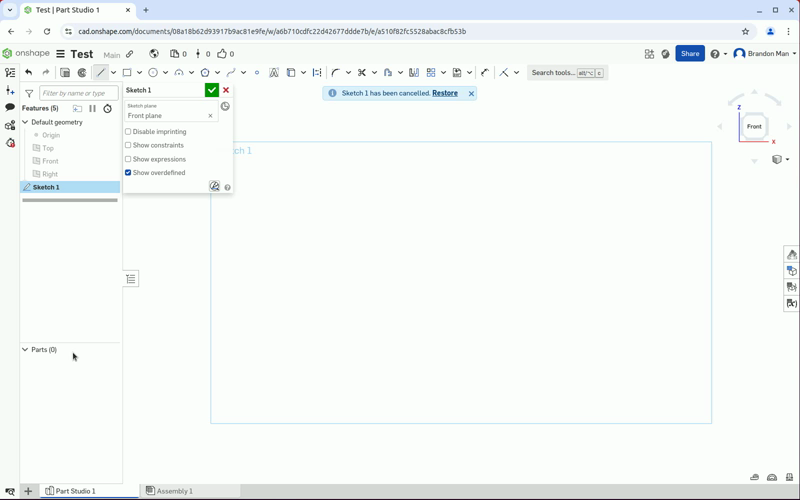
key_down(shift)
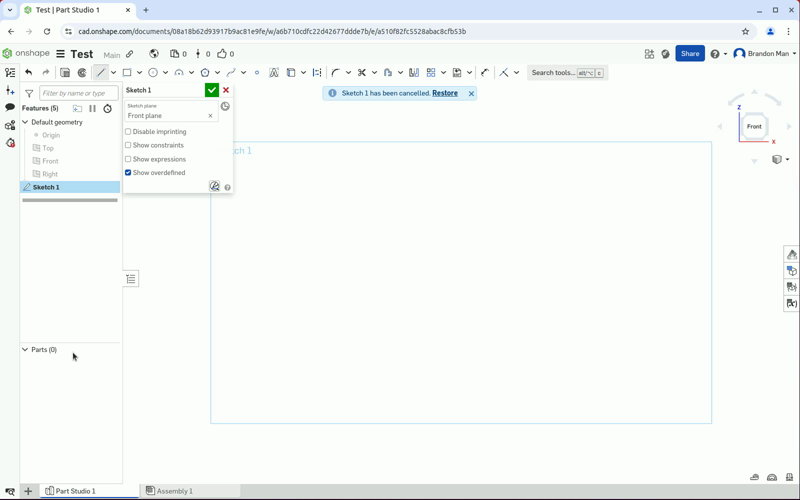
mouse_move(390, 395)
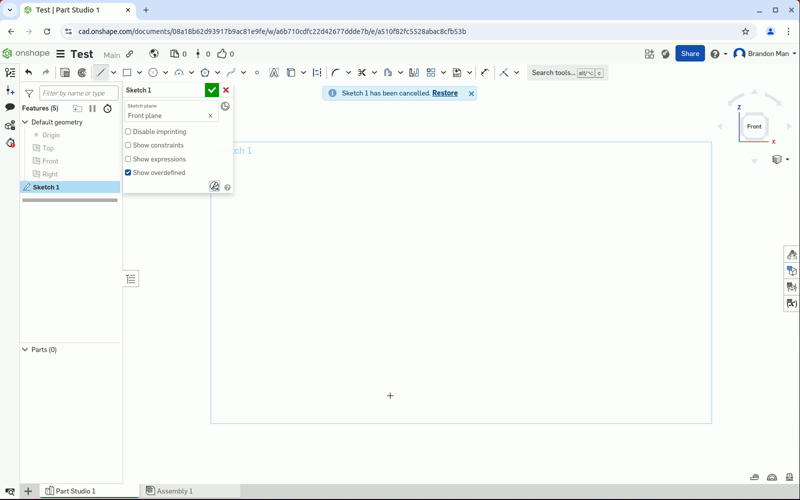
click(390, 395)
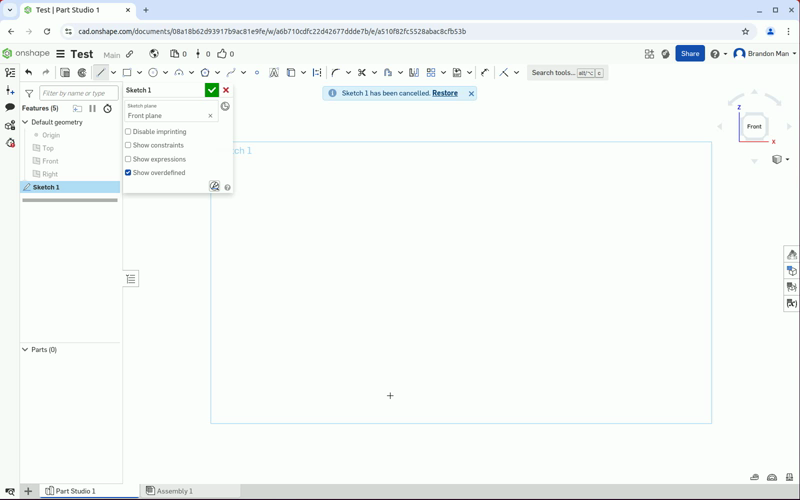
key_up(shift)
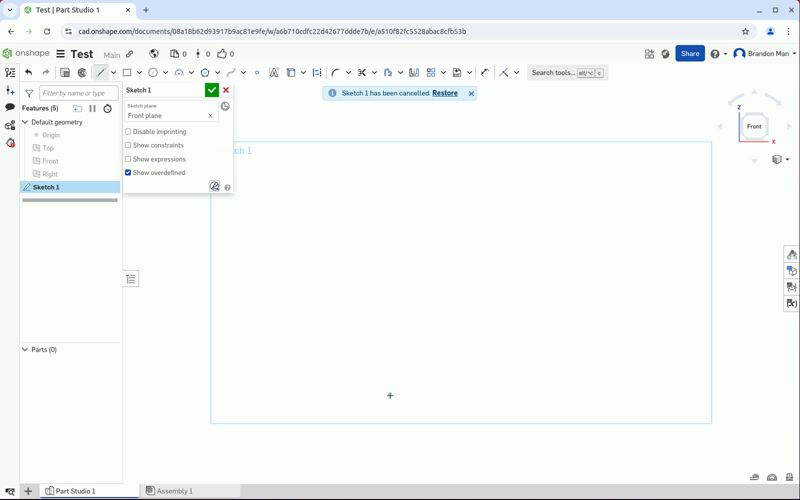
key_down(shift)
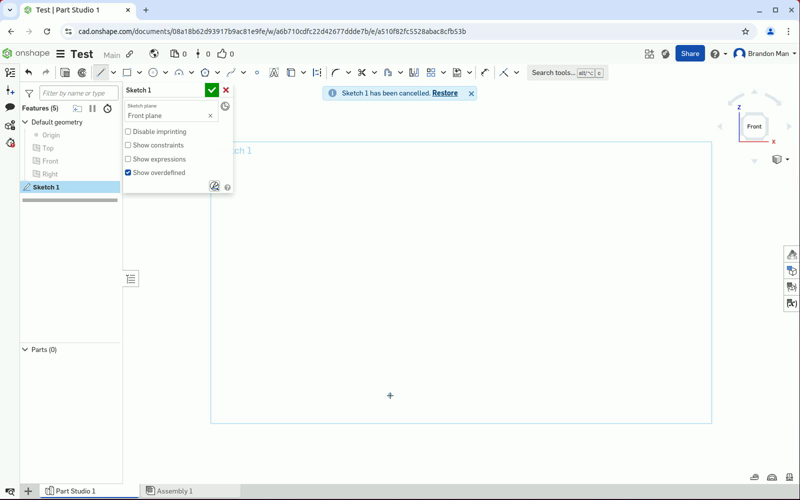
mouse_move(530, 395)
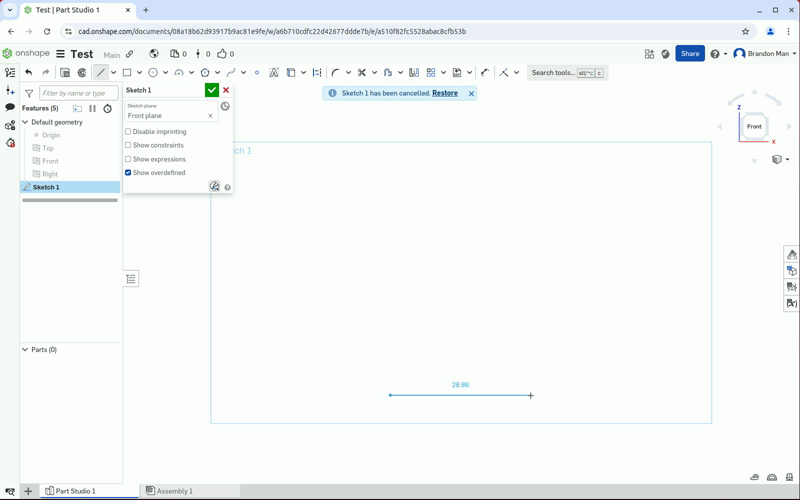
click(530, 395)
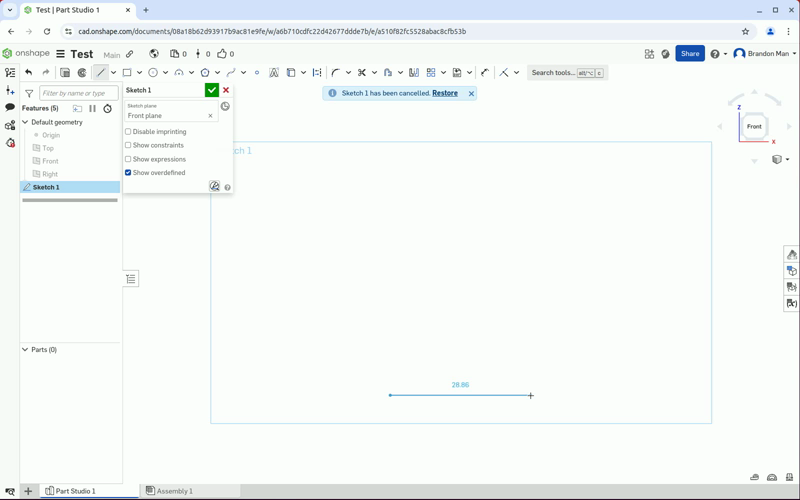
key_up(shift)
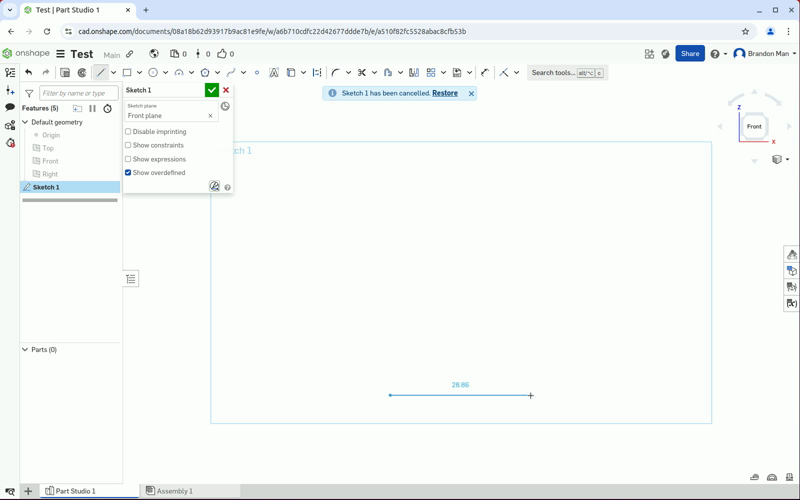
key_down(shift)
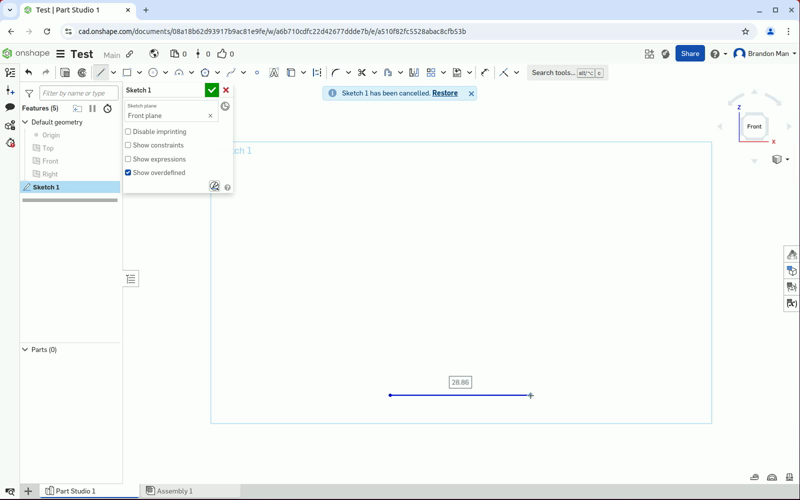
mouse_move(560, 395)
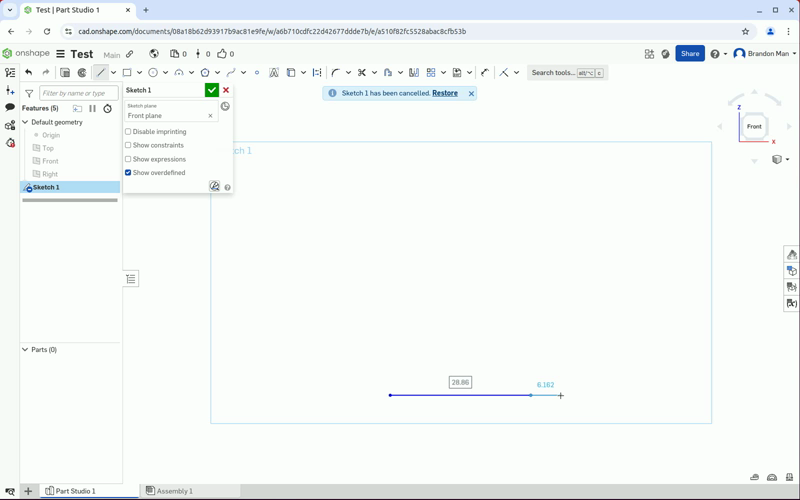
mouse_move(530, 367)
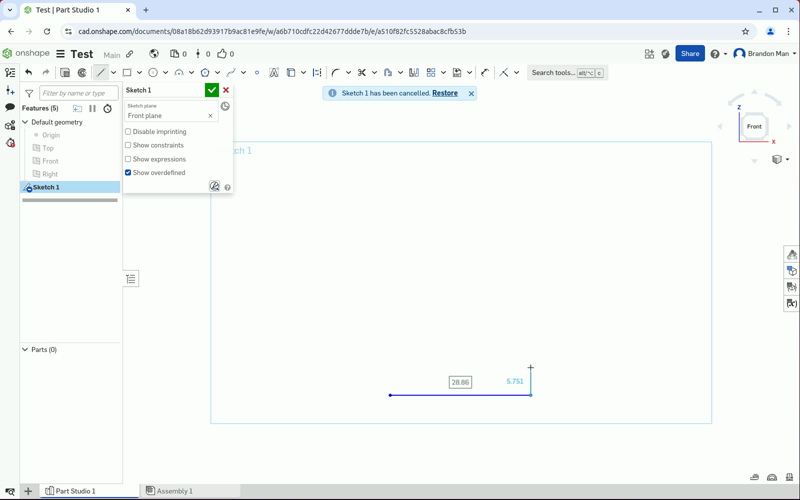
click(530, 367)
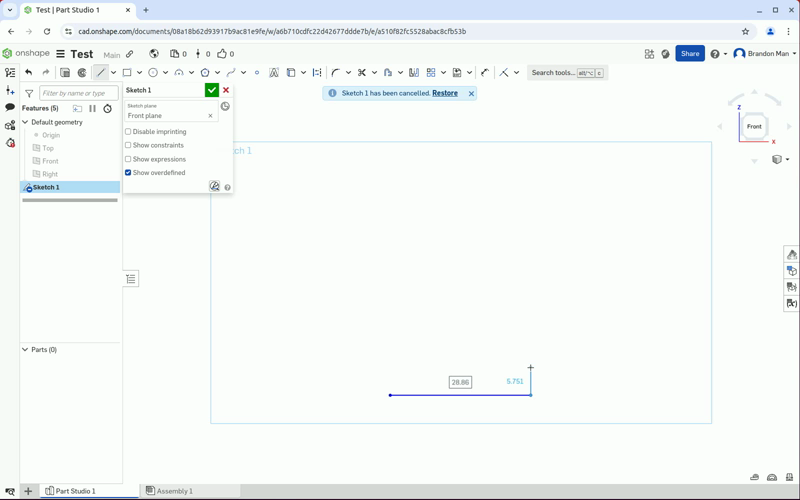
key_up(shift)
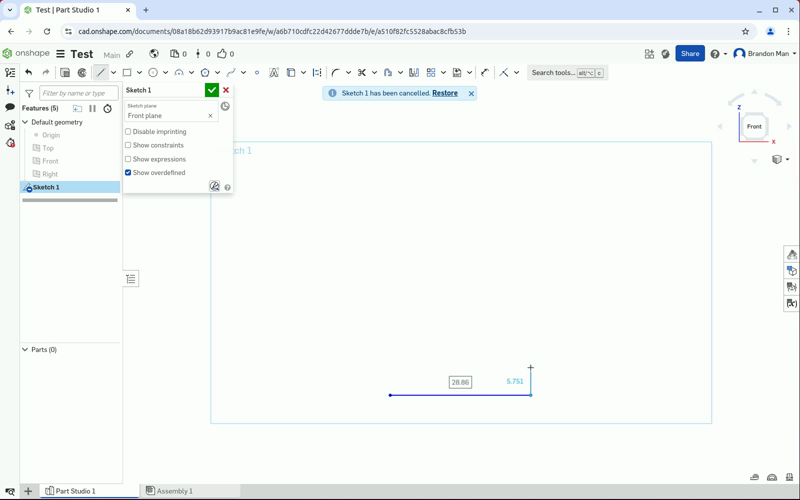
key_down(shift)
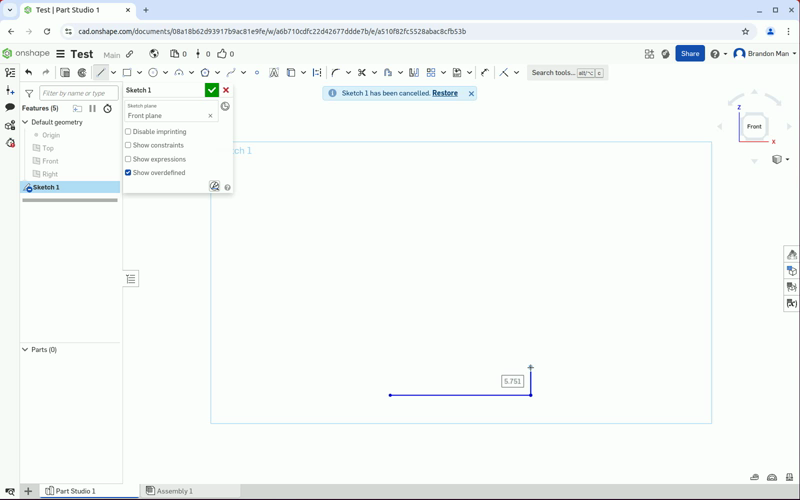
mouse_move(493, 270)
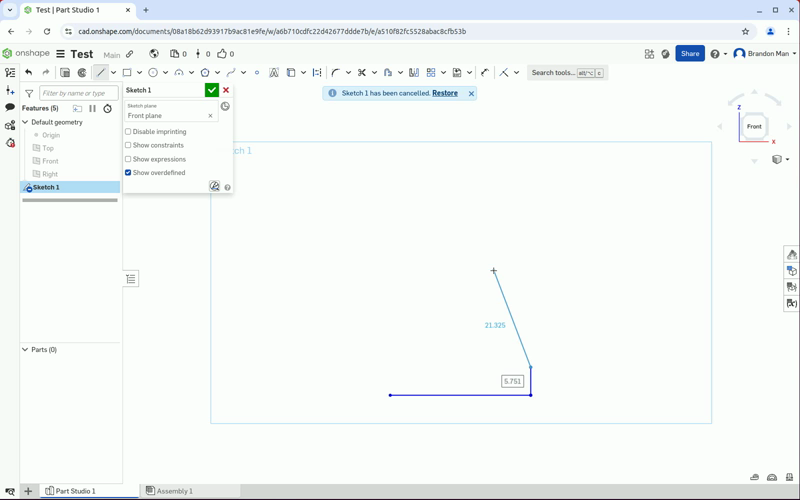
click(493, 270)
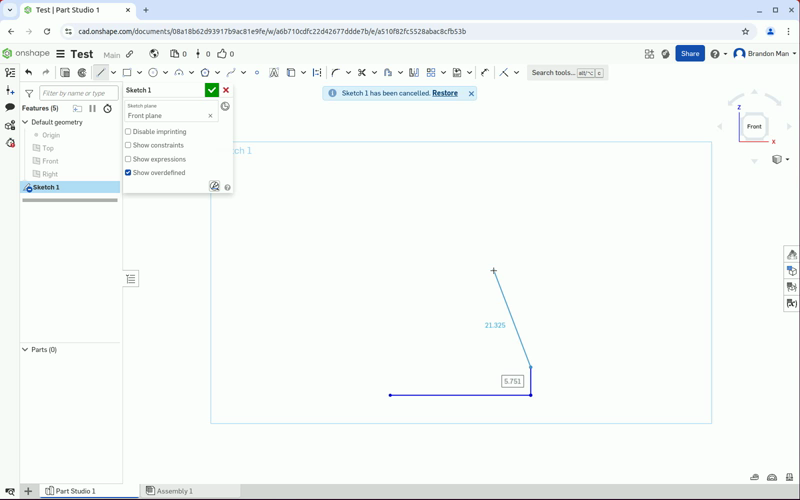
key_up(shift)
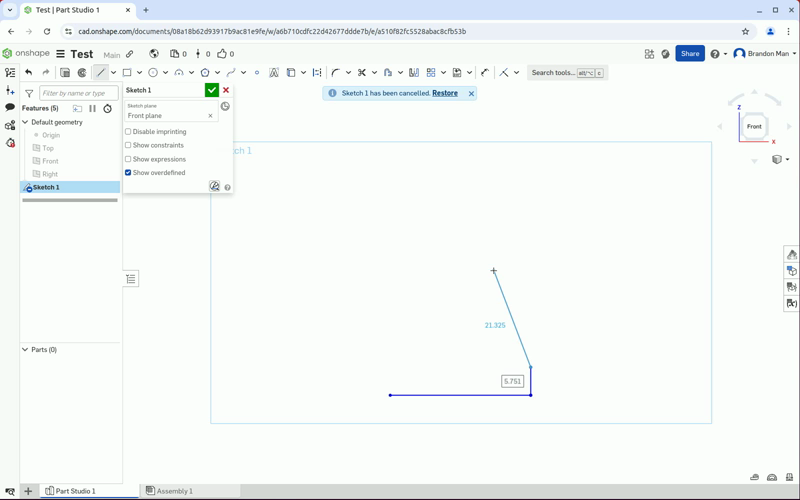
key(esc)
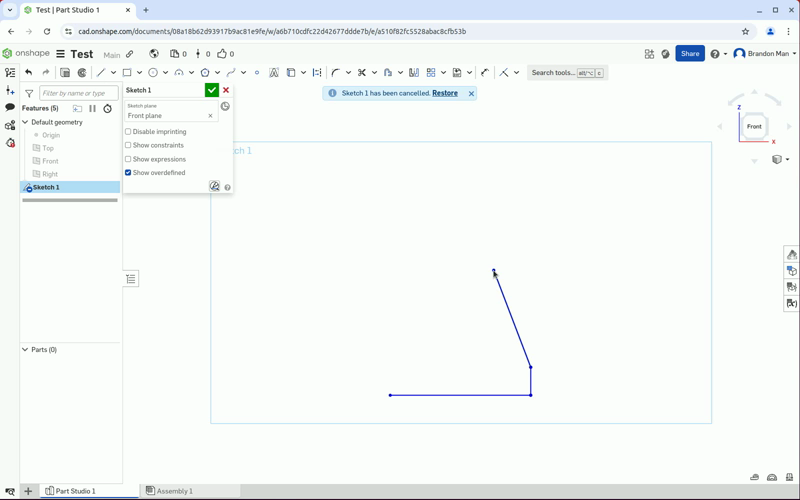
key(a)
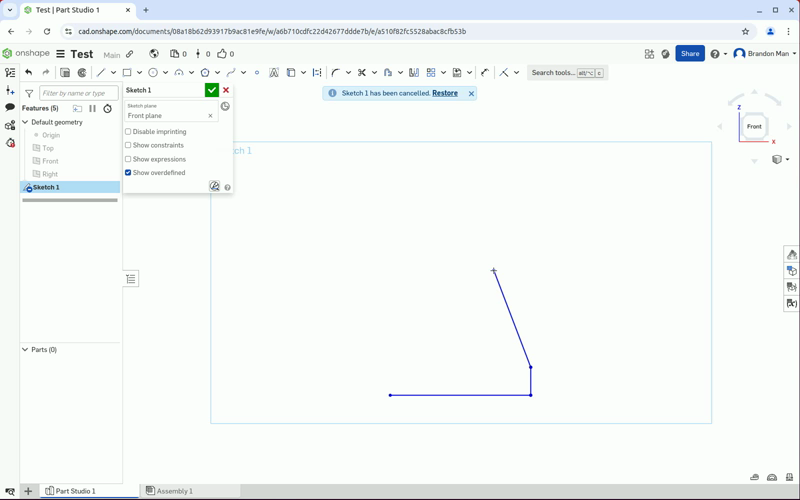
mouse_move(493, 270)
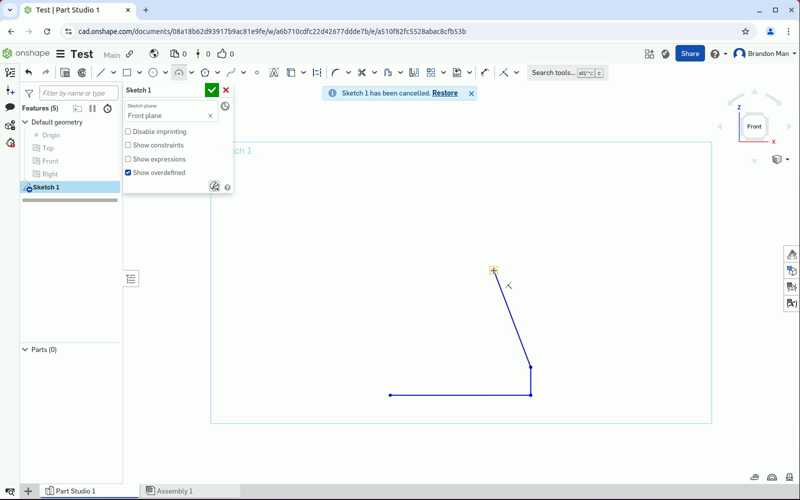
click(493, 270)
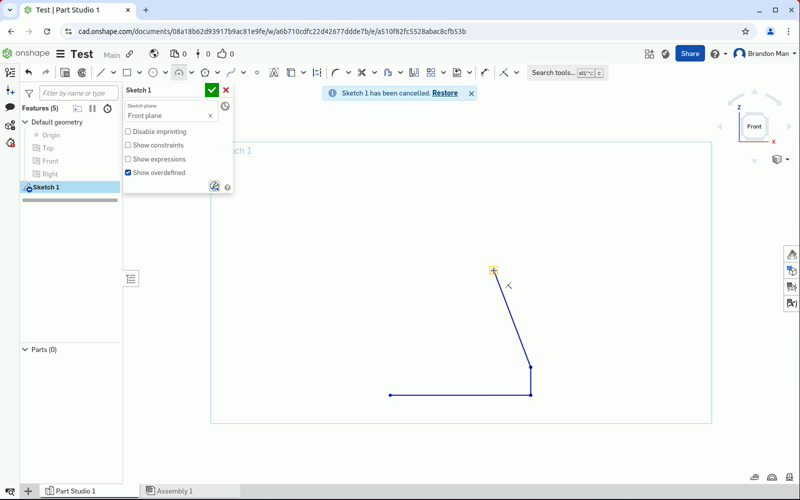
key_down(shift)
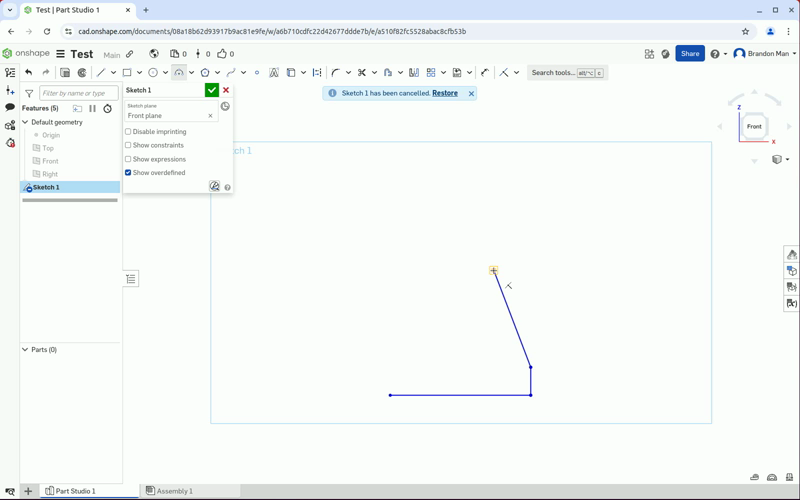
mouse_move(427, 270)
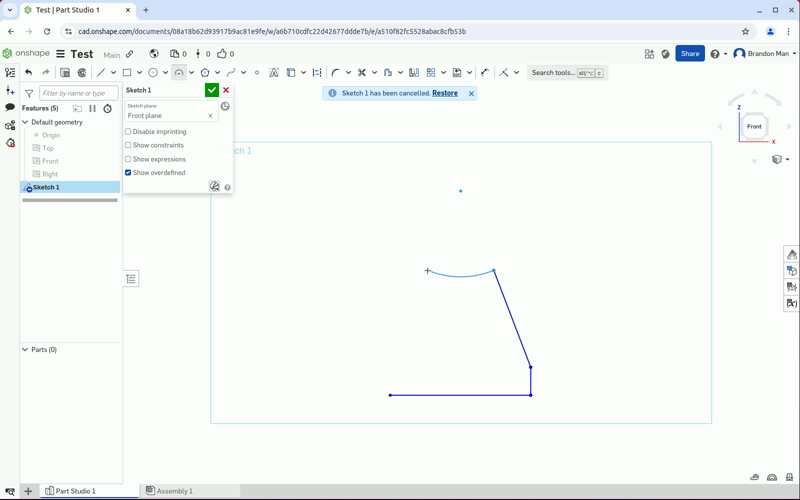
click(427, 270)
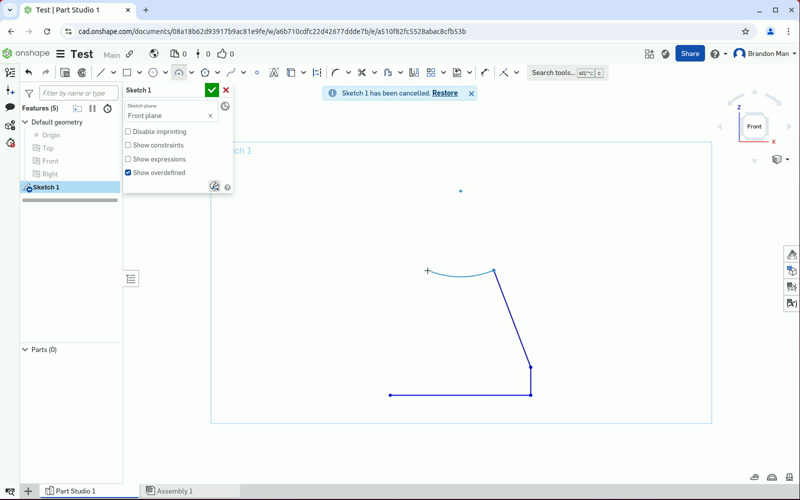
mouse_move(460, 318)
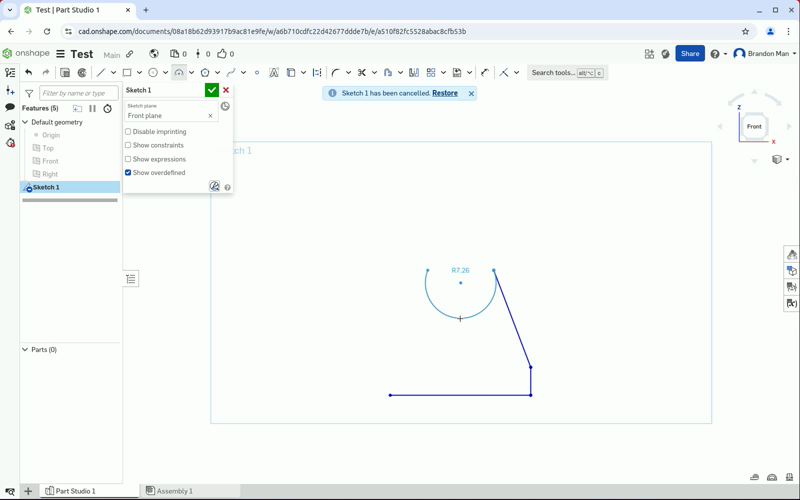
click(460, 318)
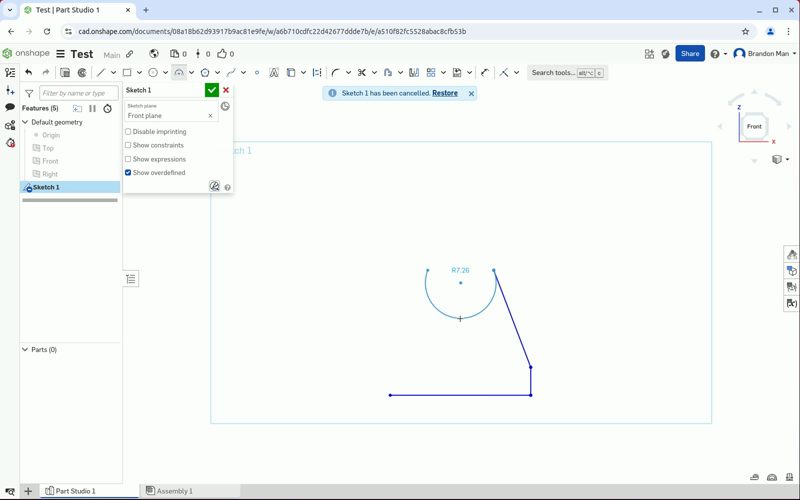
key_up(shift)
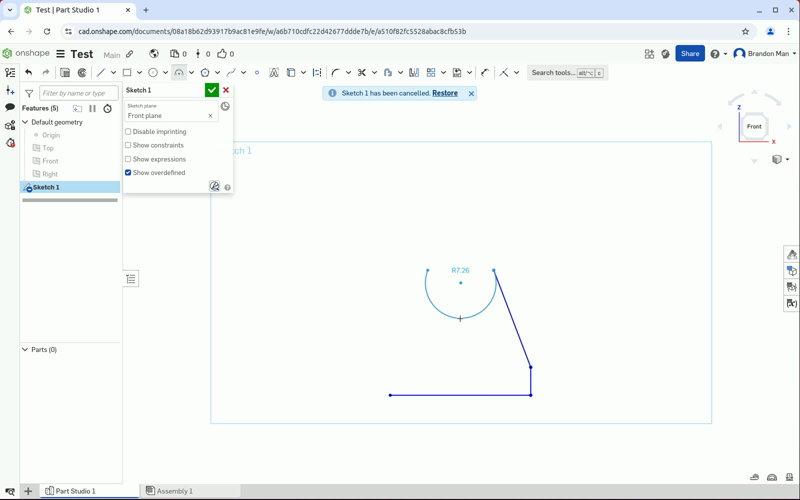
key(esc)
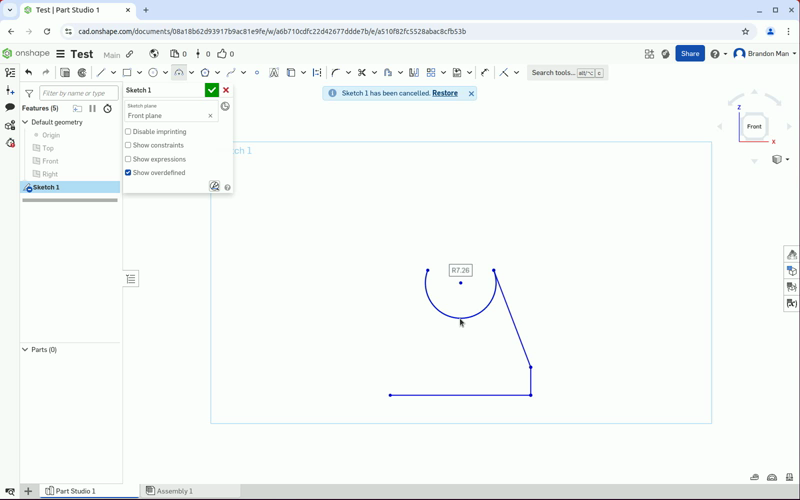
key(l)
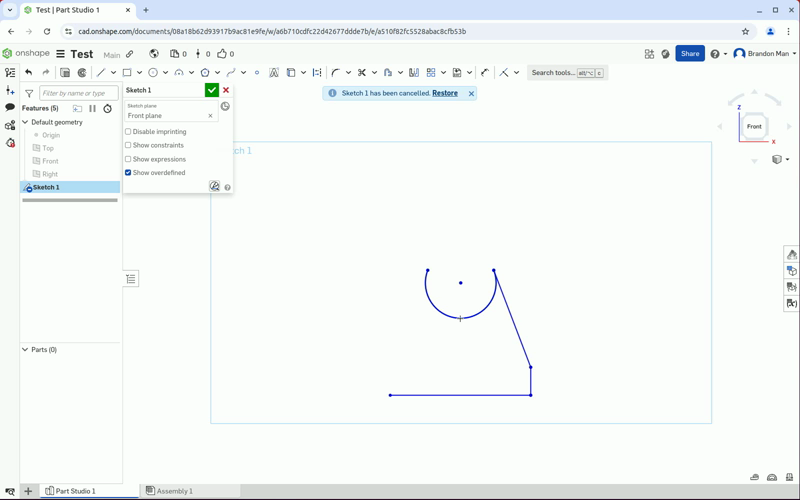
mouse_move(427, 270)
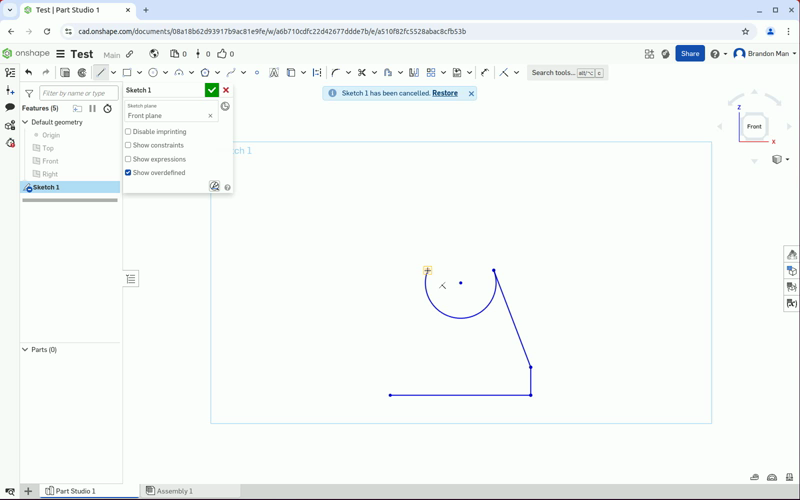
click(427, 270)
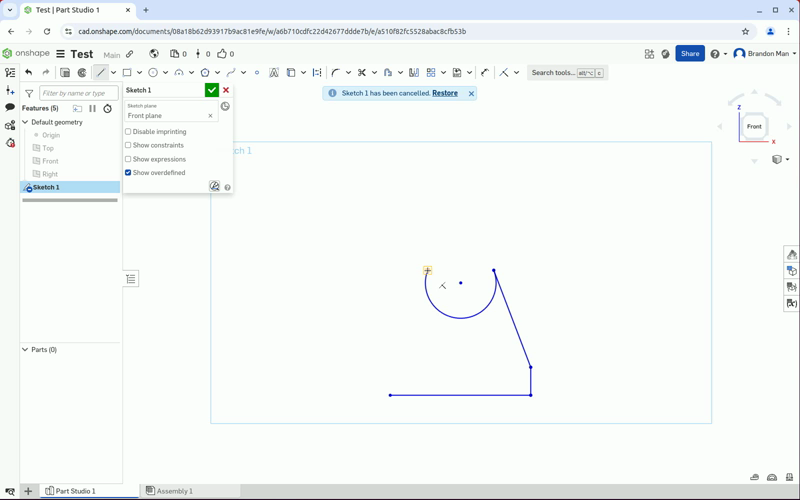
key_down(shift)
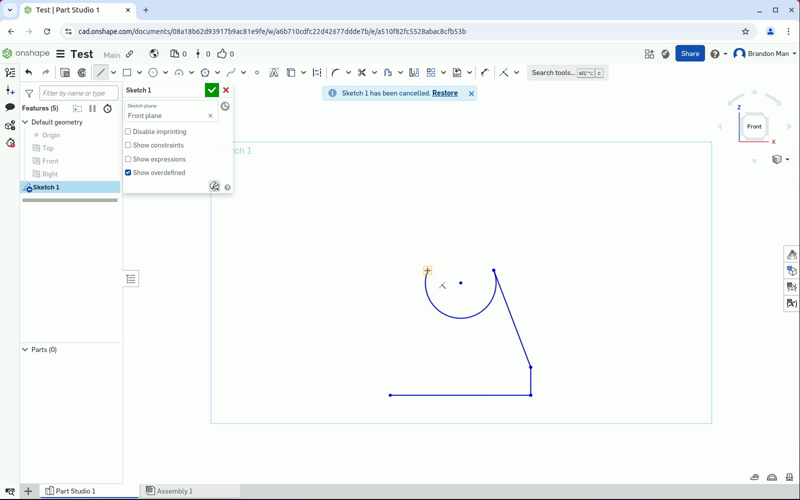
mouse_move(390, 367)
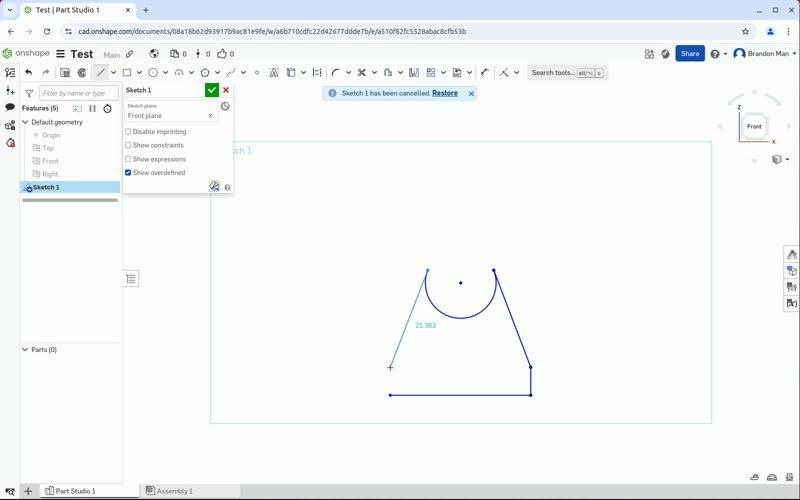
click(390, 367)
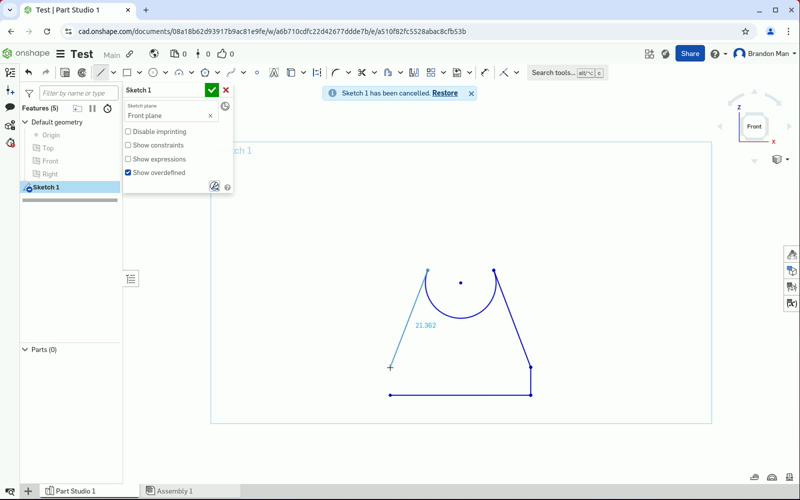
key_up(shift)
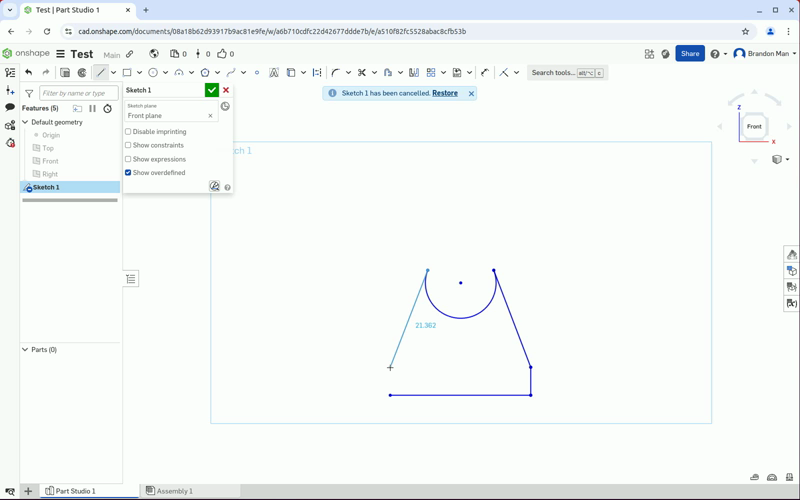
mouse_move(420, 367)
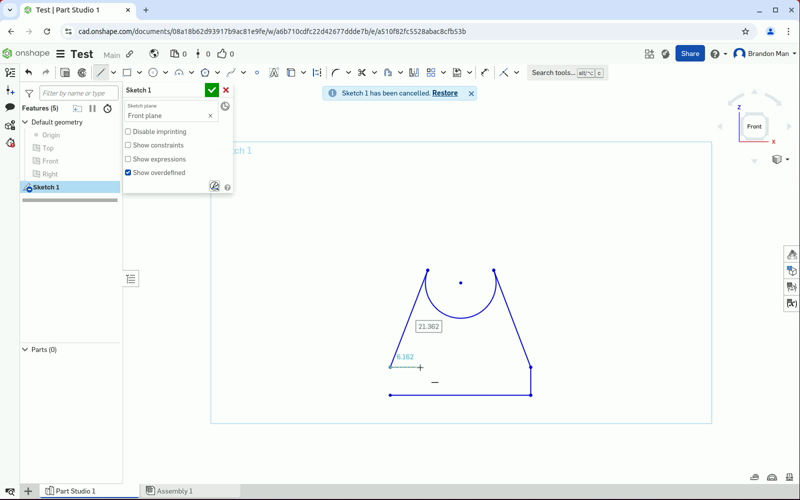
key_down(shift)
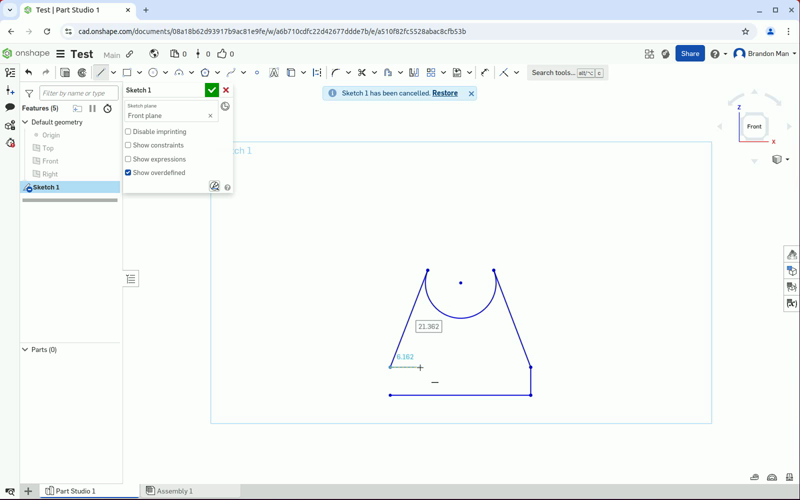
mouse_move(390, 395)
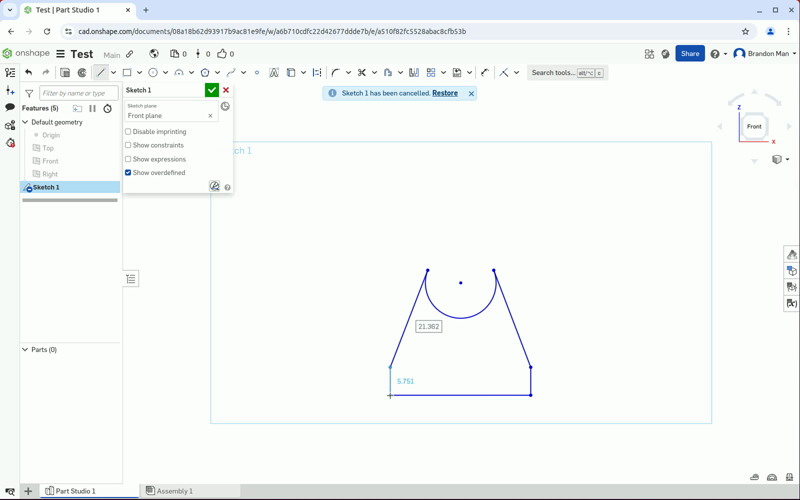
key_up(shift)
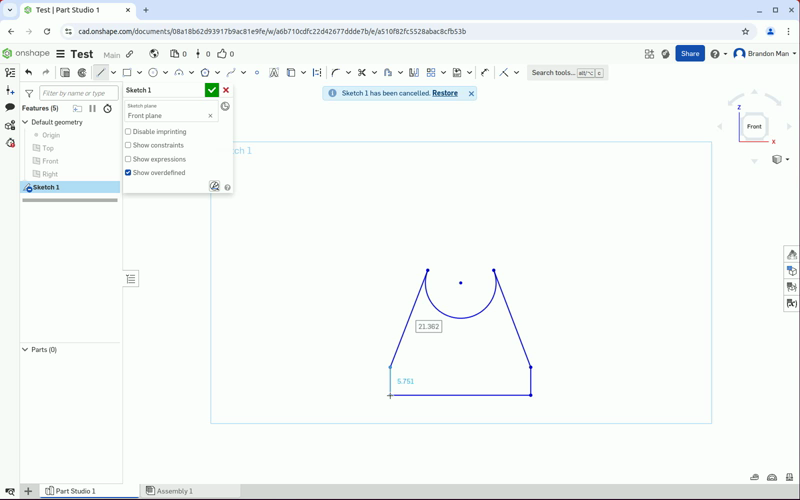
click(390, 395)
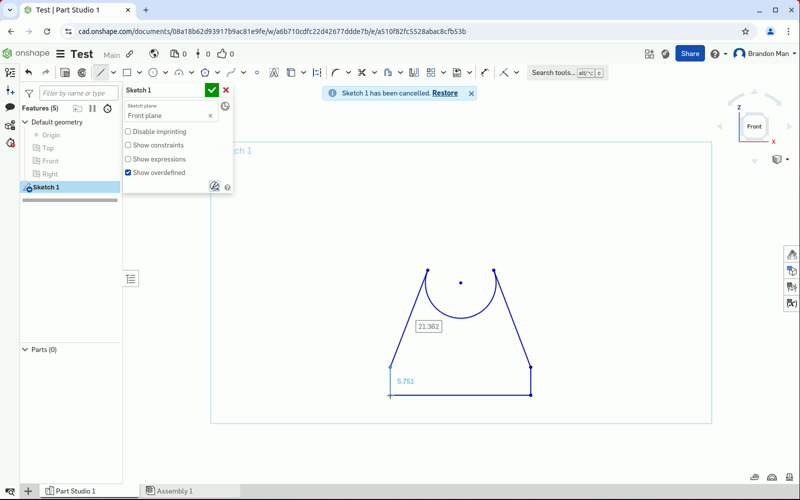
key(esc)
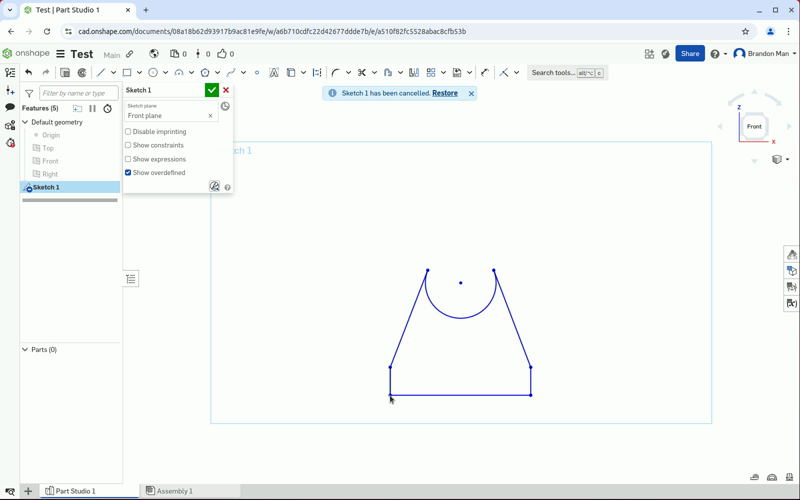
mouse_move(459, 349)
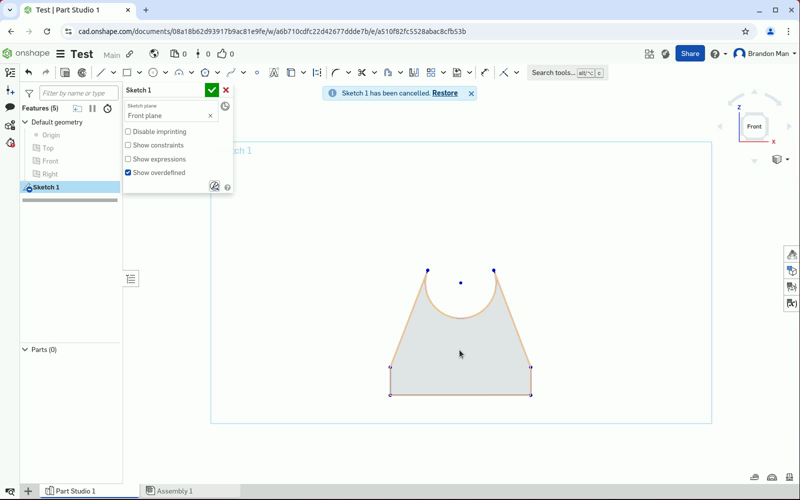
click(459, 349)
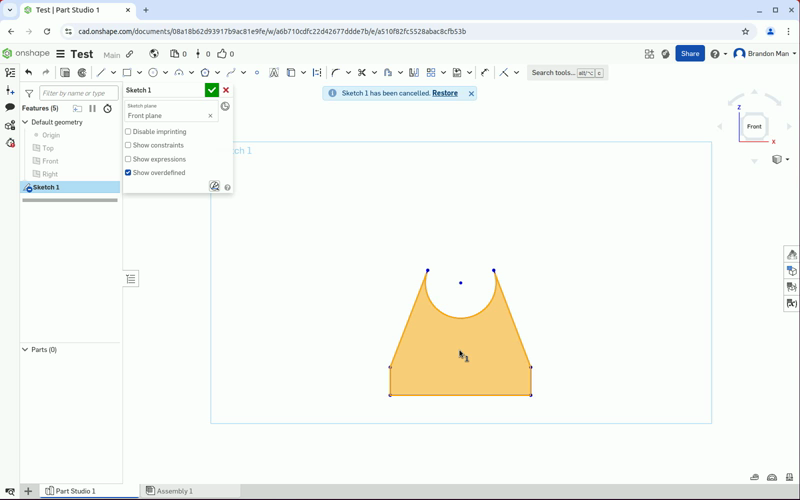
mouse_move(73, 352)
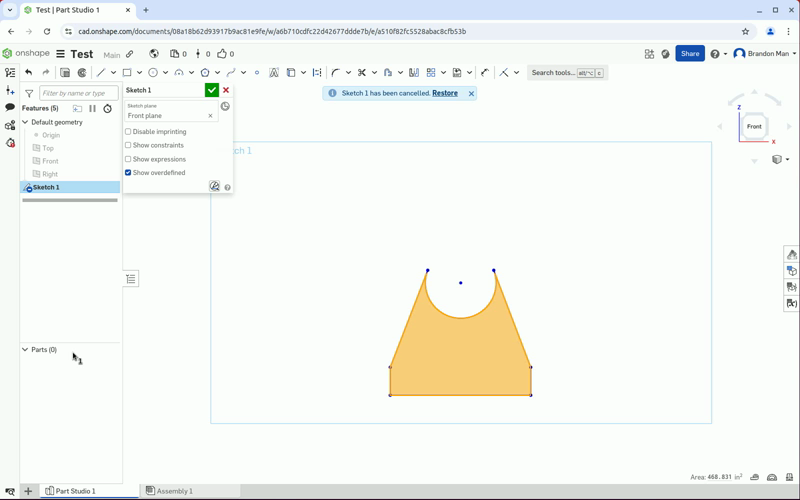
key(shift+y)
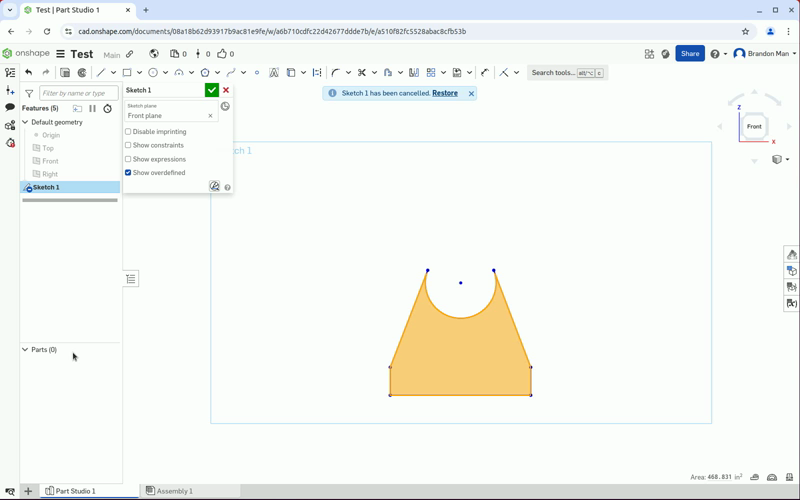
key(shift+e)
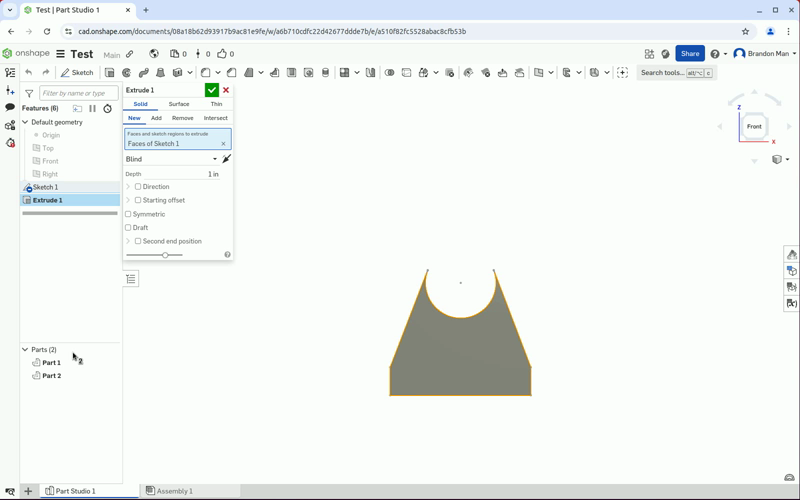
mouse_move(143, 106)
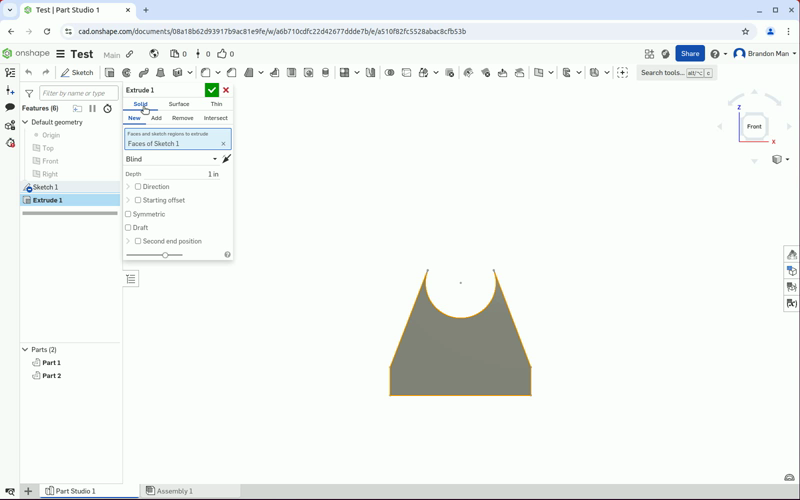
click(143, 106)
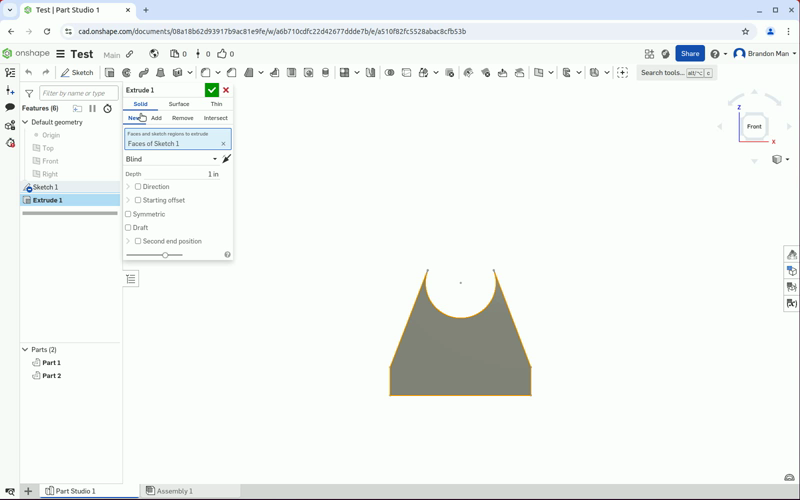
mouse_move(137, 120)
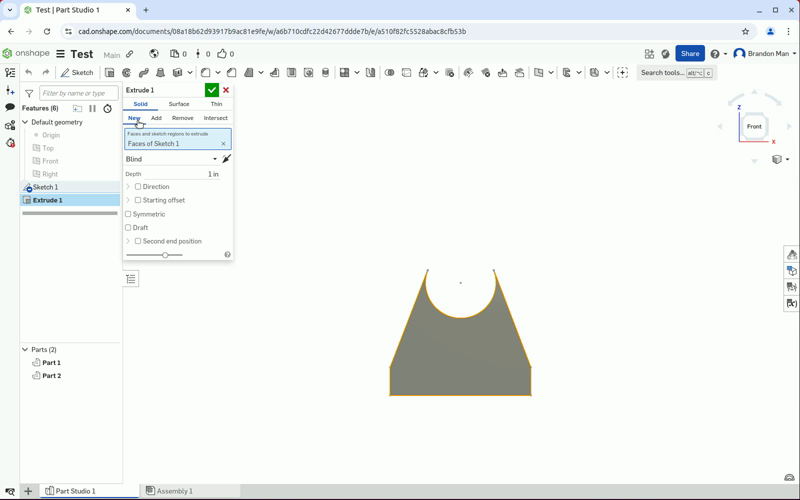
click(137, 120)
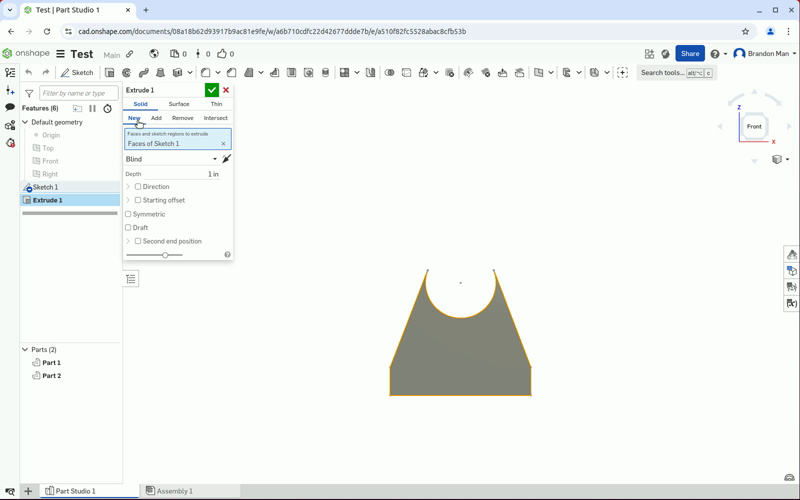
key(tab, 4)
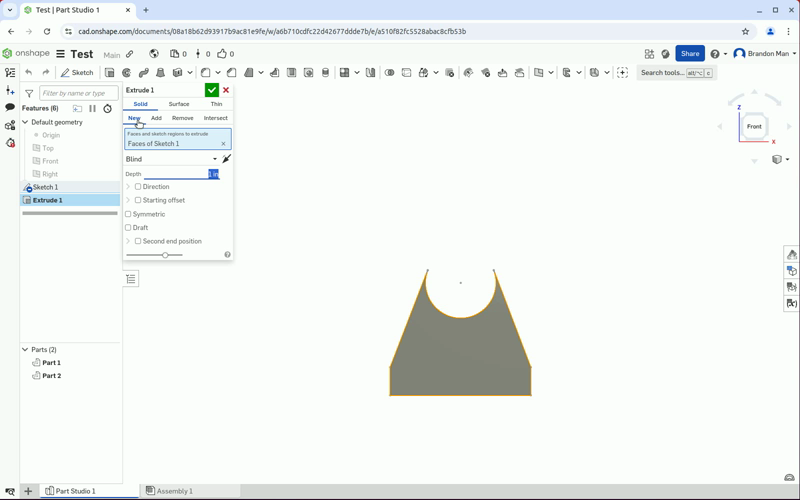
text(2.166)
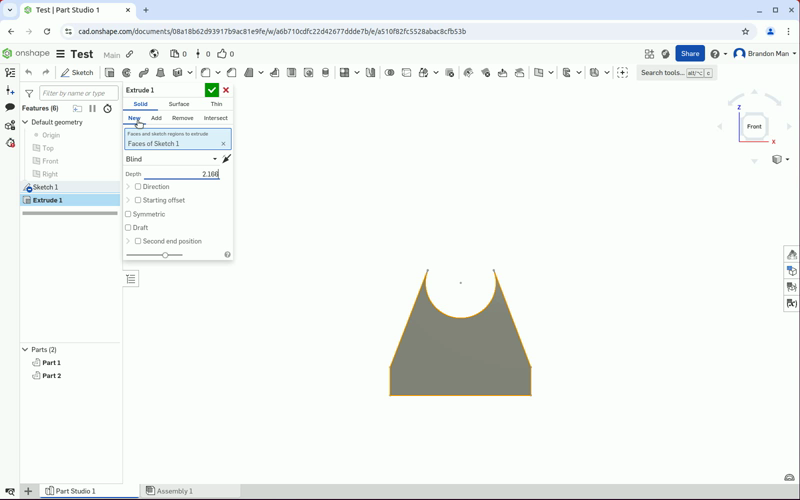
key(enter)
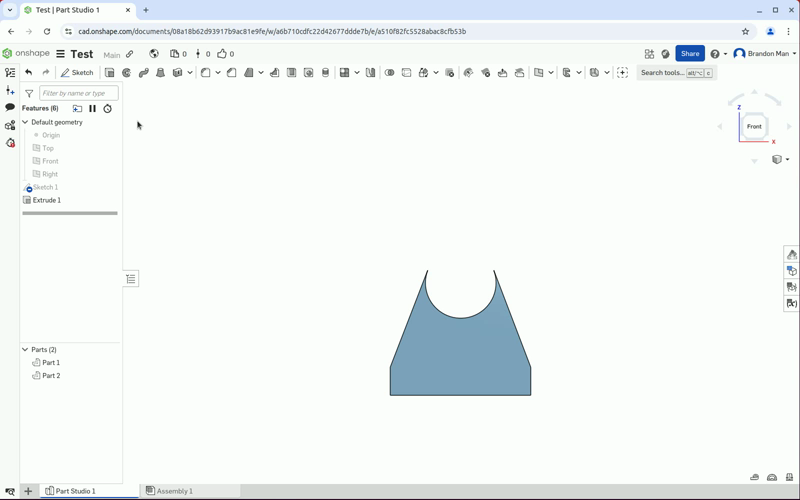
key(shift+h)
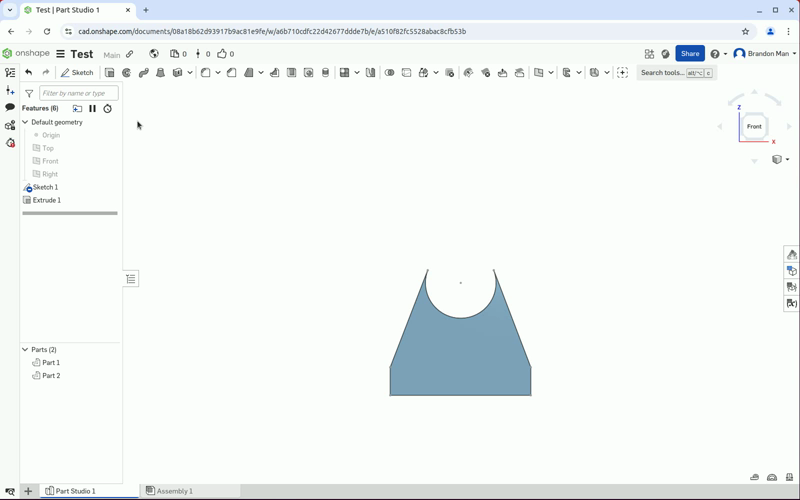
key(shift+h)
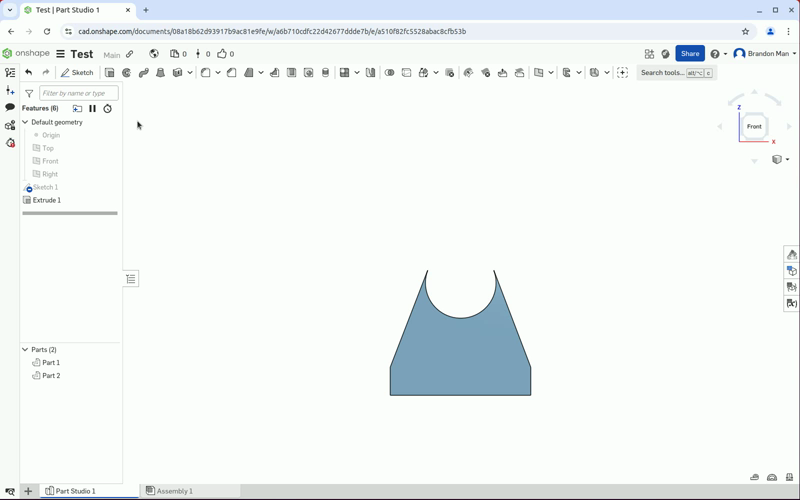
mouse_move(73, 189)
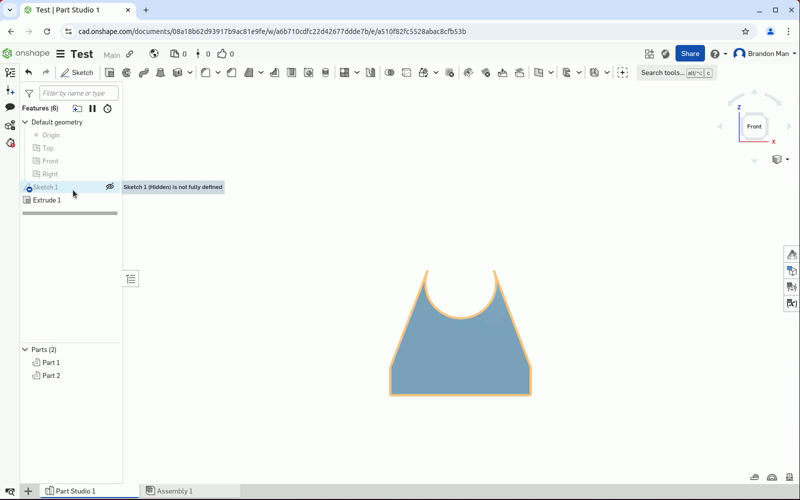
click(73, 189)
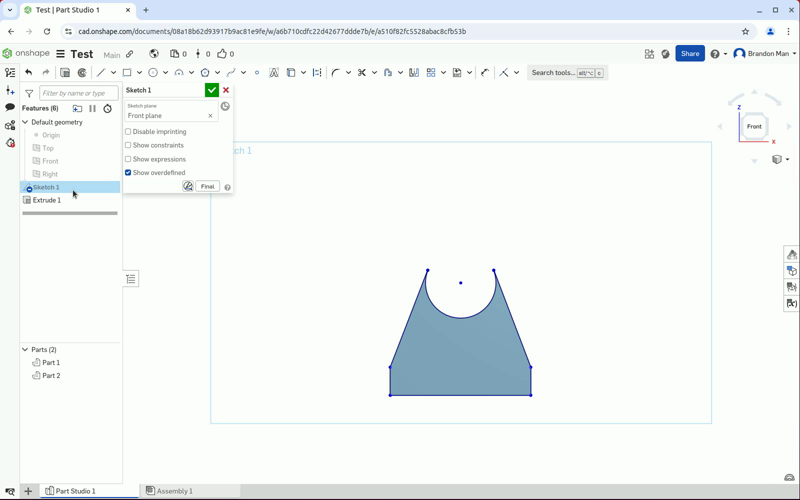
mouse_move(229, 92)
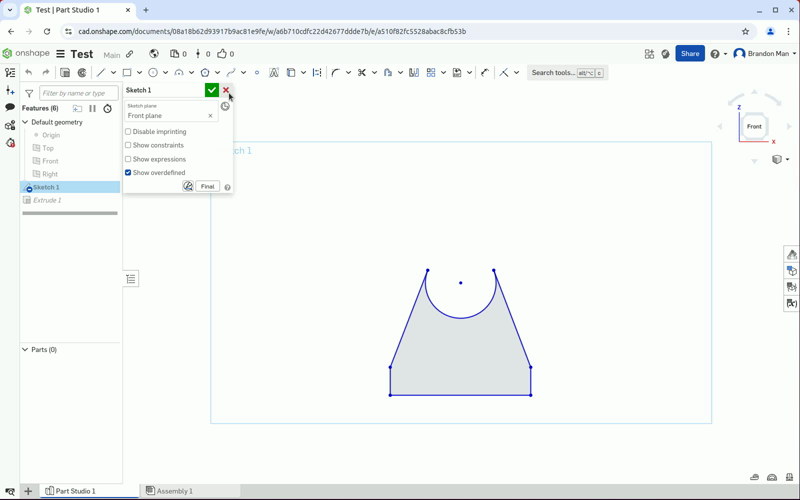
click(229, 92)
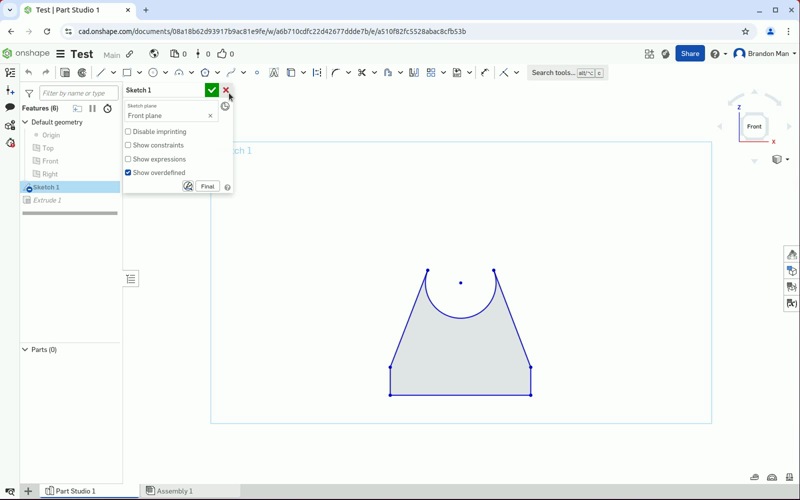
key(shift+s)
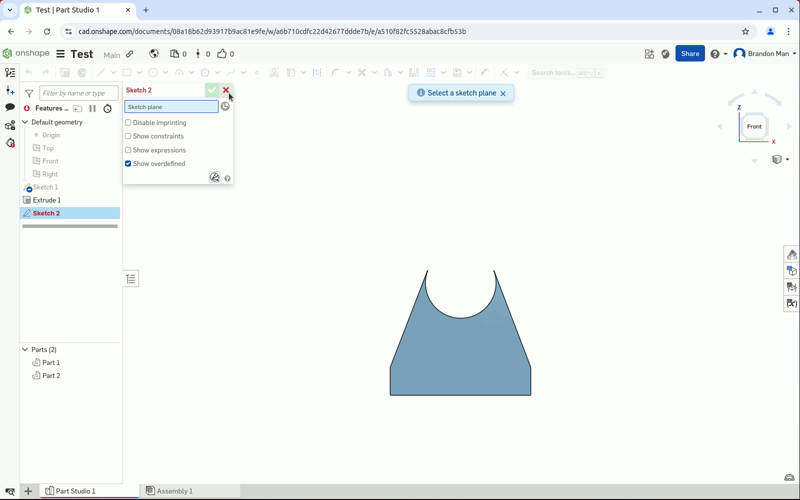
mouse_move(73, 163)
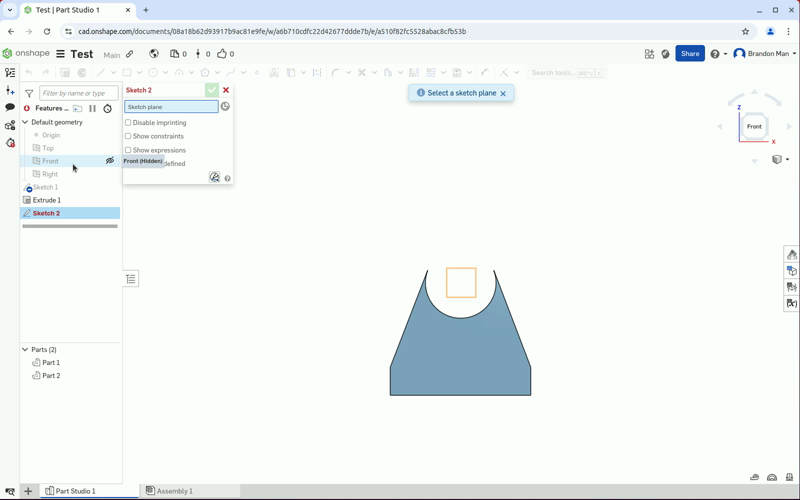
click(73, 163)
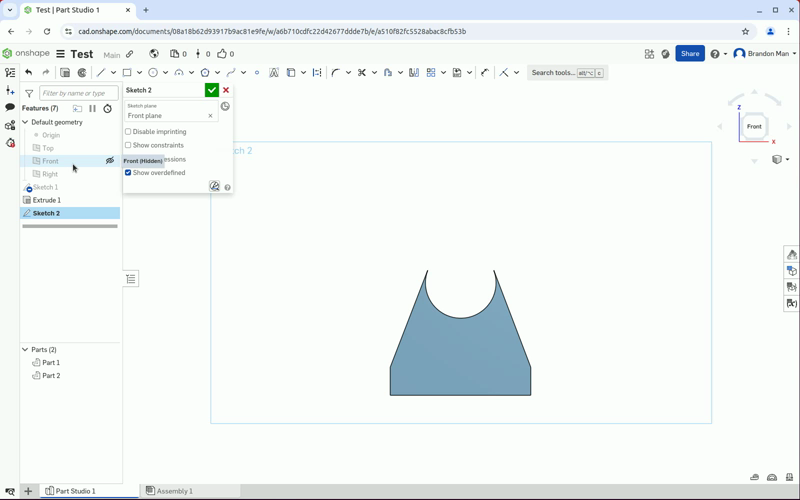
mouse_move(73, 352)
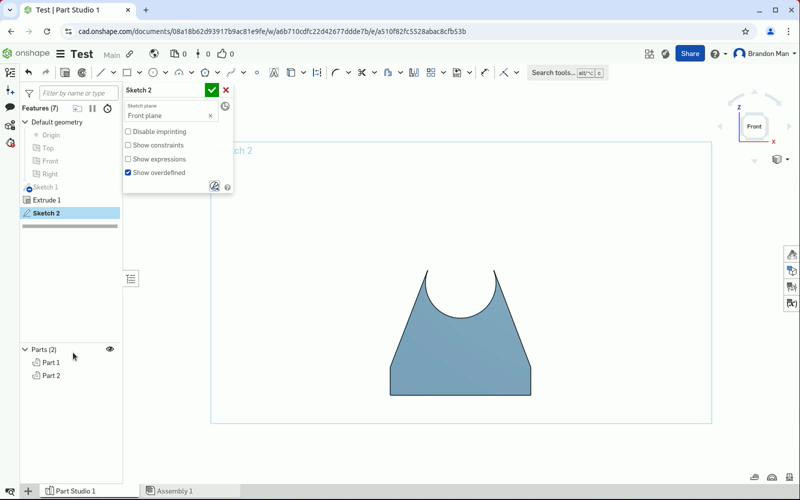
key(y)
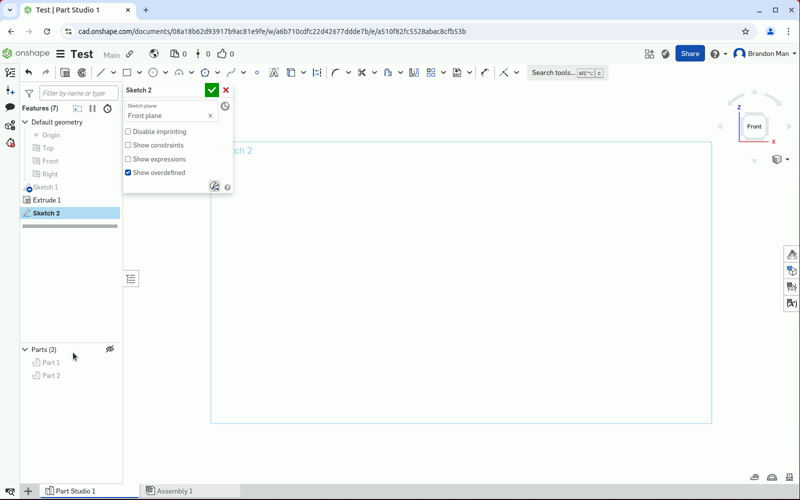
key(c)
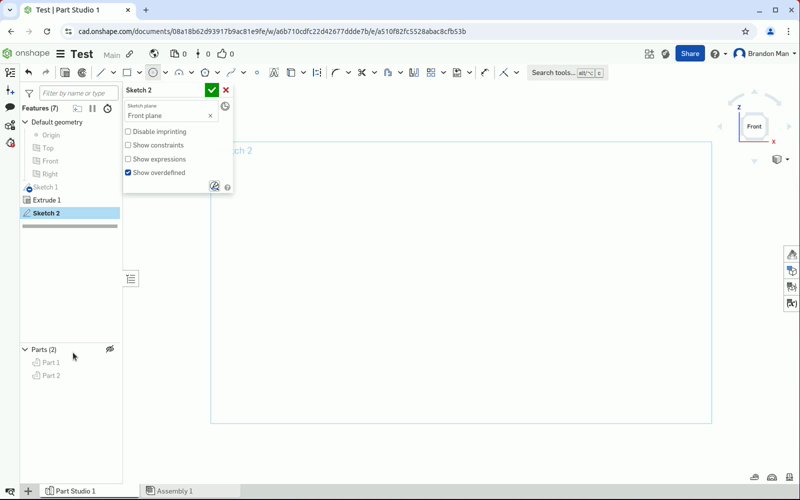
key_down(shift)
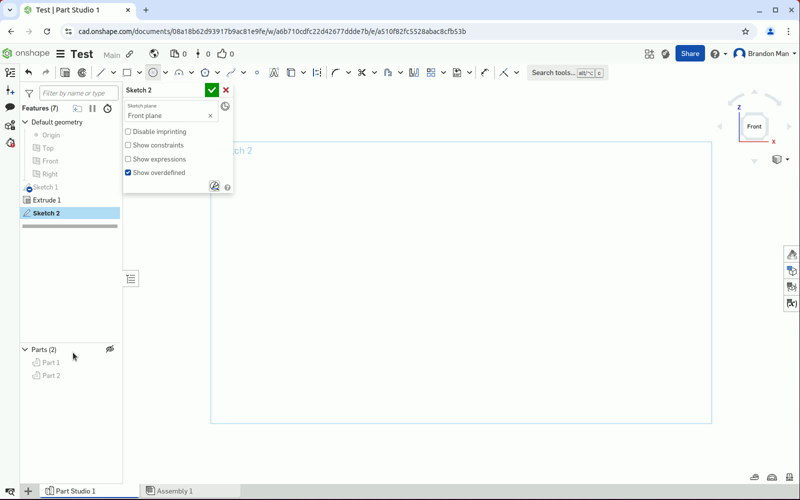
mouse_move(461, 282)
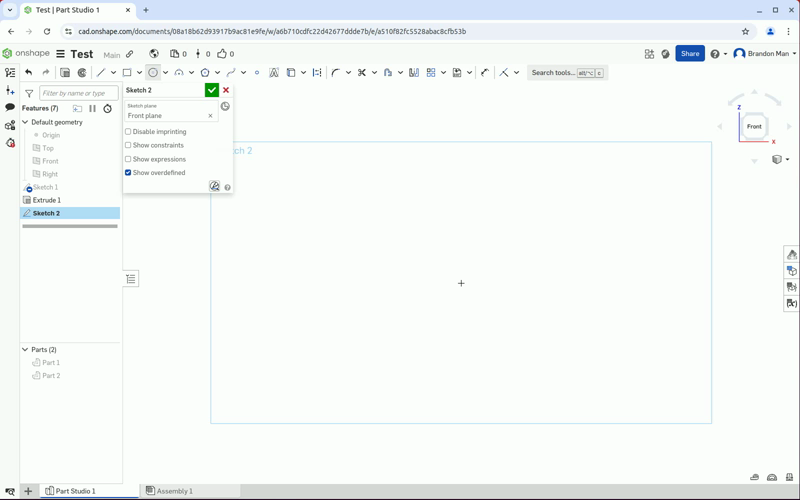
click(461, 282)
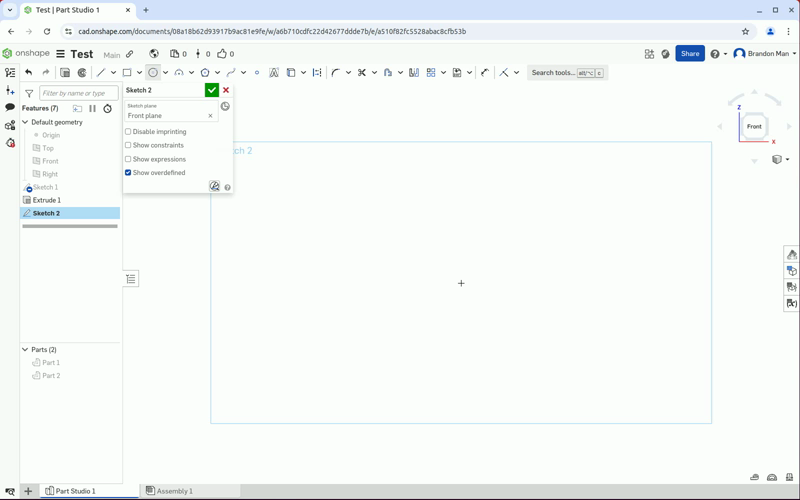
key_up(shift)
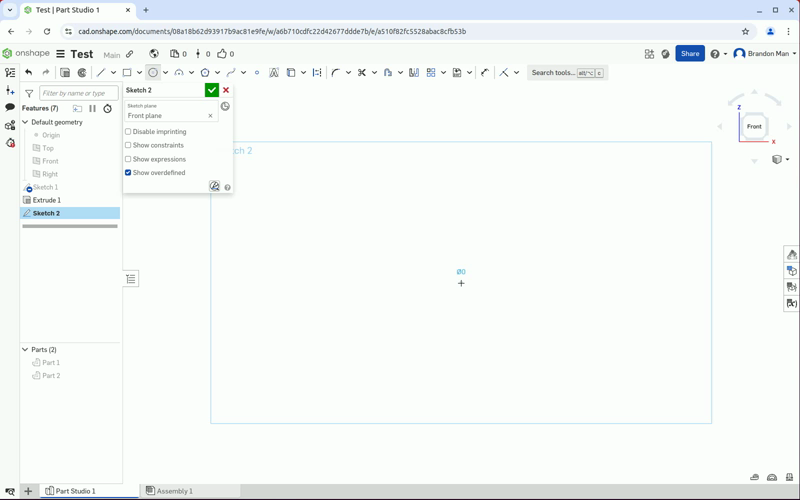
mouse_move(497, 282)
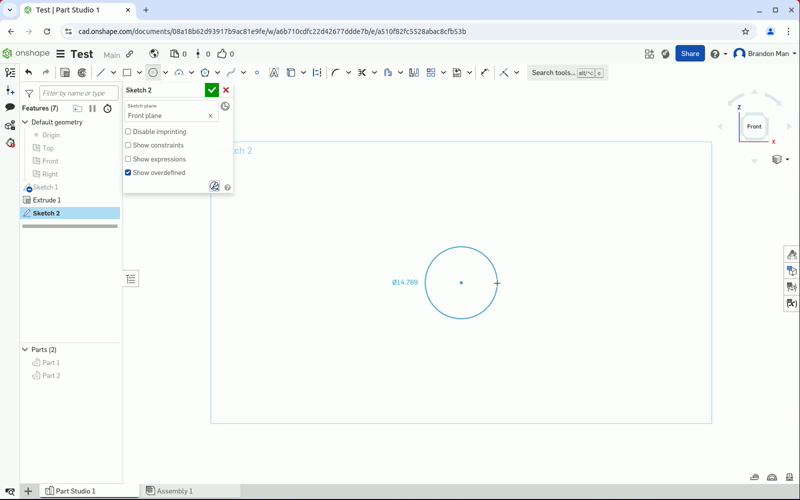
click(497, 282)
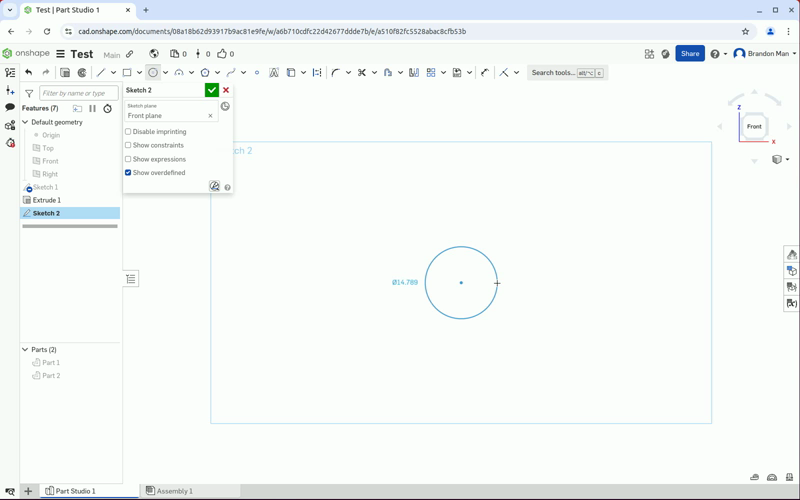
key(esc)
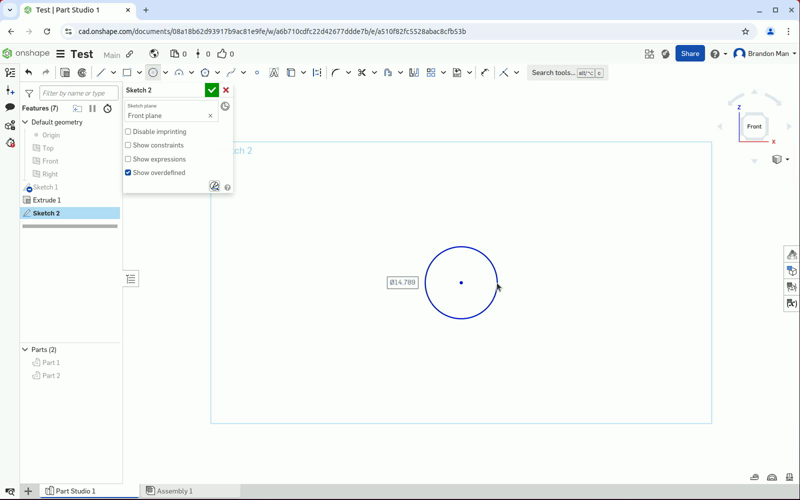
key(c)
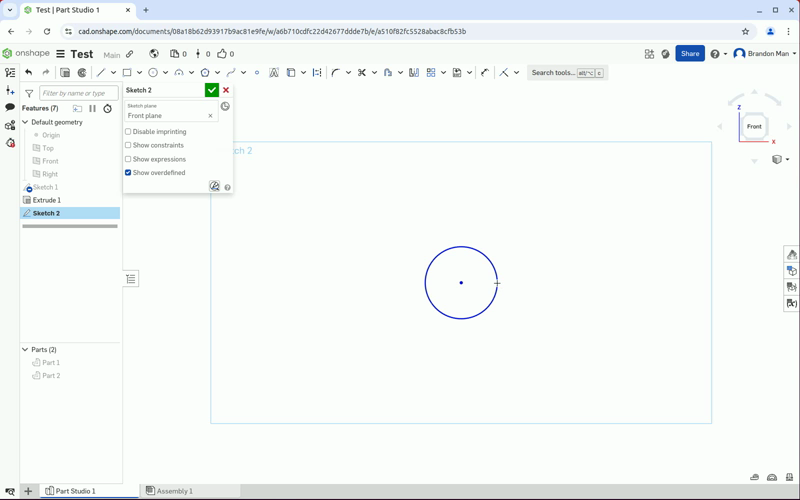
key_down(shift)
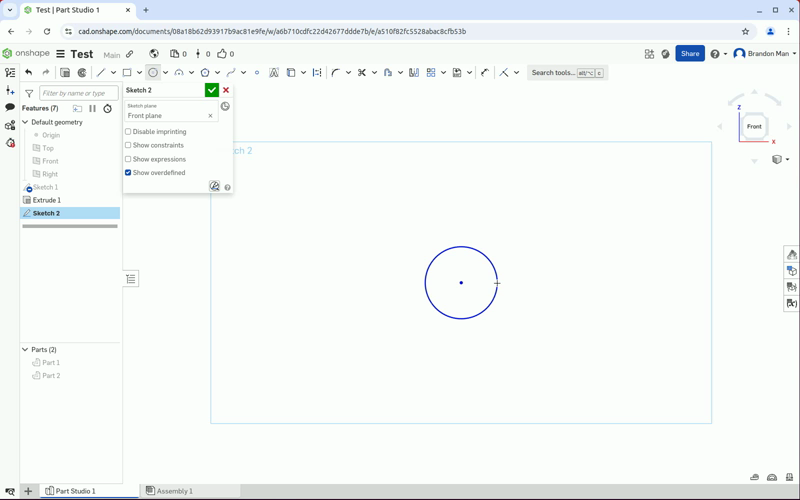
mouse_move(461, 282)
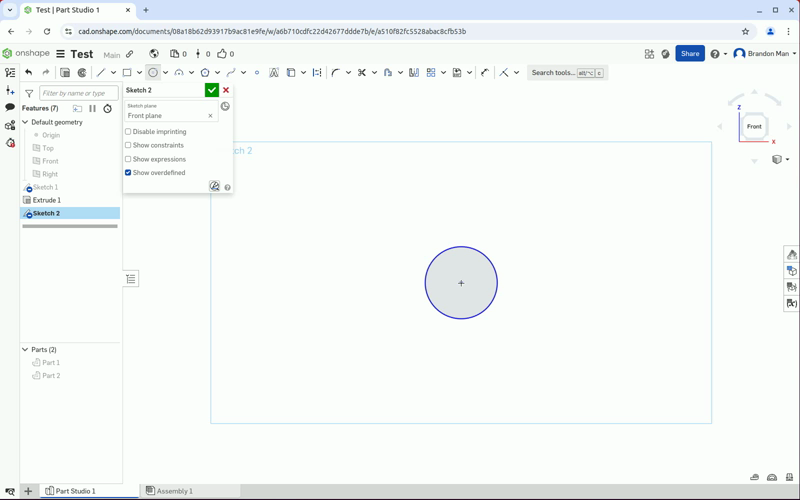
click(461, 282)
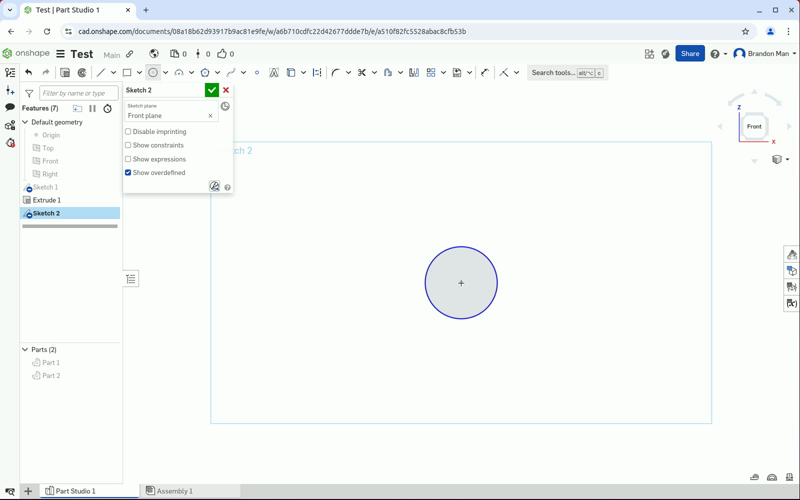
key_up(shift)
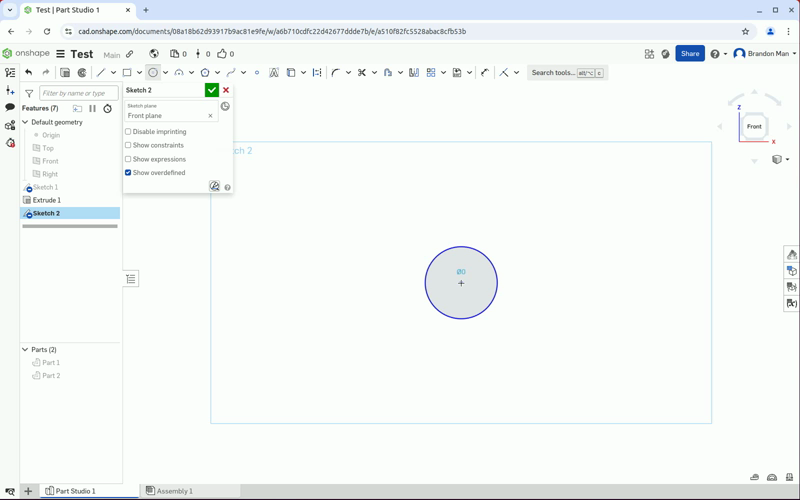
mouse_move(486, 282)
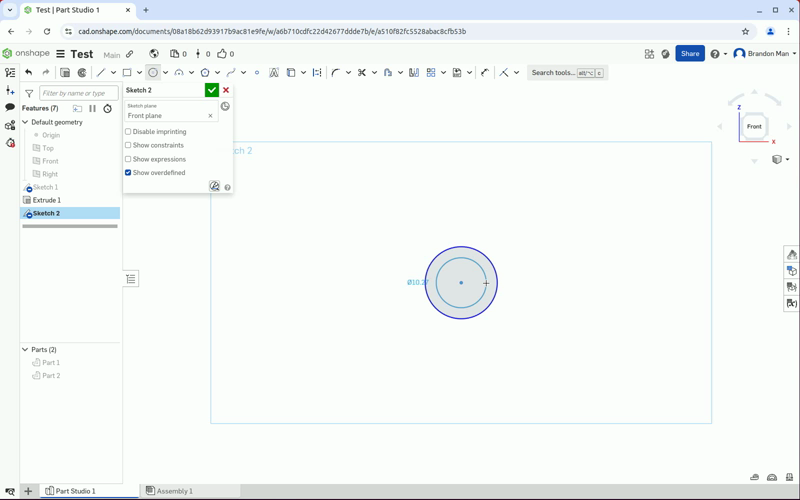
click(486, 282)
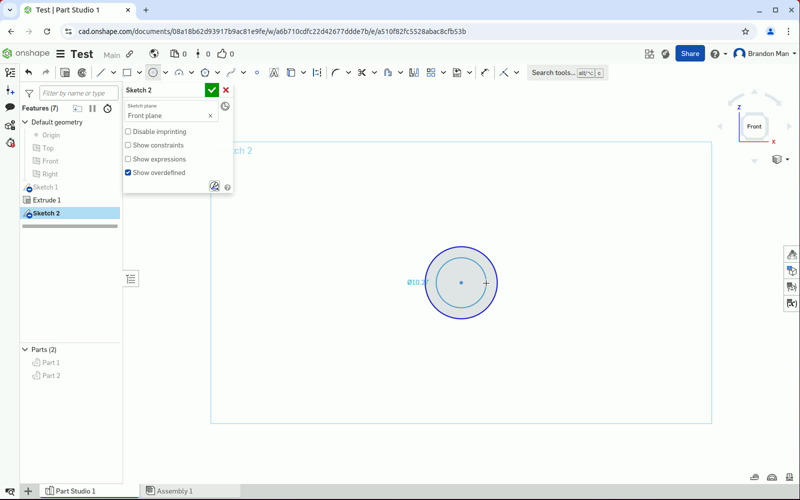
key(esc)
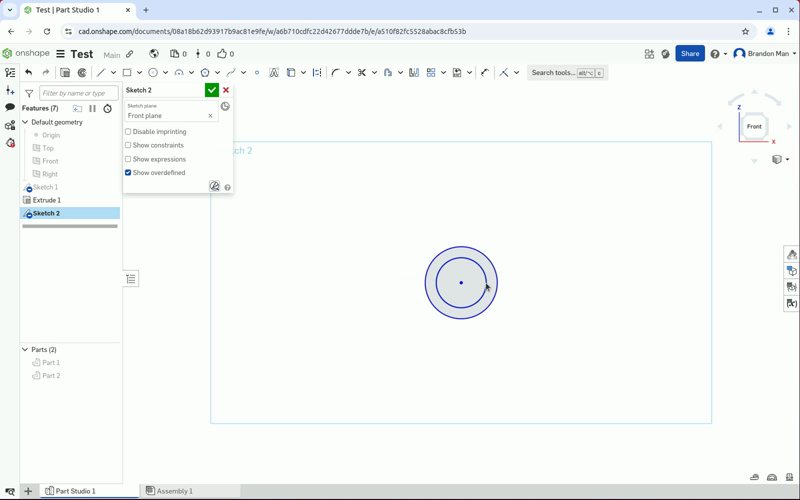
mouse_move(446, 313)
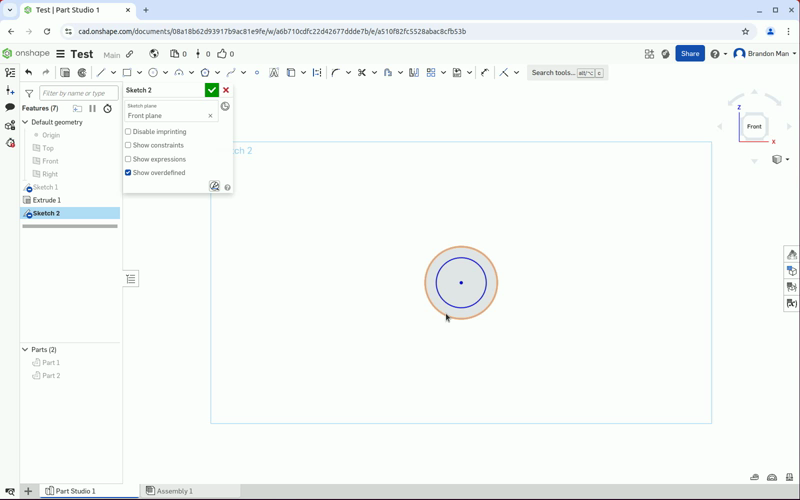
click(446, 313)
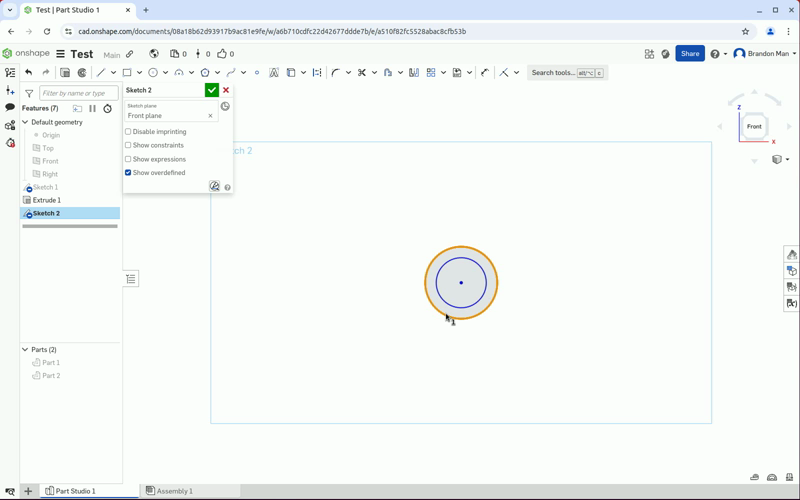
mouse_move(73, 352)
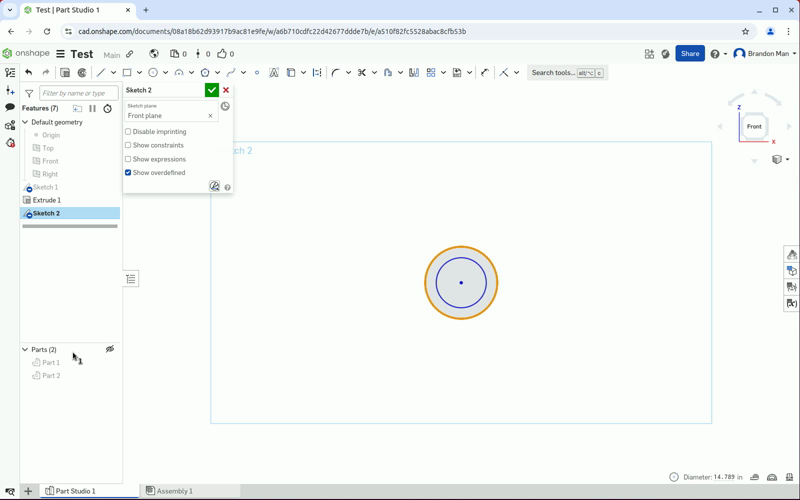
key(shift+y)
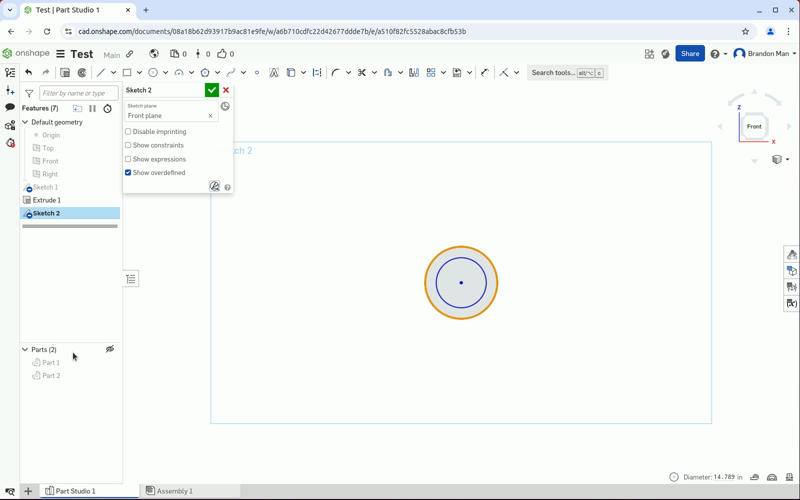
key(shift+e)
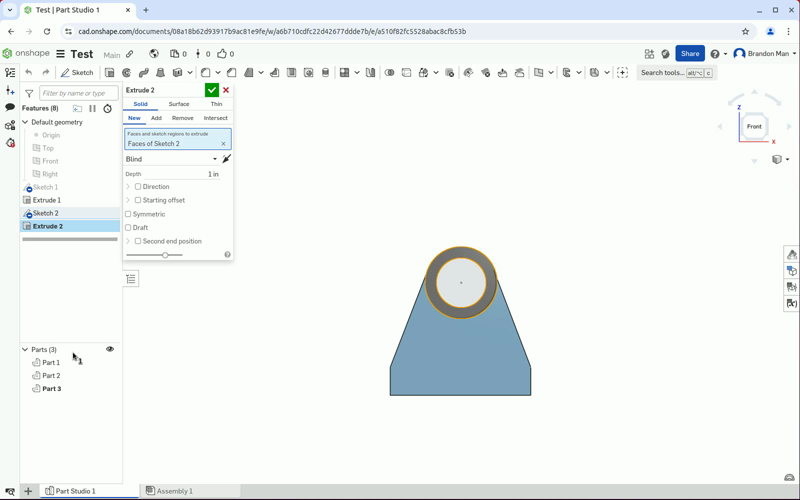
mouse_move(143, 106)
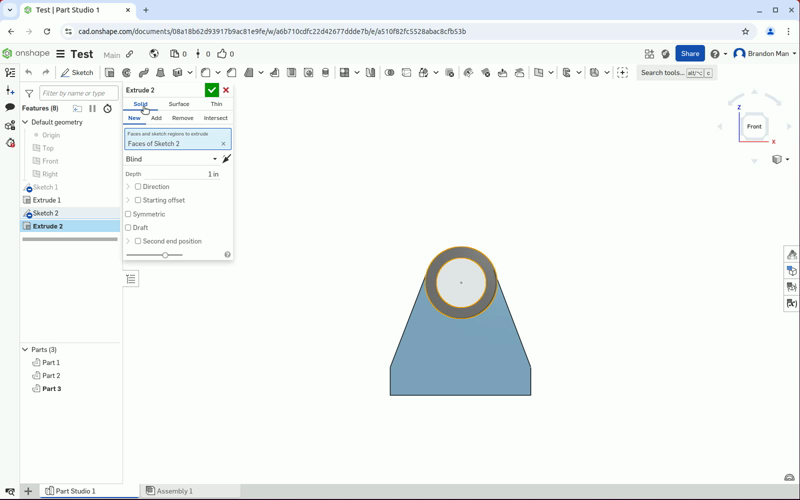
click(143, 106)
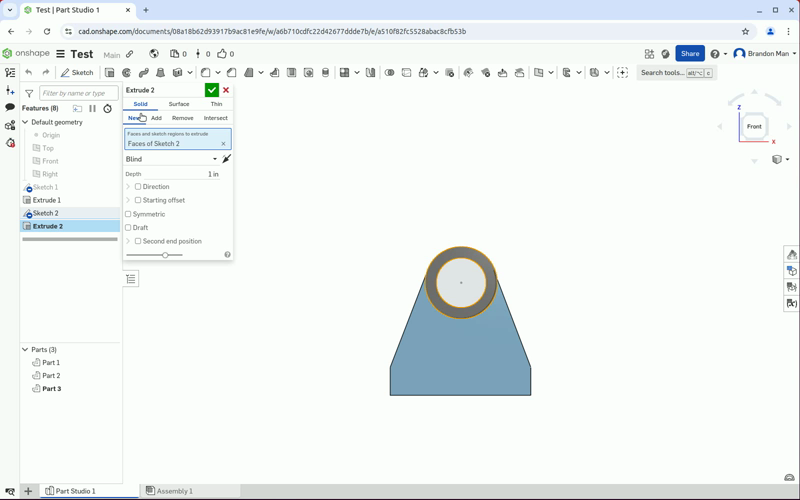
mouse_move(137, 120)
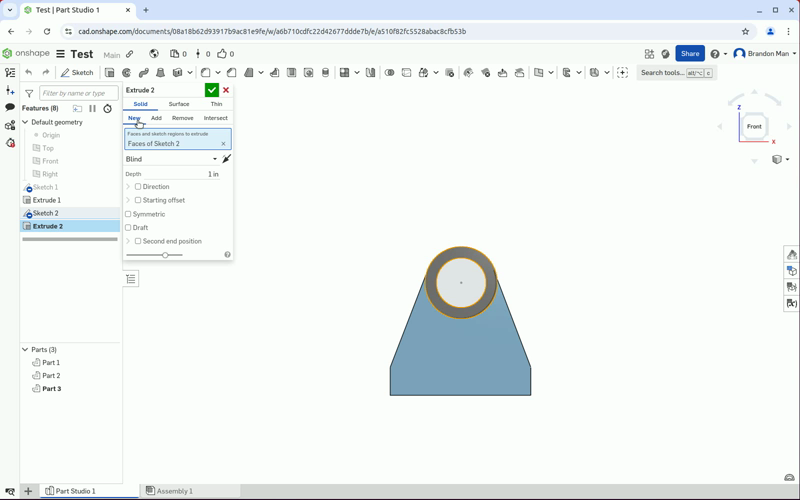
click(137, 120)
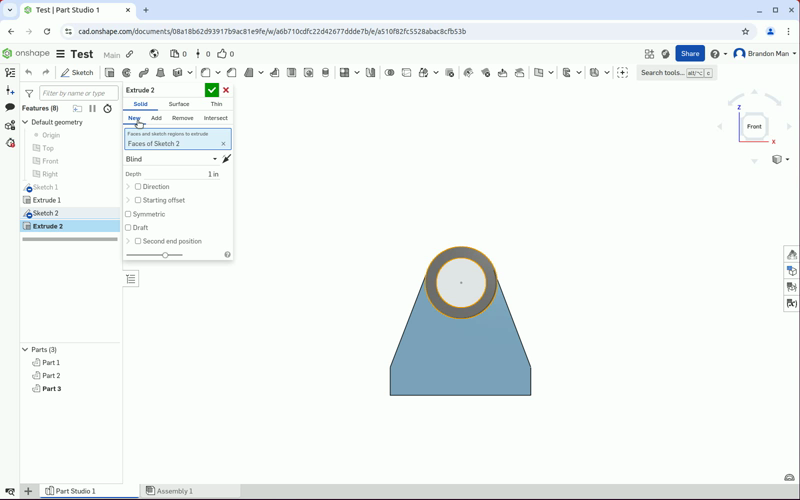
key(tab, 4)
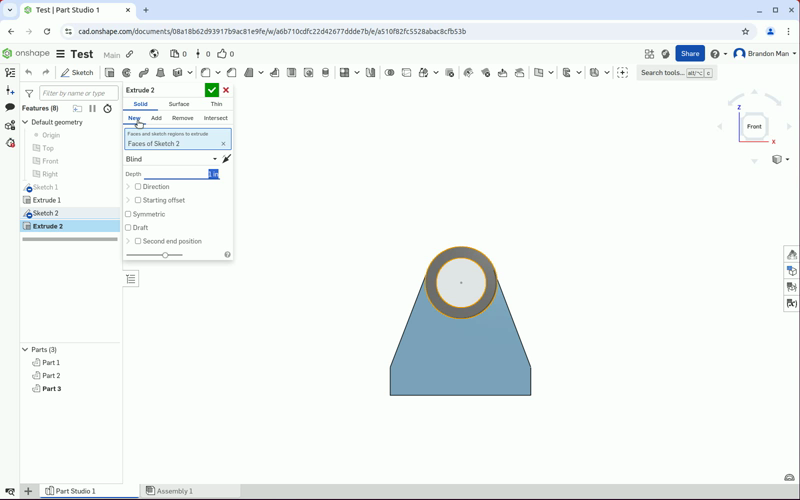
text(2.166)
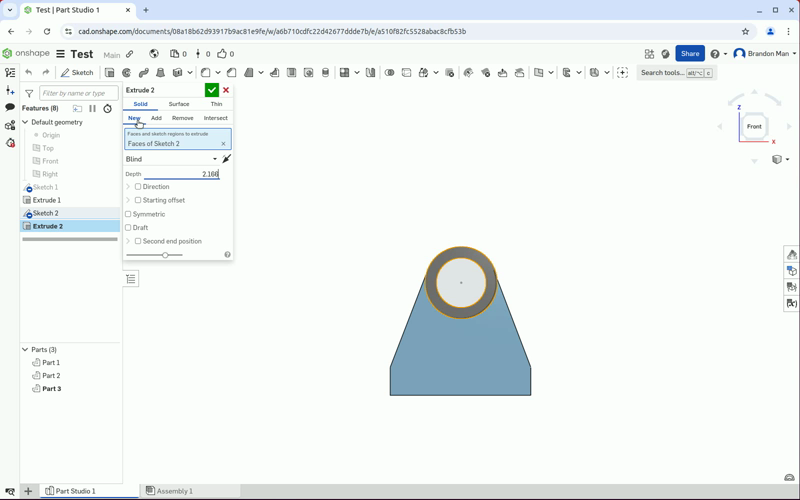
key(enter)
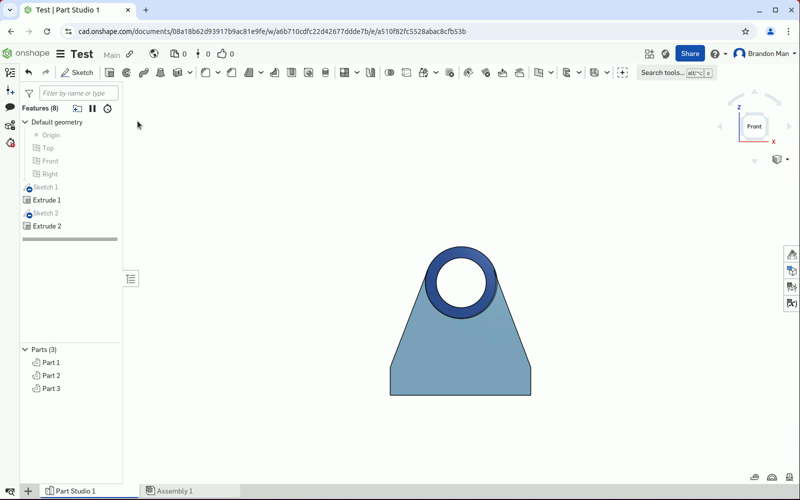
key(shift+h)
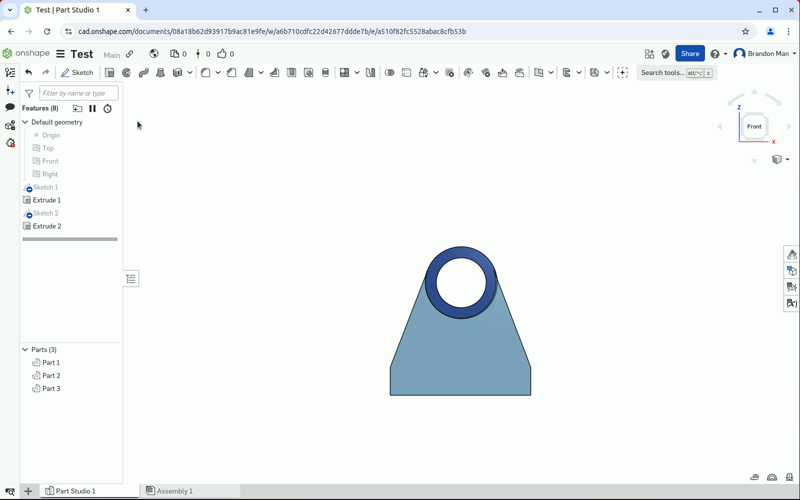
key(shift+h)
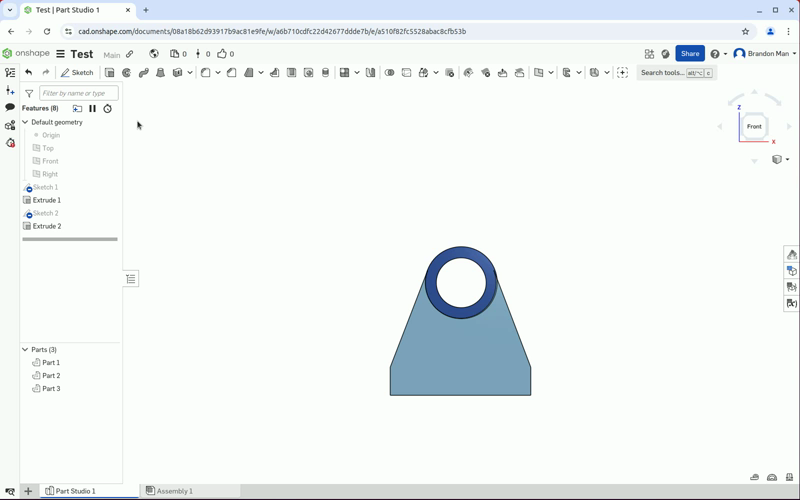
mouse_move(73, 189)
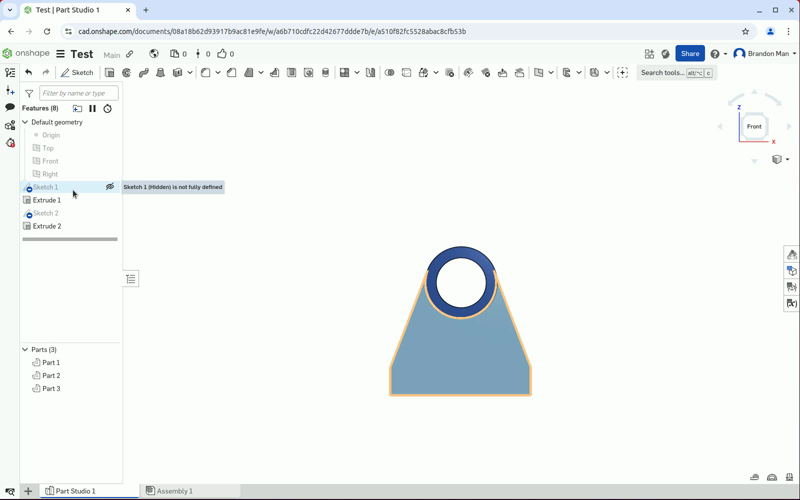
click(73, 189)
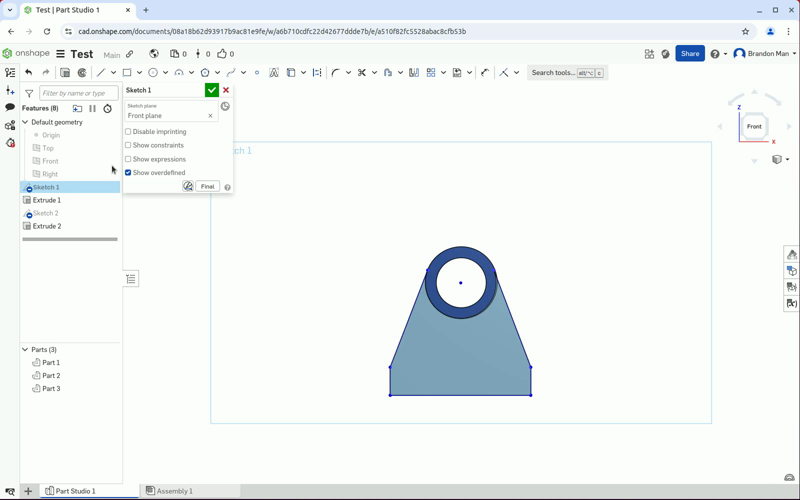
mouse_move(229, 92)
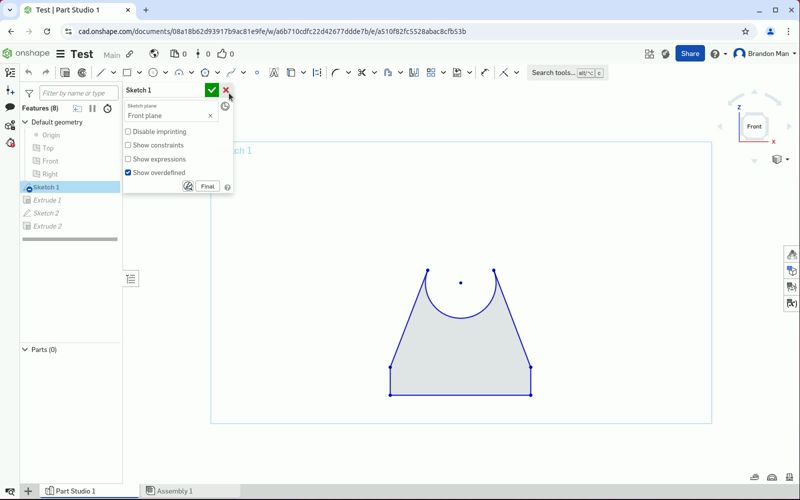
click(229, 92)
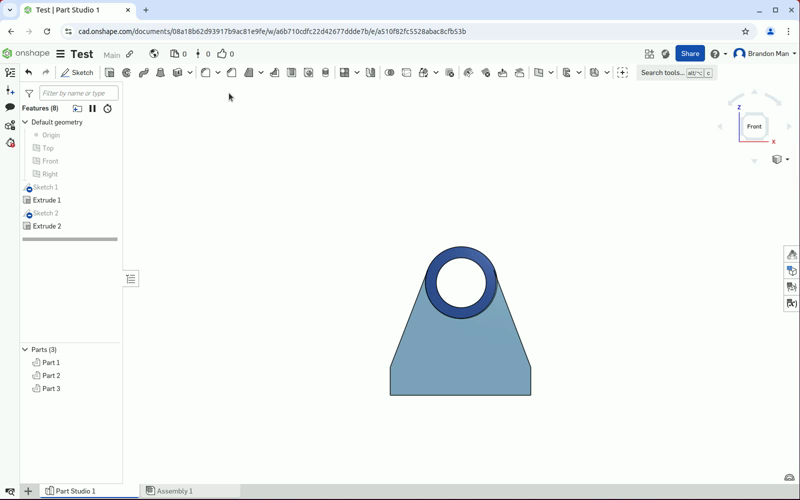
mouse_move(541, 75)
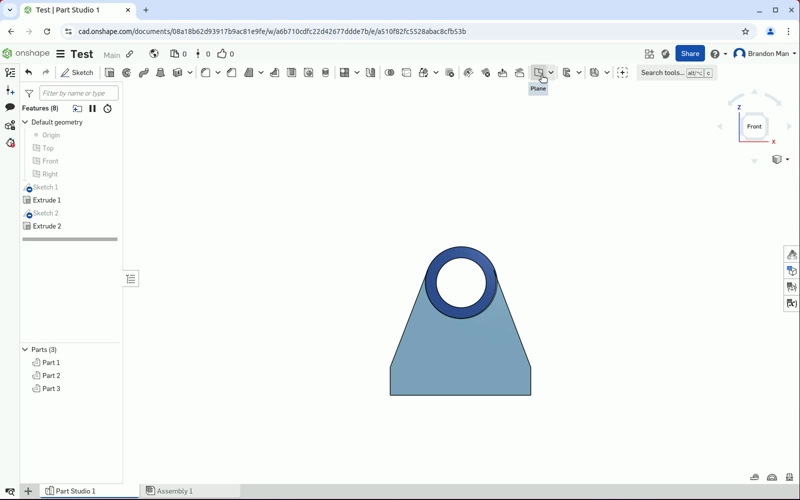
click(541, 75)
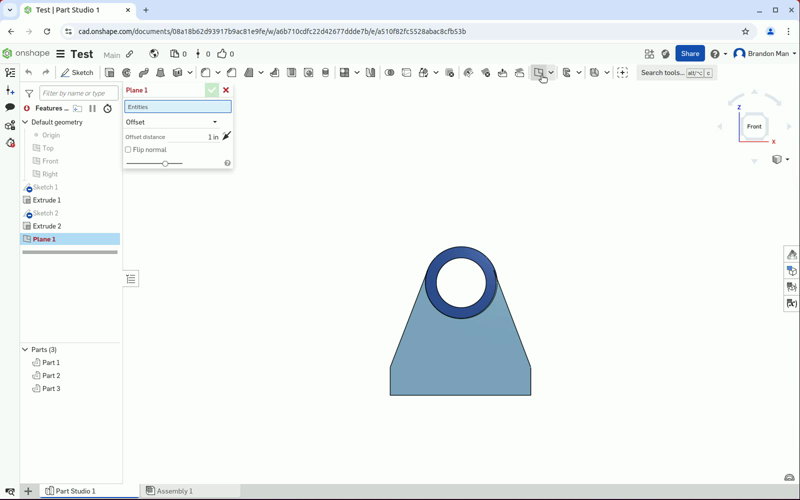
mouse_move(73, 163)
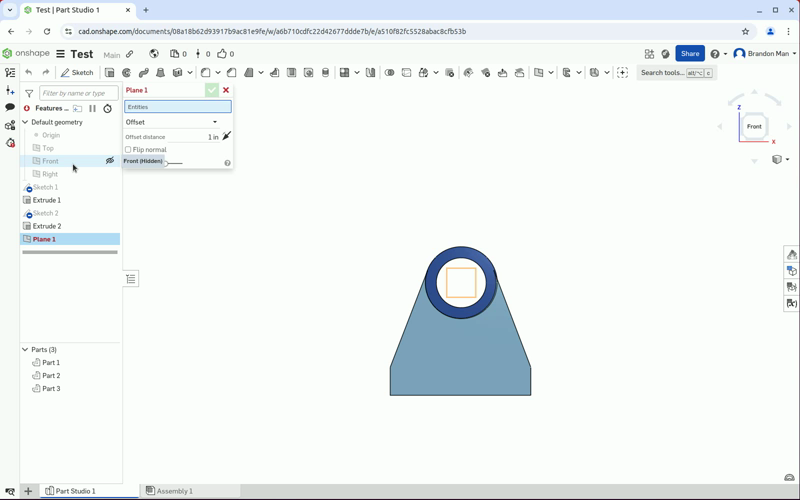
click(73, 163)
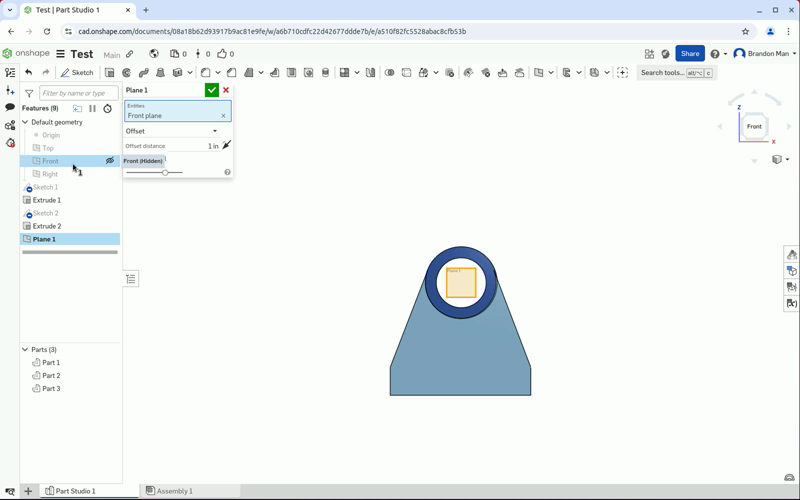
key(tab, 2)
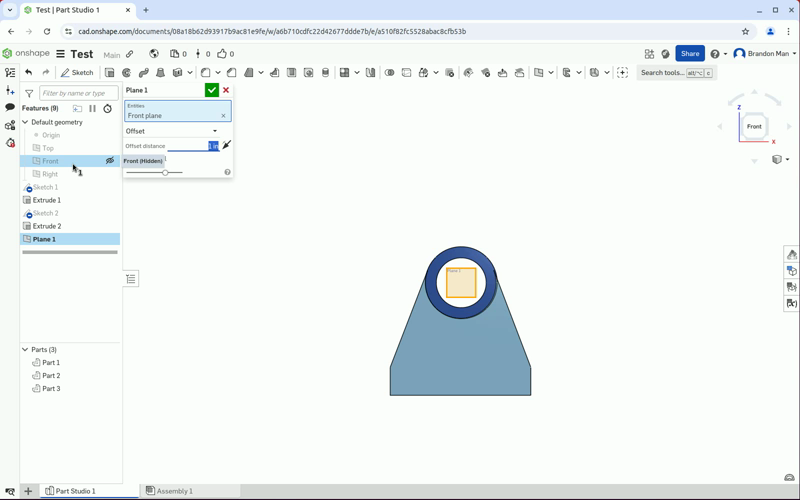
text(2.157)
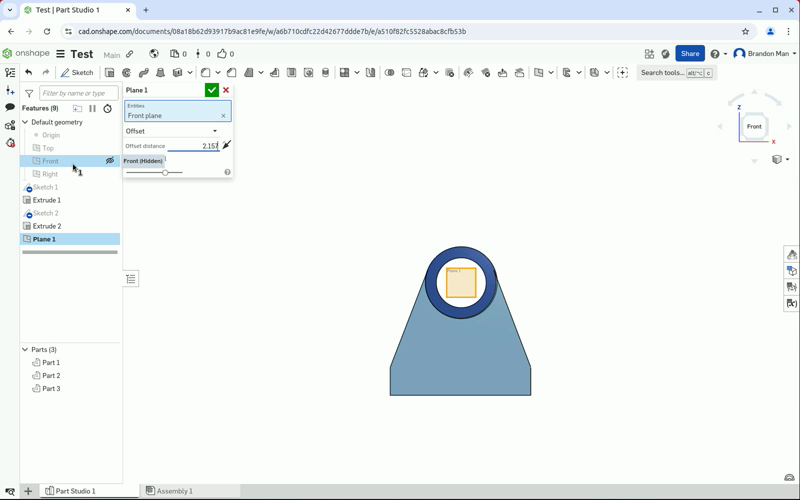
key(enter, 2)
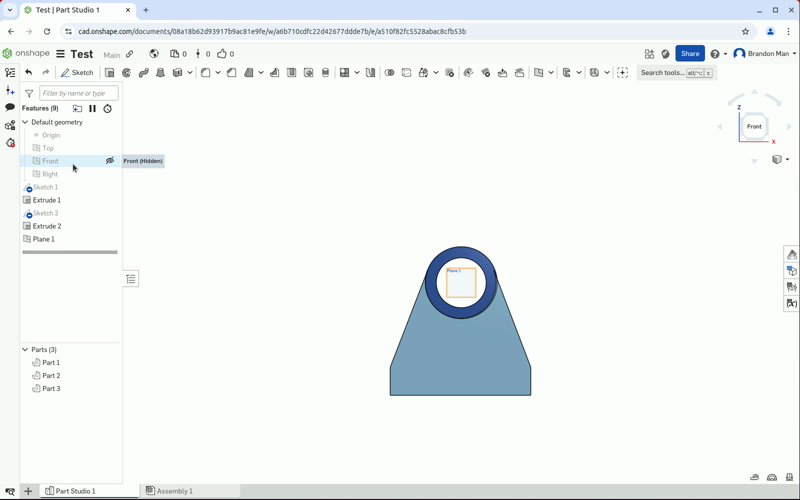
key(shift+s)
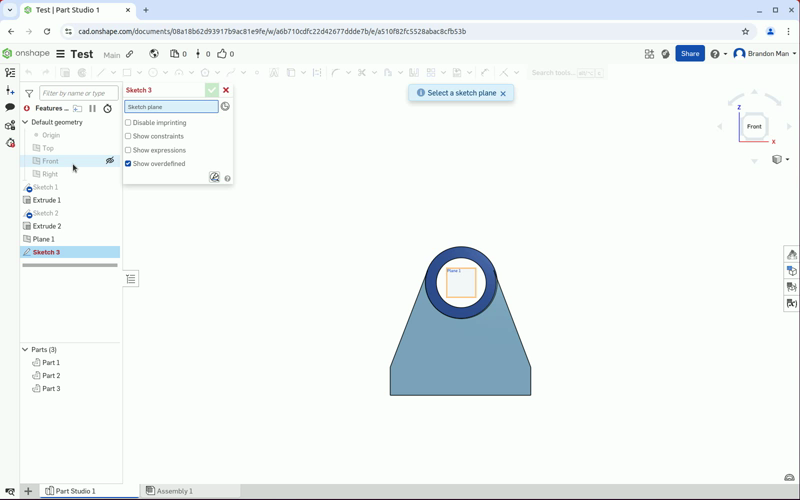
mouse_move(73, 241)
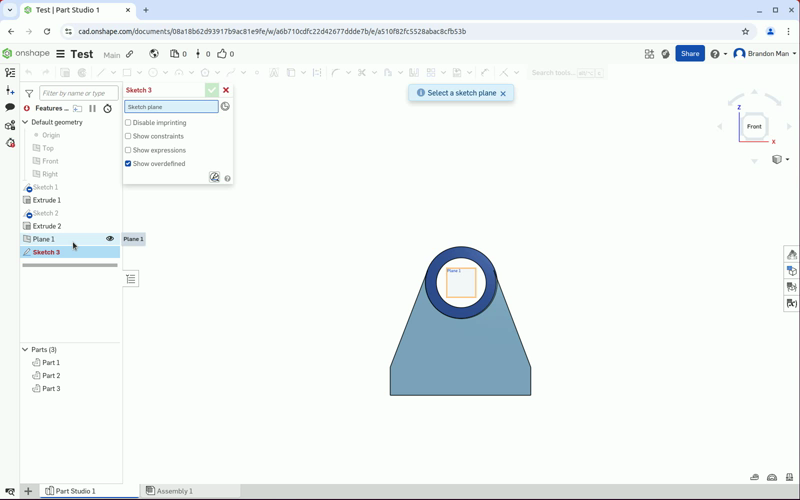
click(73, 241)
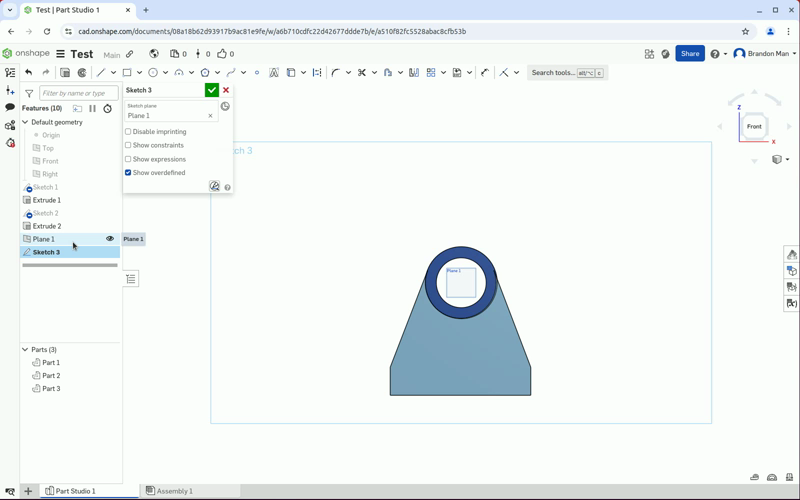
mouse_move(73, 352)
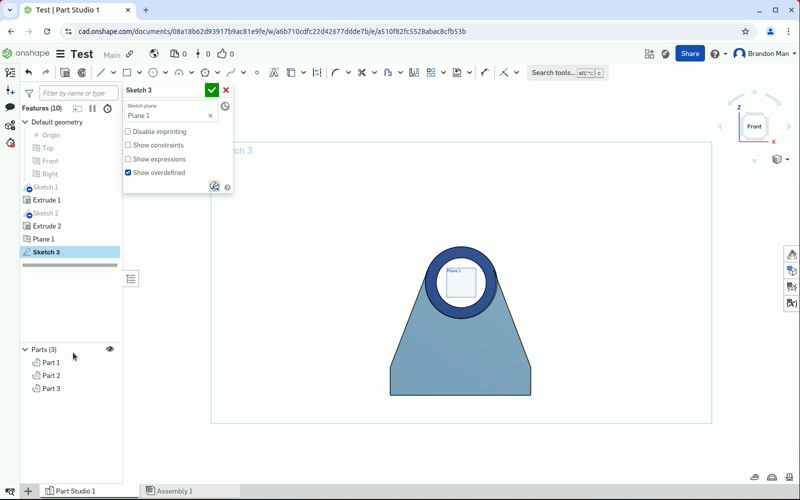
key(y)
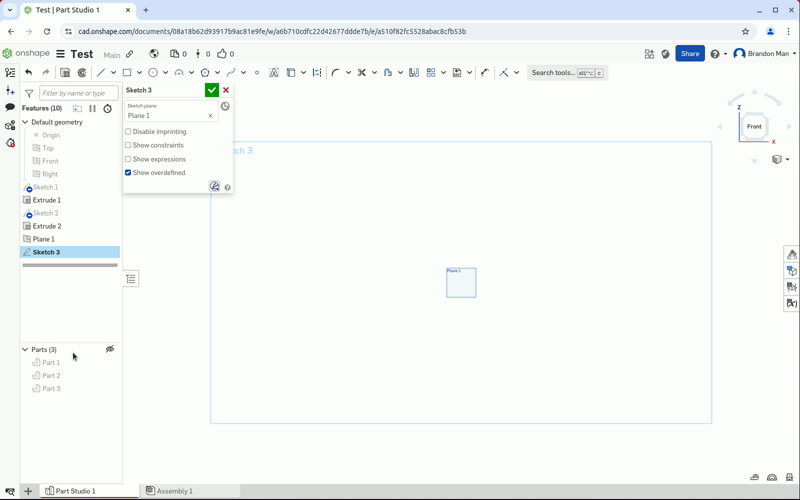
key(l)
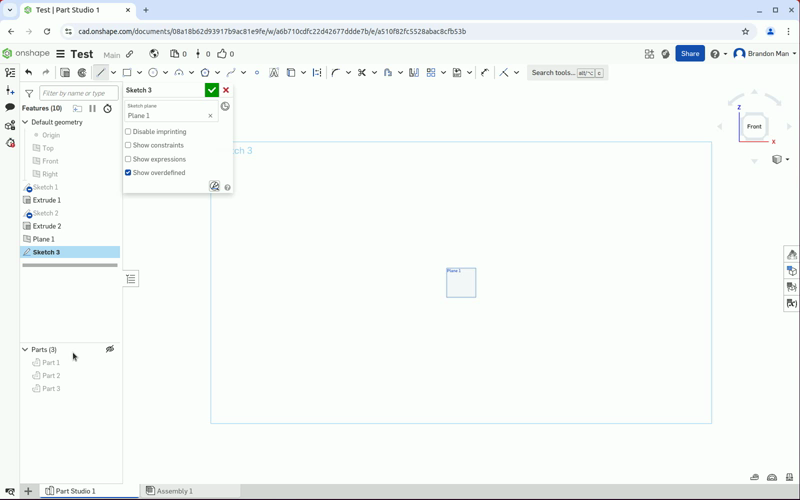
key_down(shift)
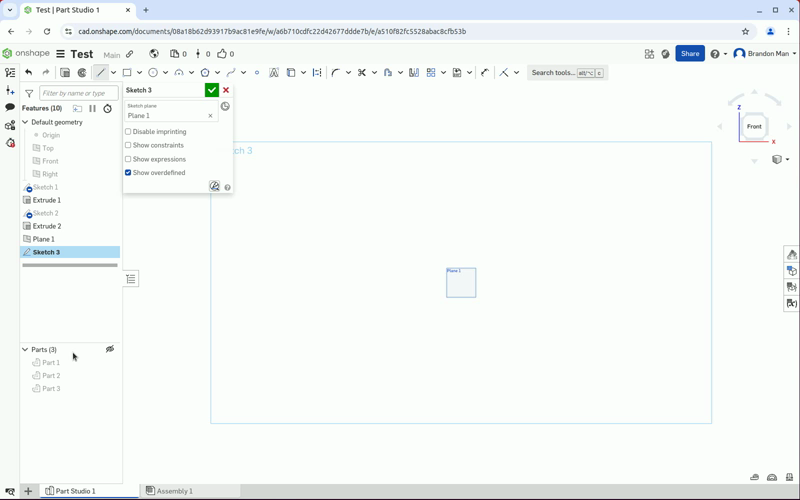
mouse_move(390, 395)
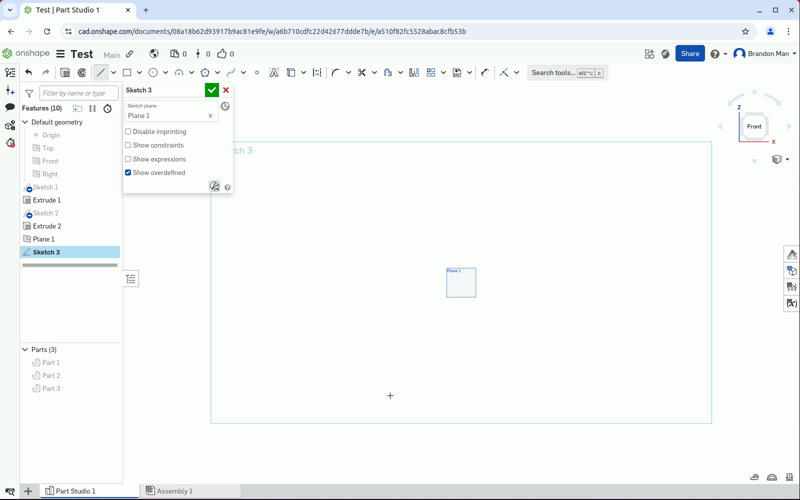
click(390, 395)
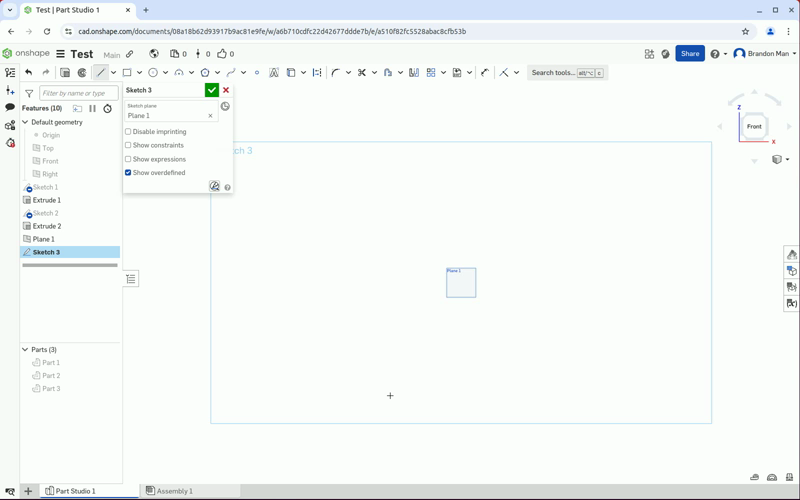
key_up(shift)
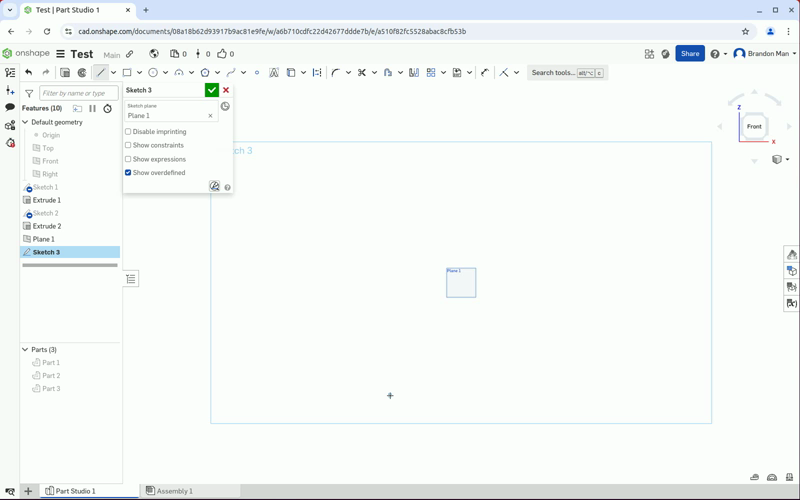
key_down(shift)
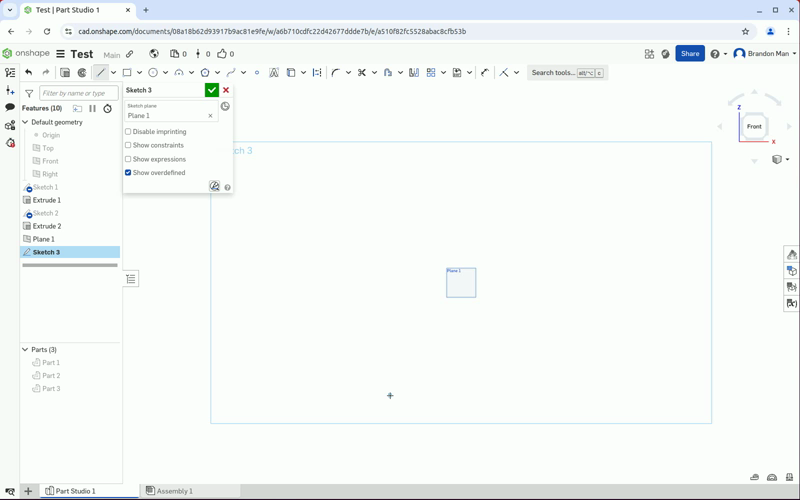
mouse_move(530, 395)
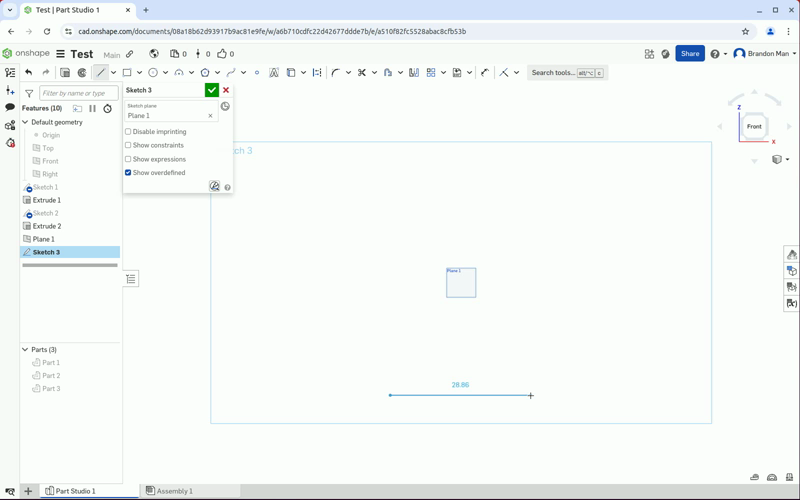
click(530, 395)
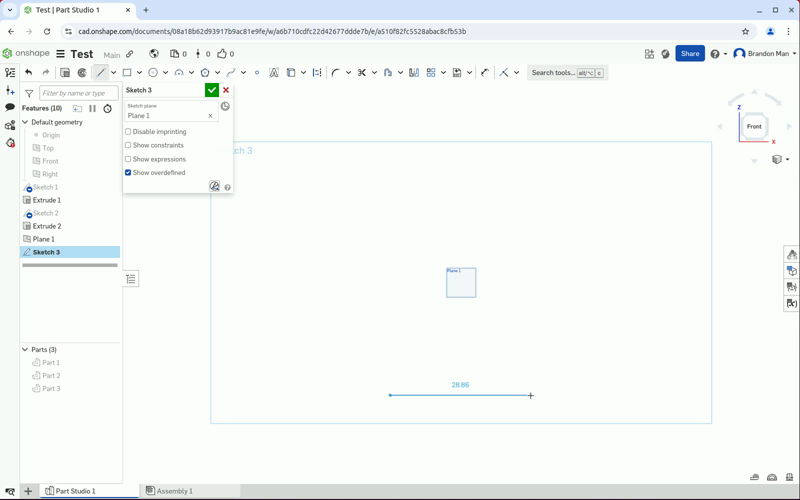
key_up(shift)
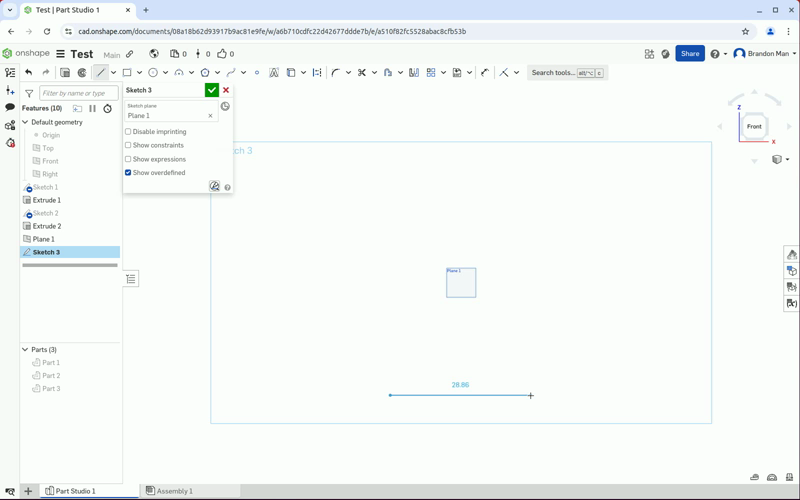
key_down(shift)
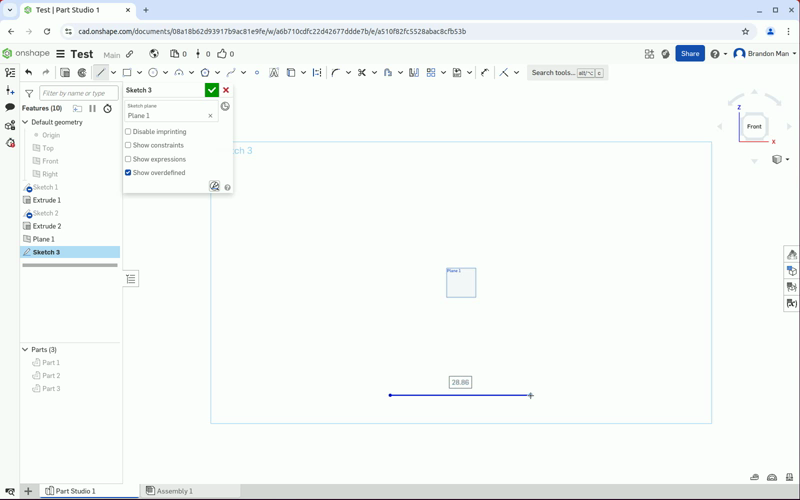
mouse_move(560, 395)
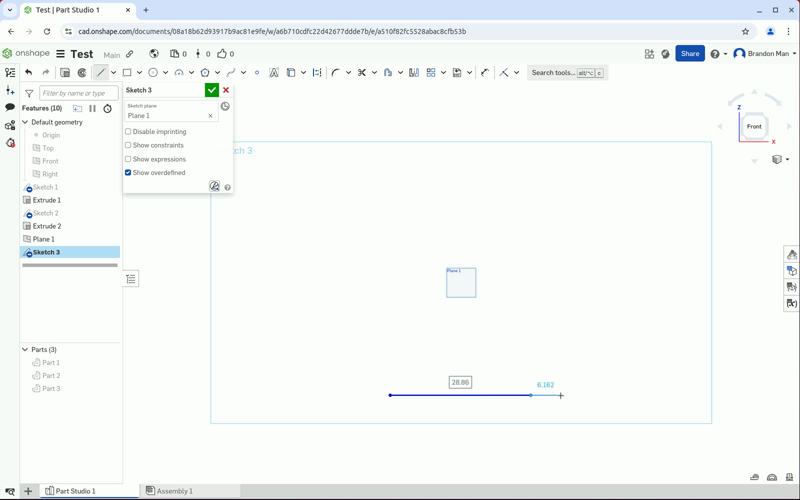
mouse_move(530, 367)
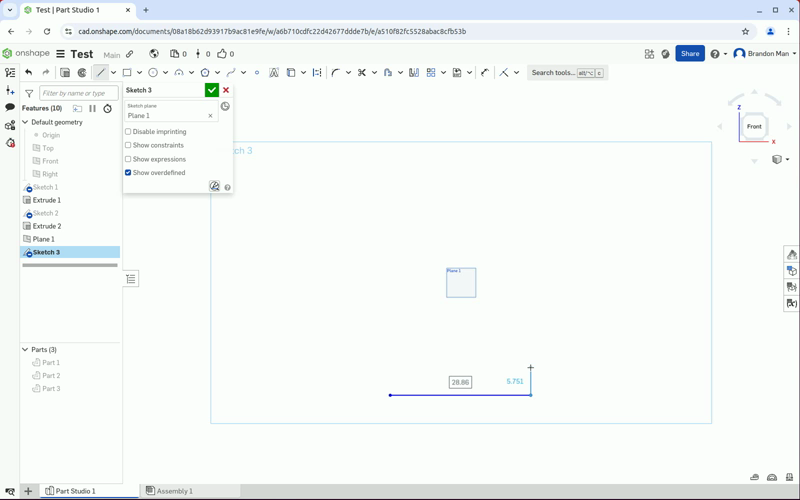
click(530, 367)
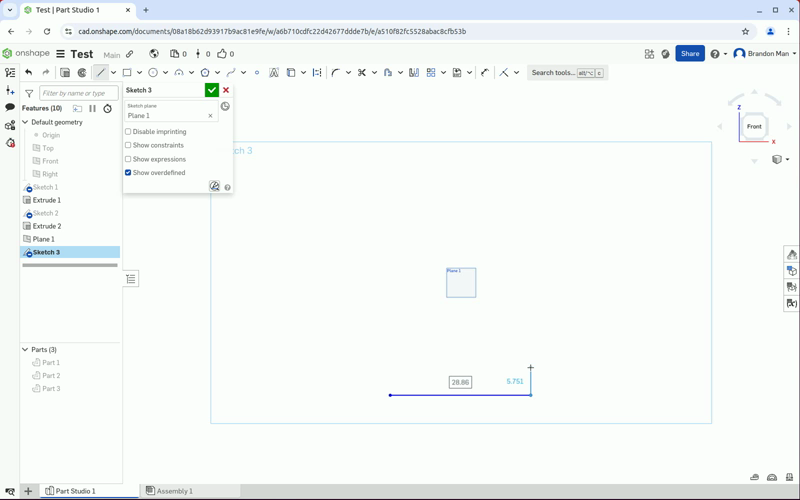
key_up(shift)
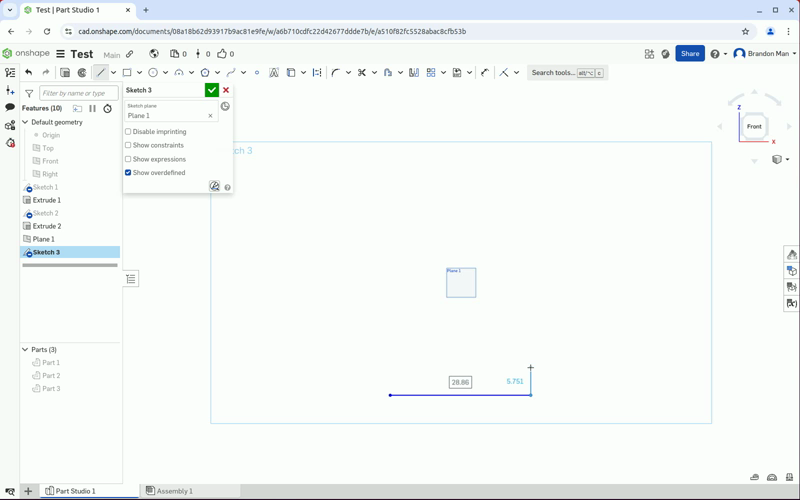
key_down(shift)
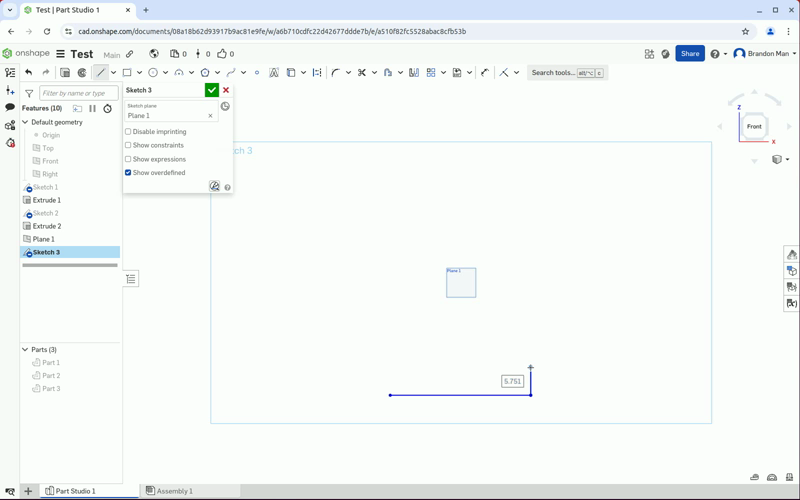
mouse_move(390, 367)
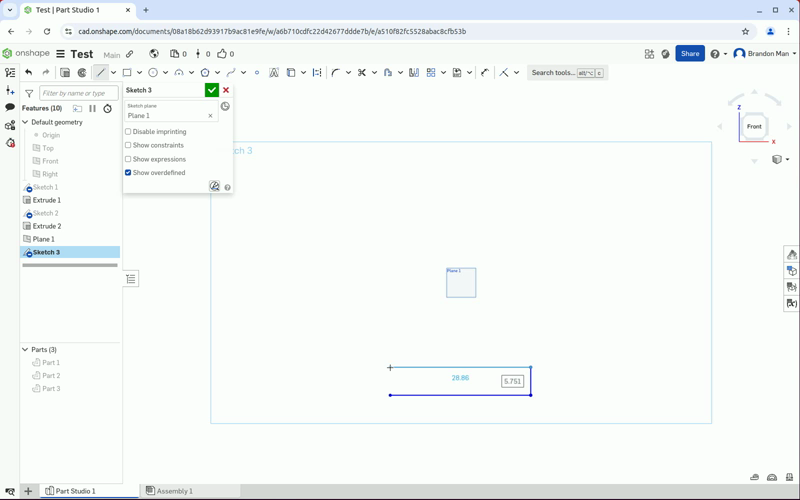
click(390, 367)
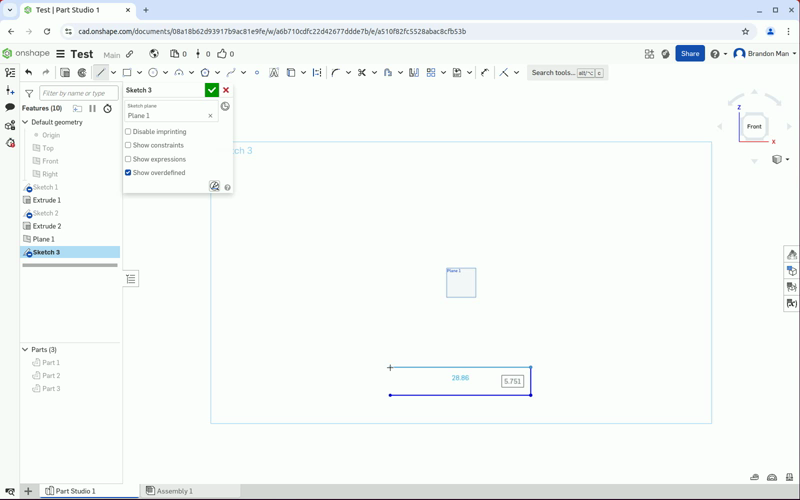
key_up(shift)
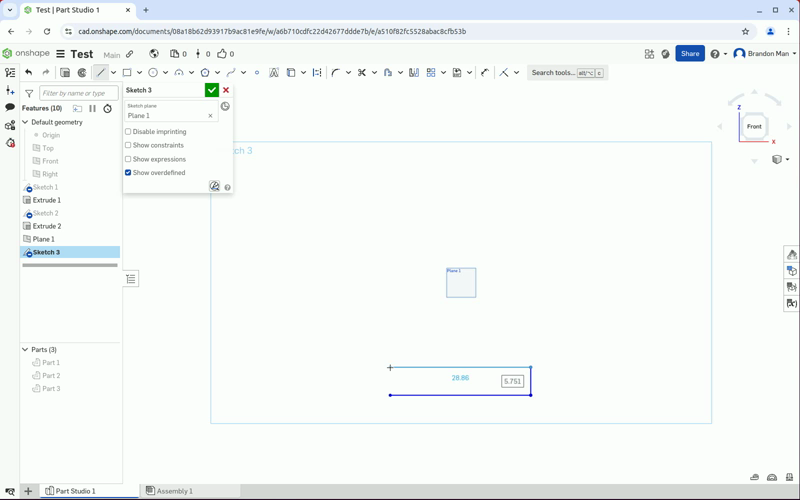
mouse_move(420, 367)
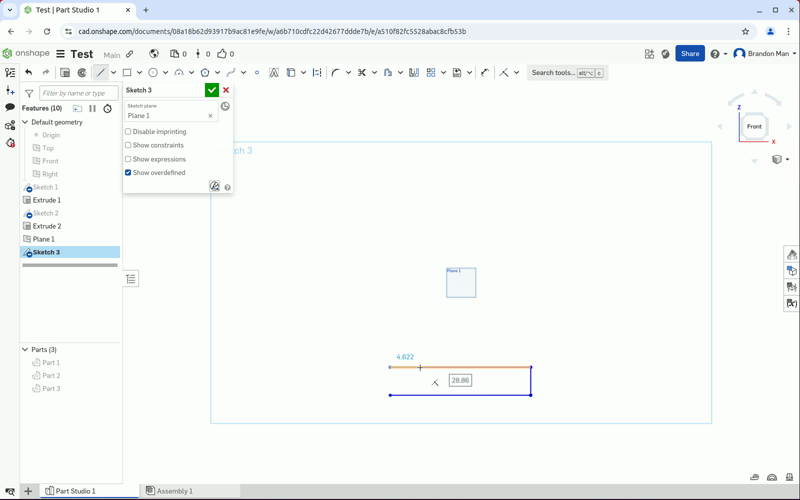
key_down(shift)
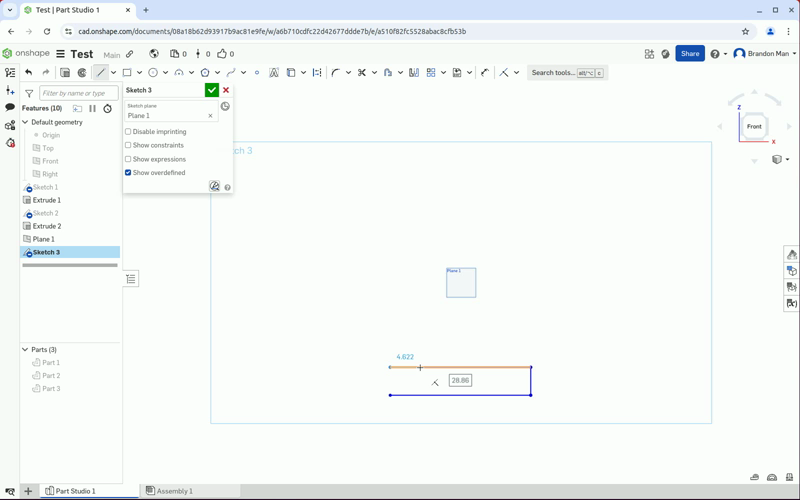
mouse_move(390, 395)
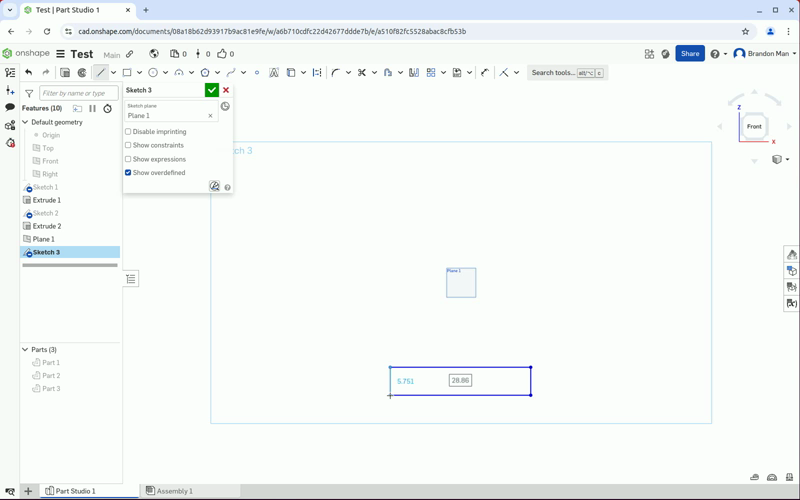
key_up(shift)
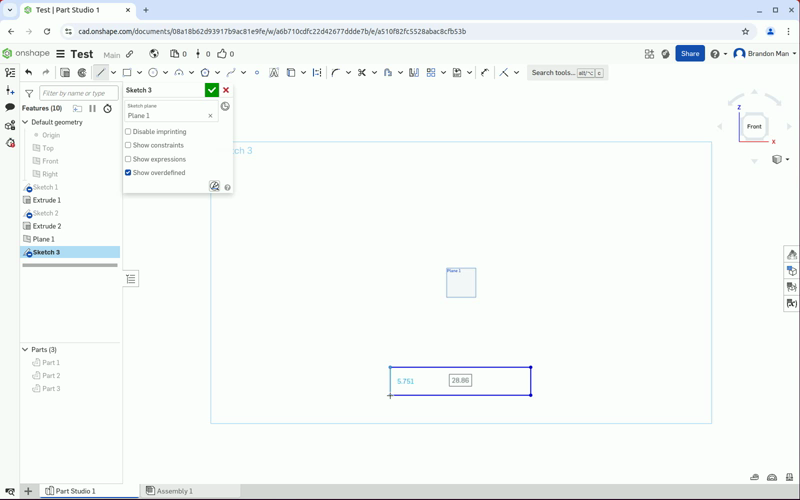
click(390, 395)
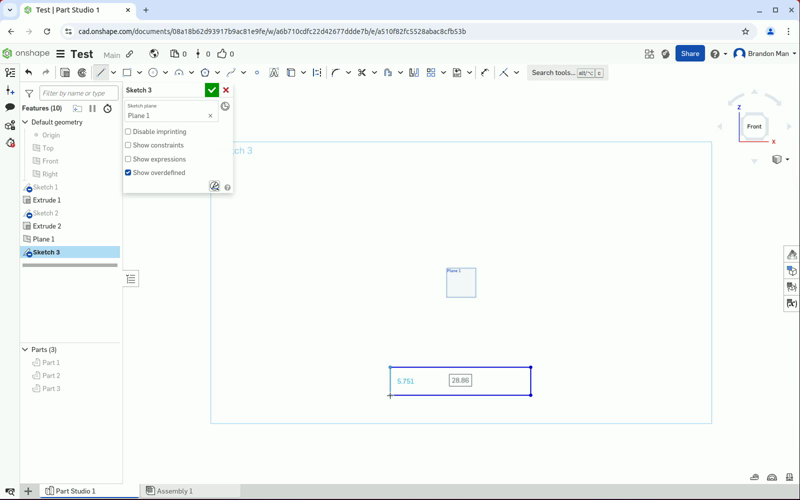
key(esc)
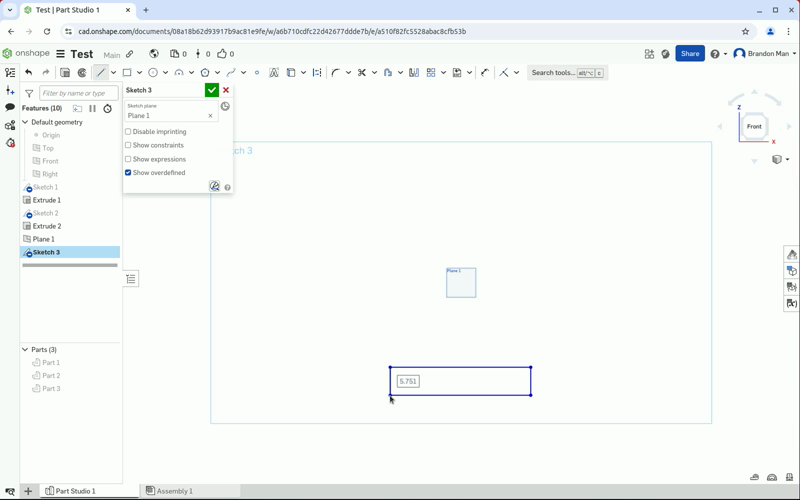
mouse_move(469, 387)
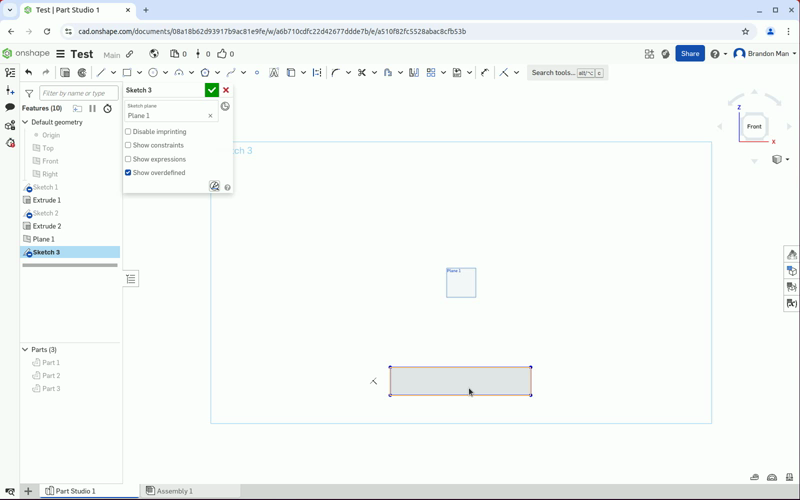
click(469, 387)
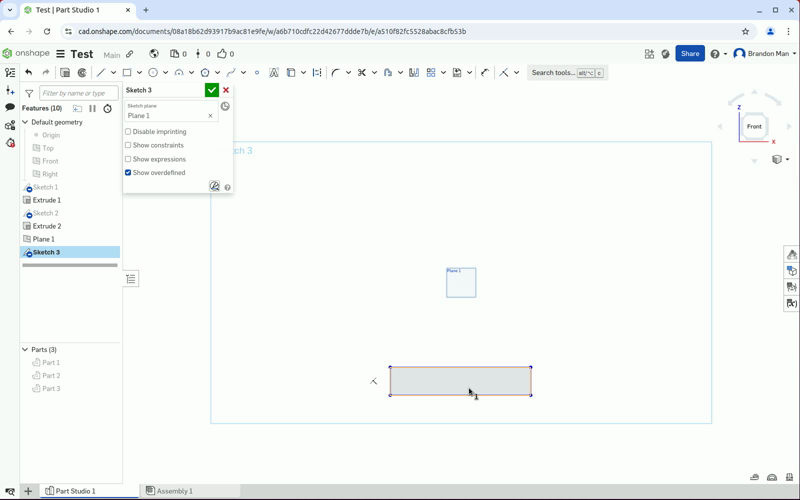
mouse_move(73, 352)
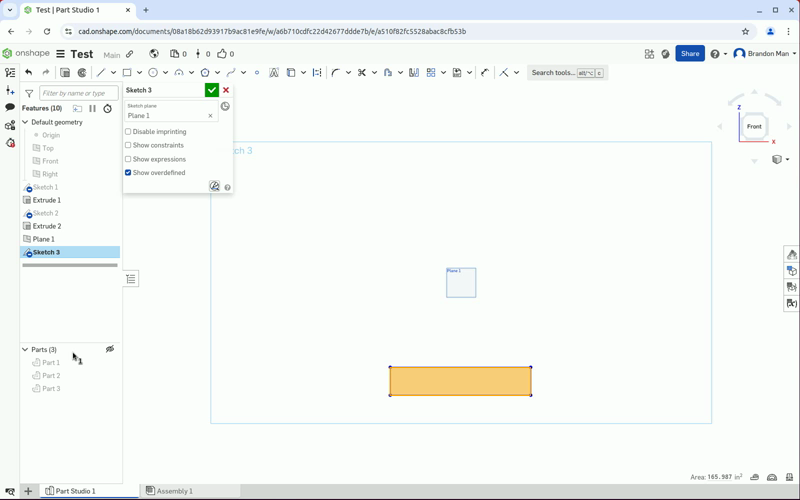
key(shift+y)
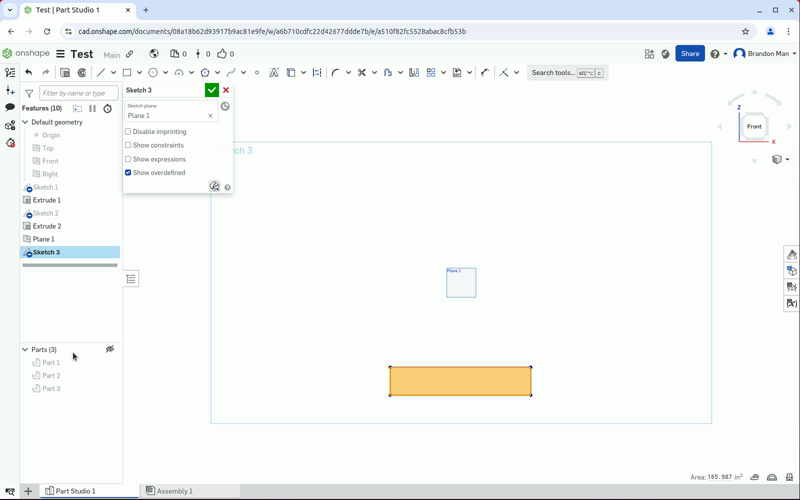
key(shift+e)
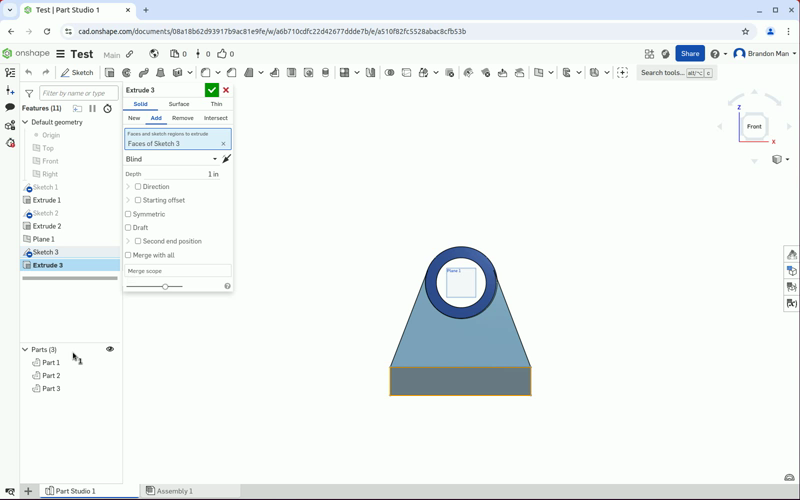
mouse_move(143, 106)
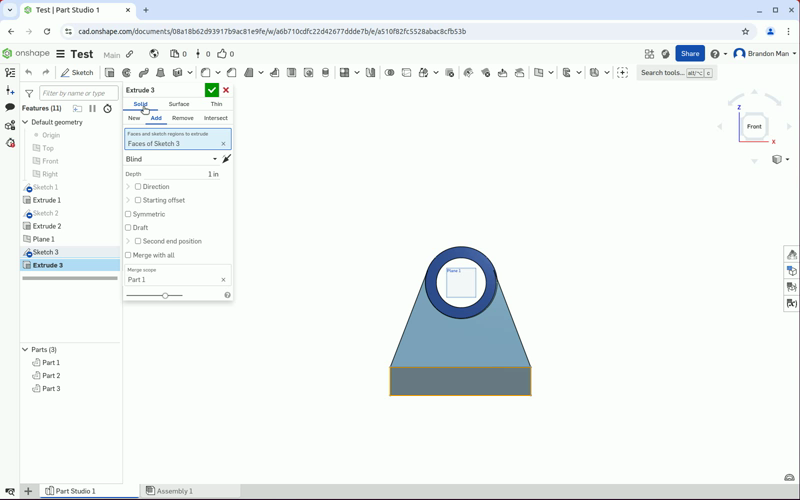
click(143, 106)
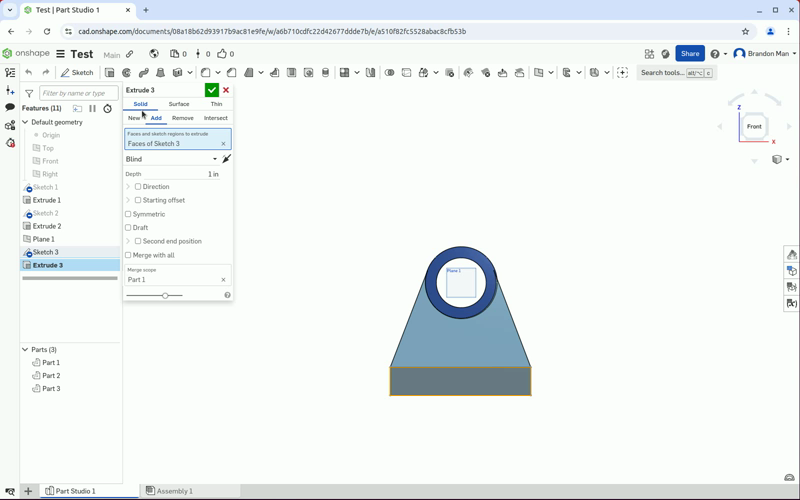
mouse_move(137, 120)
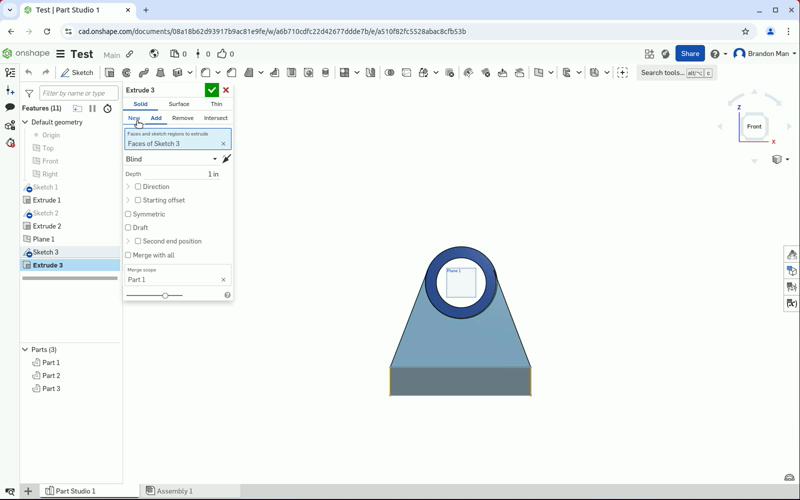
click(137, 120)
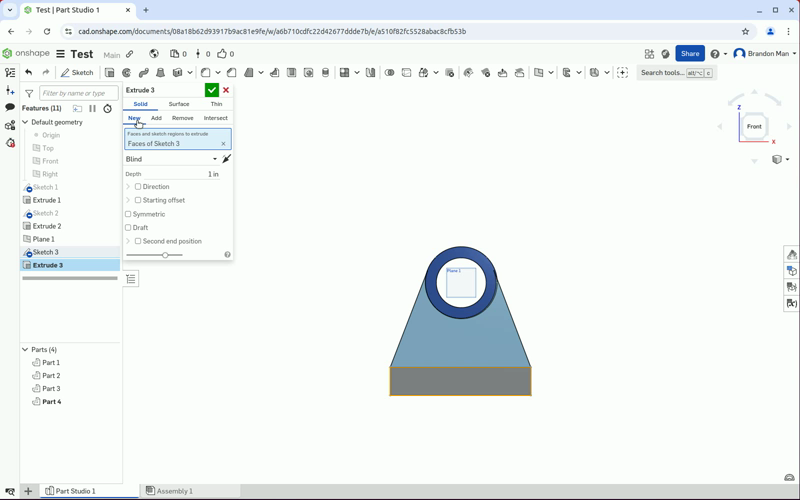
key(tab, 4)
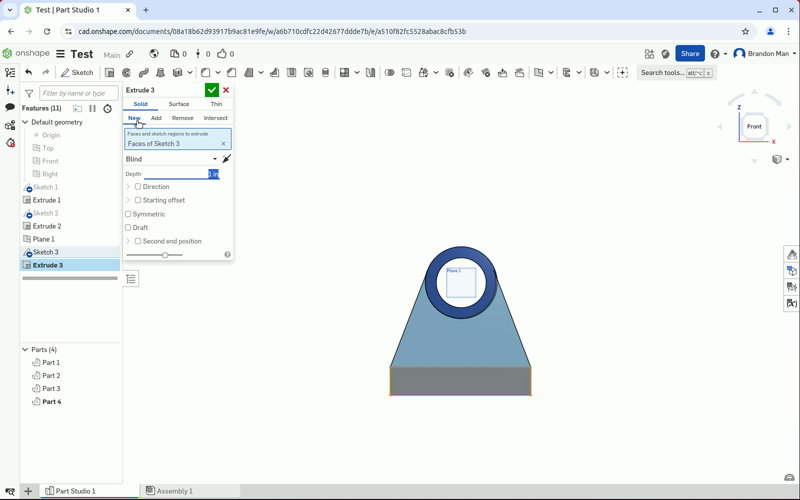
text(15.646)
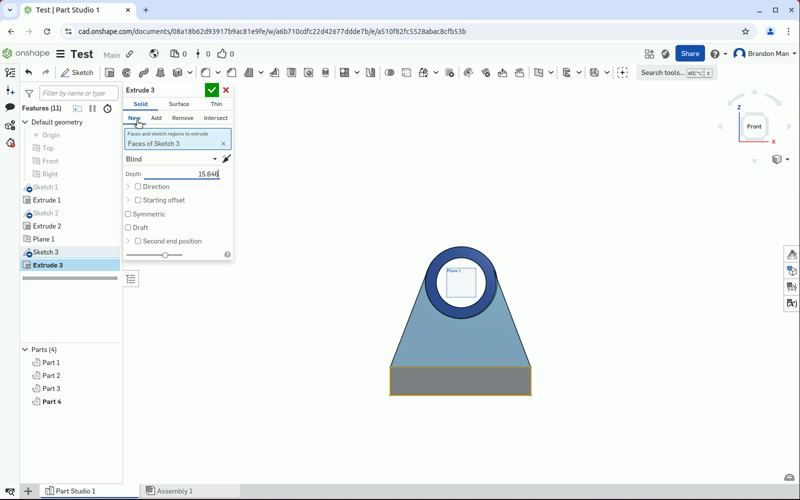
key(enter)
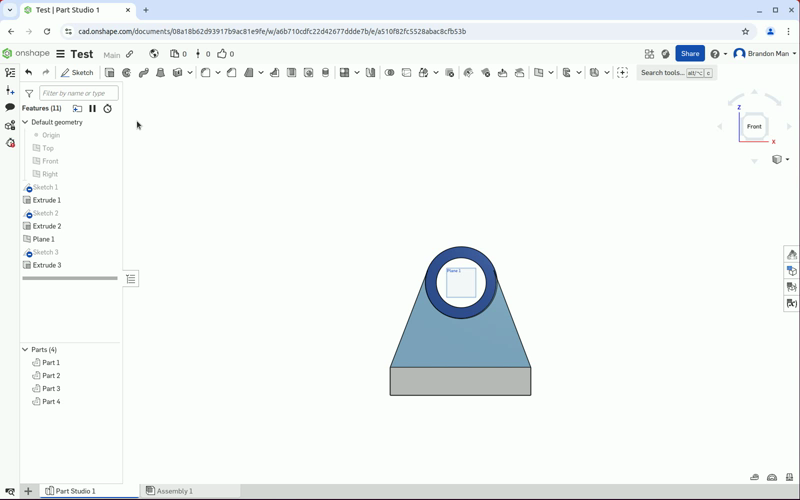
key(shift+h)
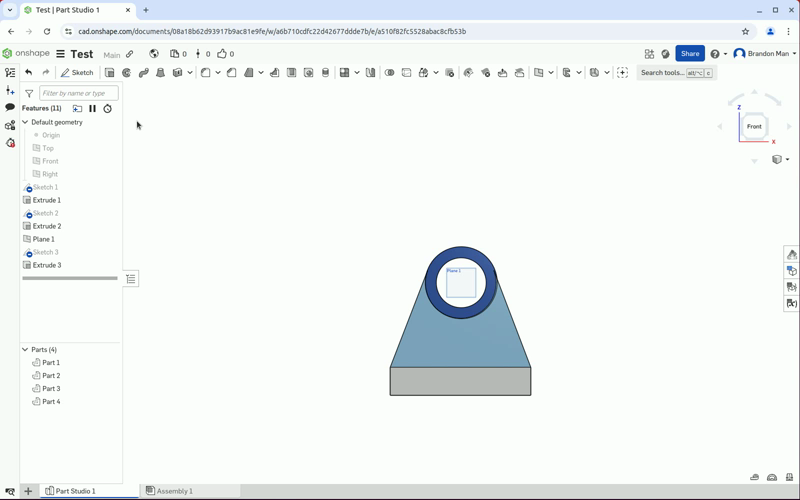
key(shift+h)
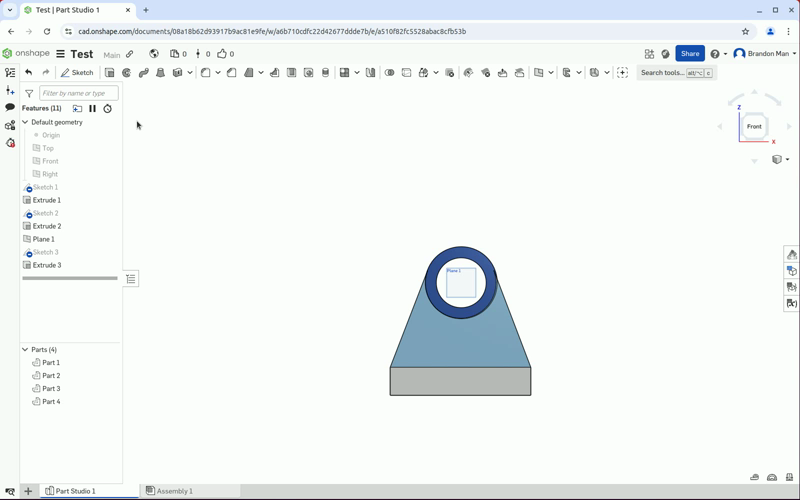
mouse_move(73, 189)
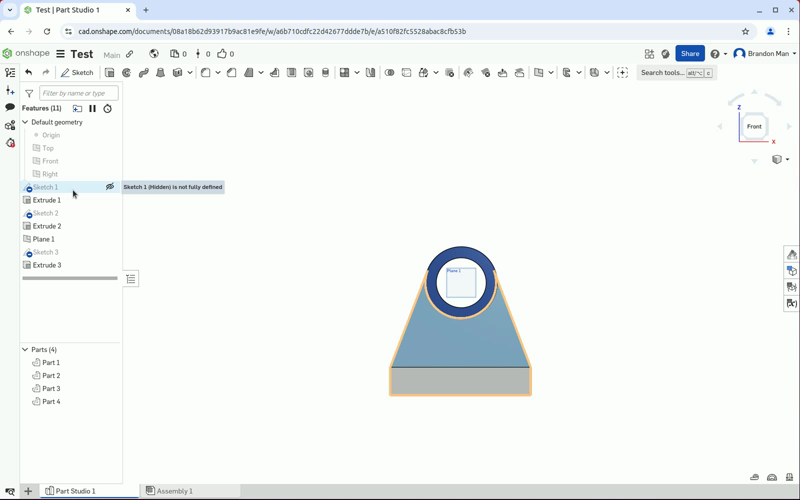
click(73, 189)
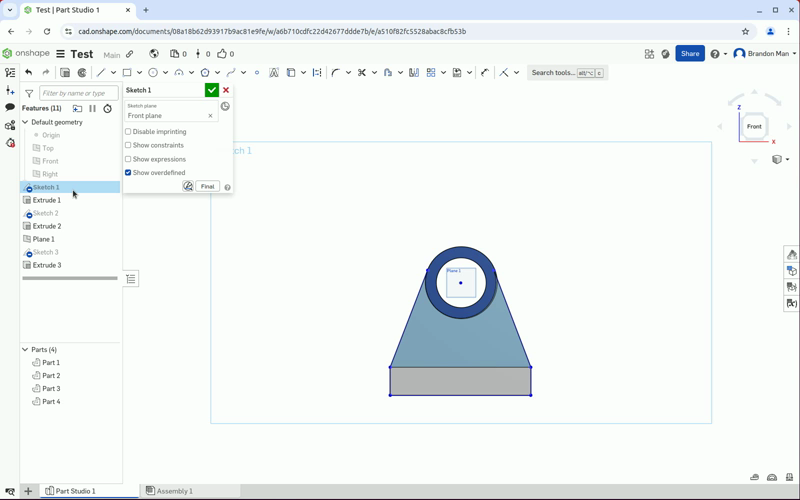
mouse_move(229, 92)
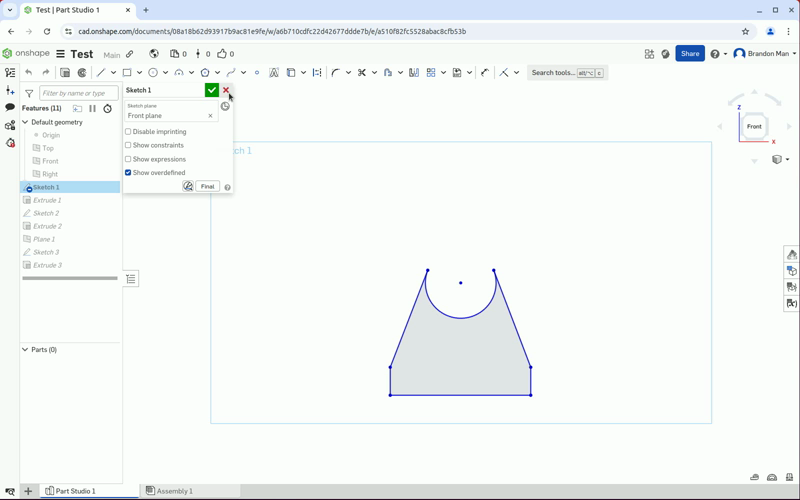
click(229, 92)
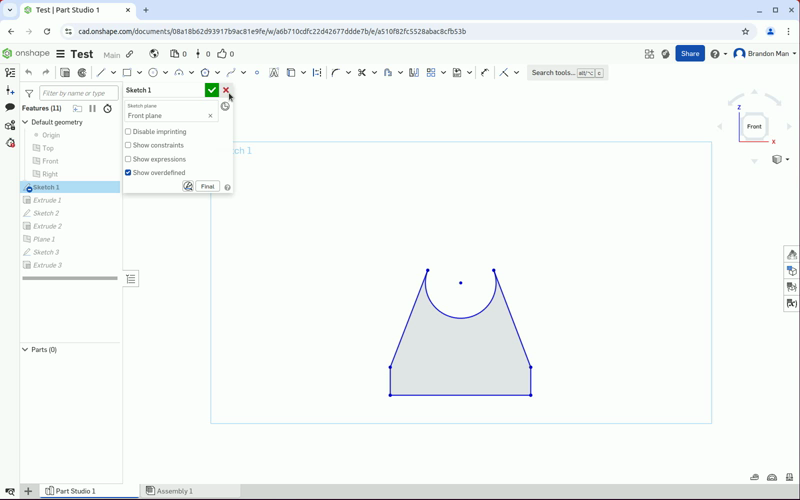
key(shift+s)
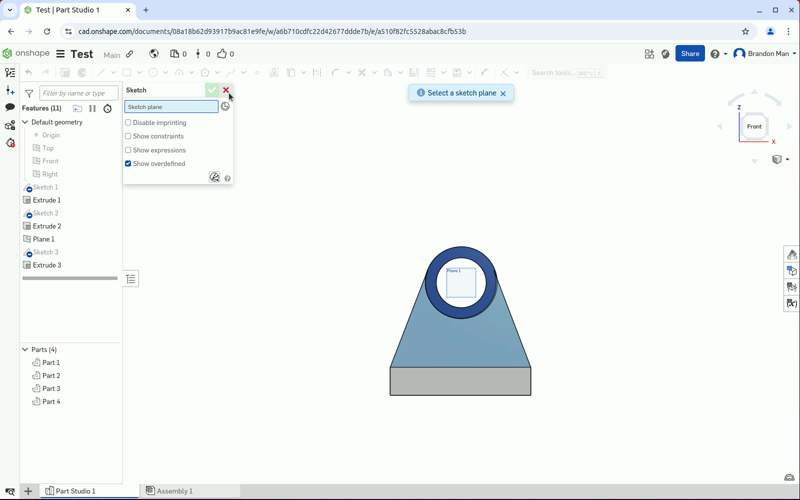
mouse_move(73, 241)
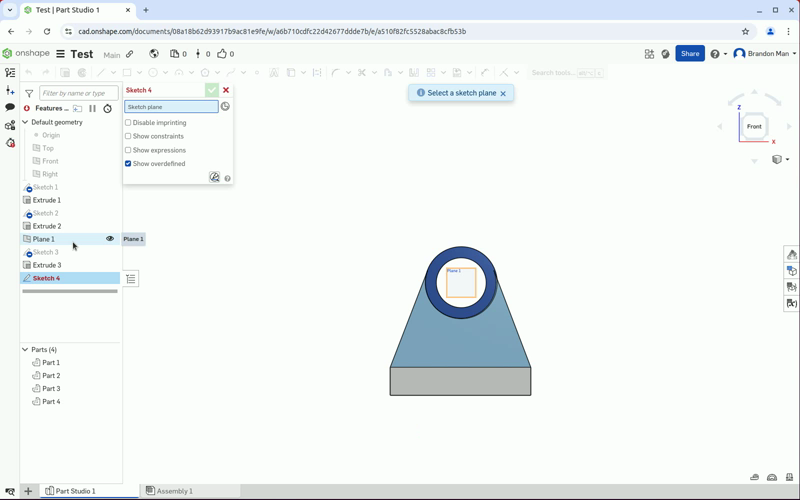
click(73, 241)
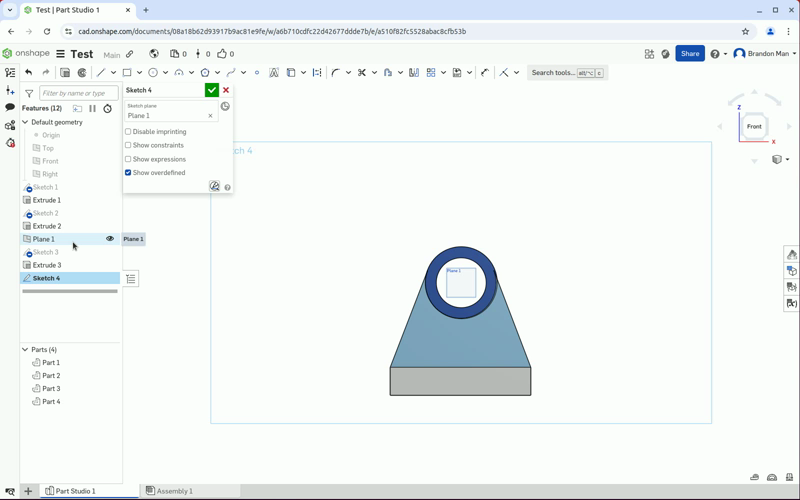
mouse_move(73, 352)
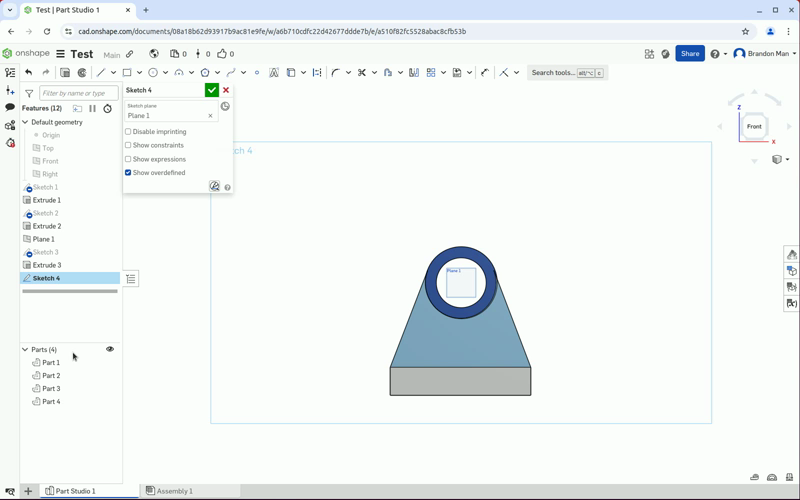
key(y)
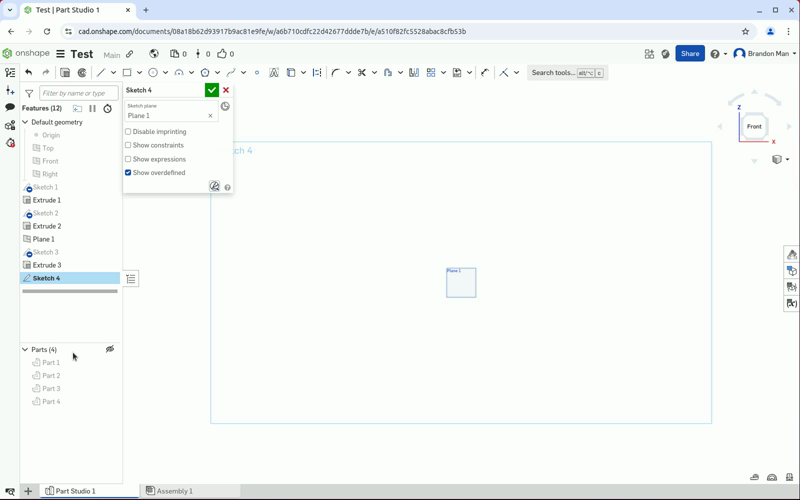
key(c)
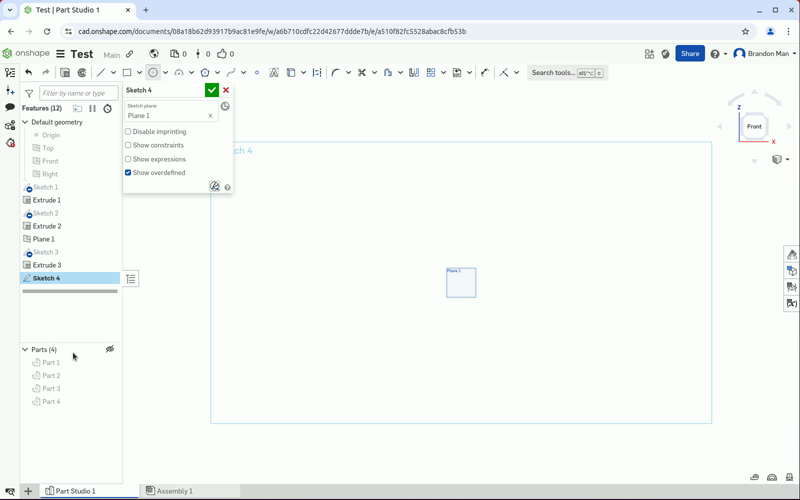
key_down(shift)
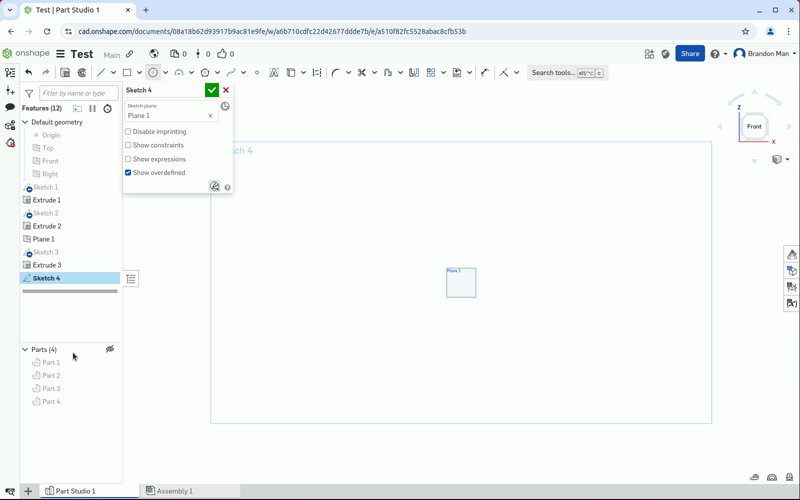
mouse_move(461, 282)
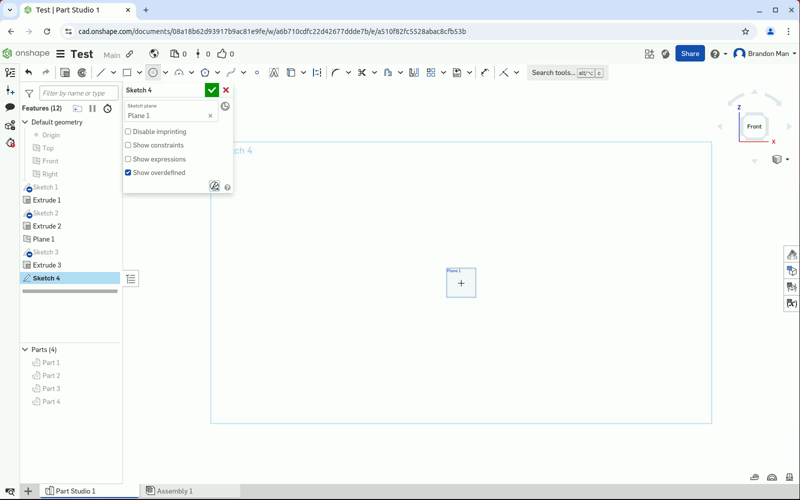
click(461, 282)
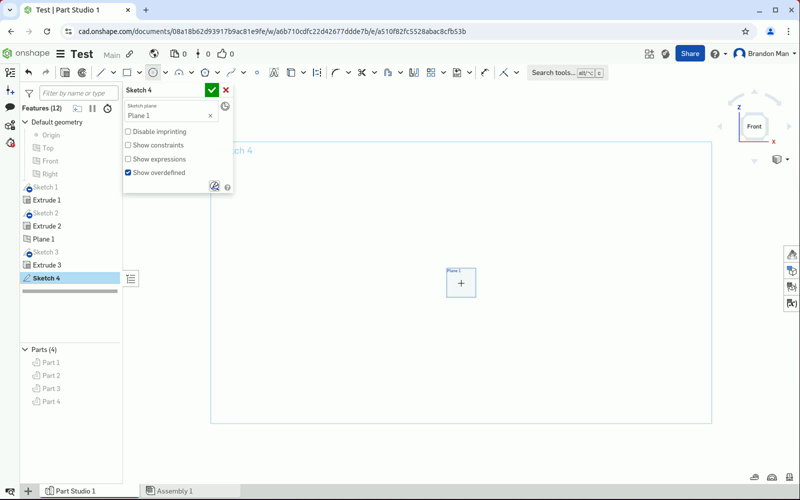
key_up(shift)
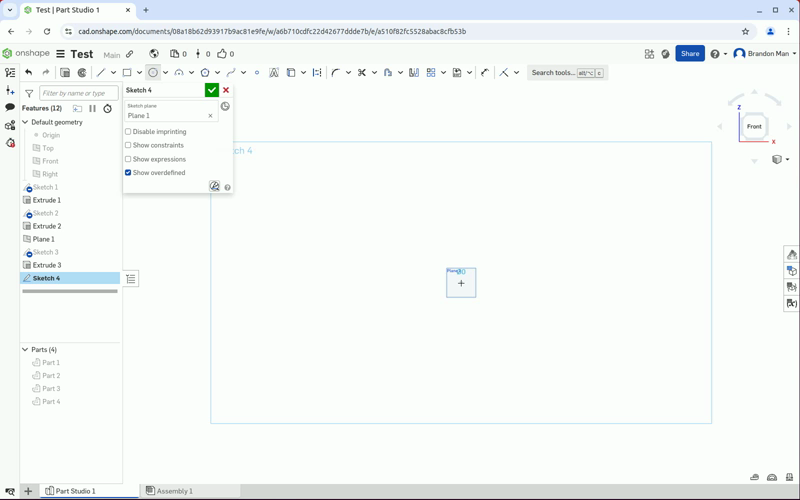
mouse_move(497, 282)
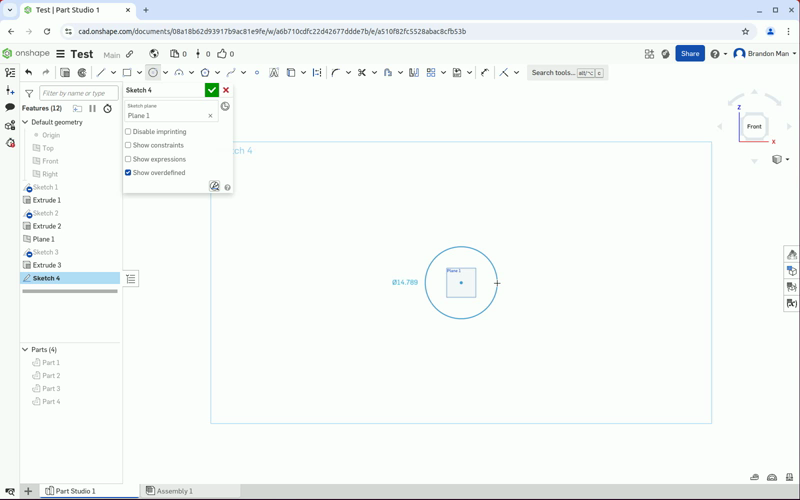
click(497, 282)
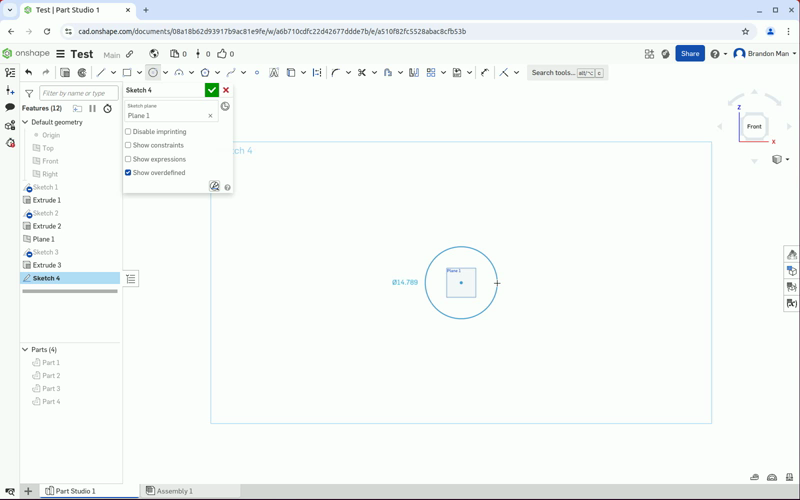
key(esc)
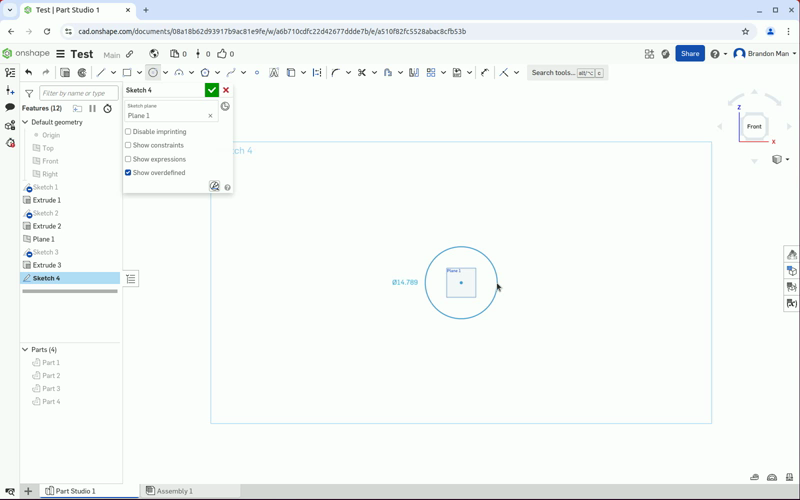
key(c)
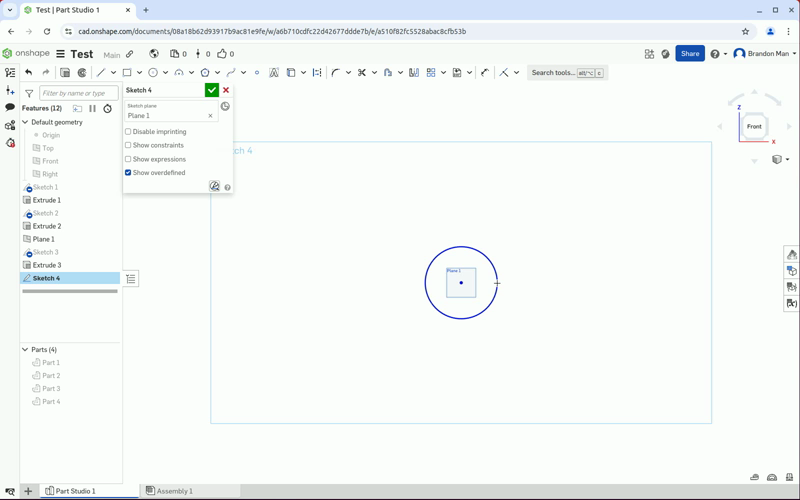
key_down(shift)
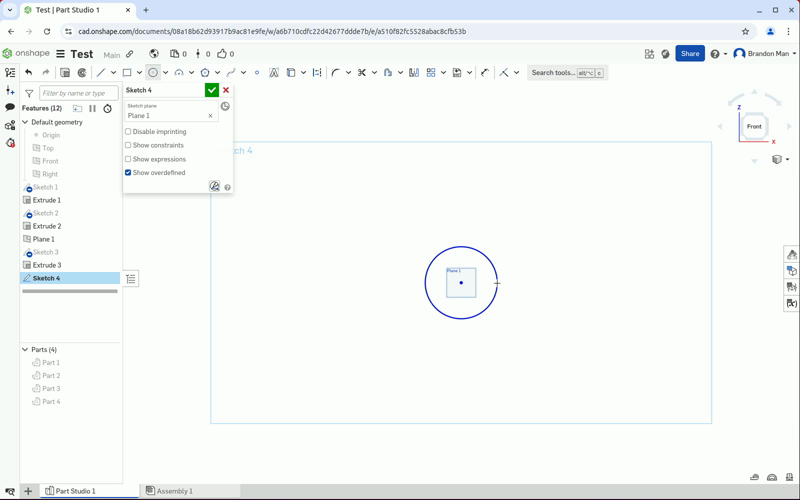
mouse_move(461, 282)
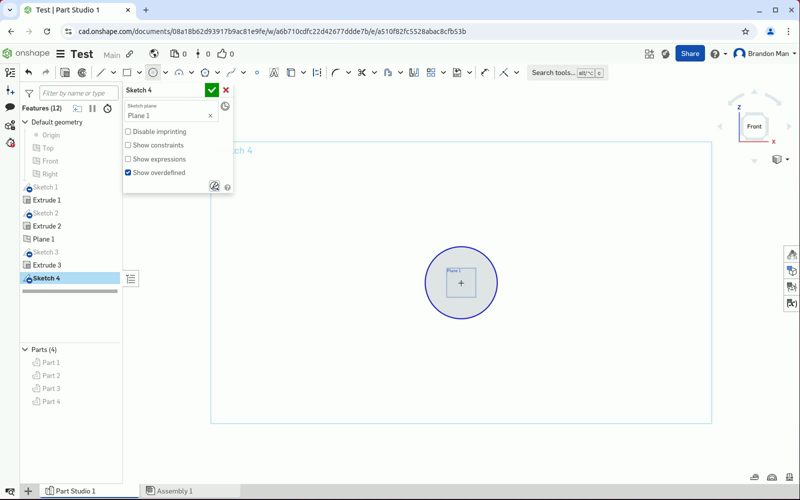
click(461, 282)
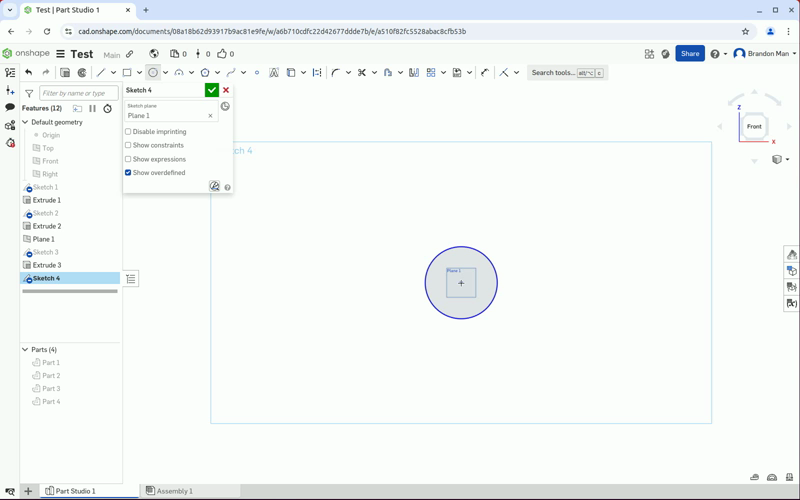
key_up(shift)
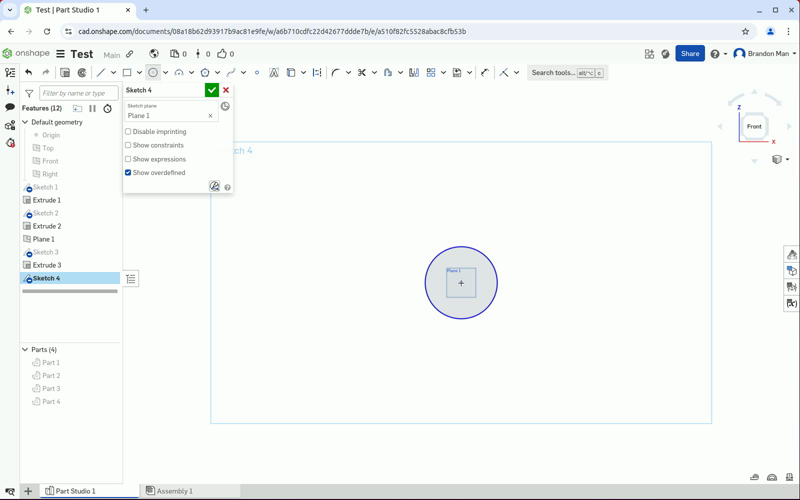
mouse_move(486, 282)
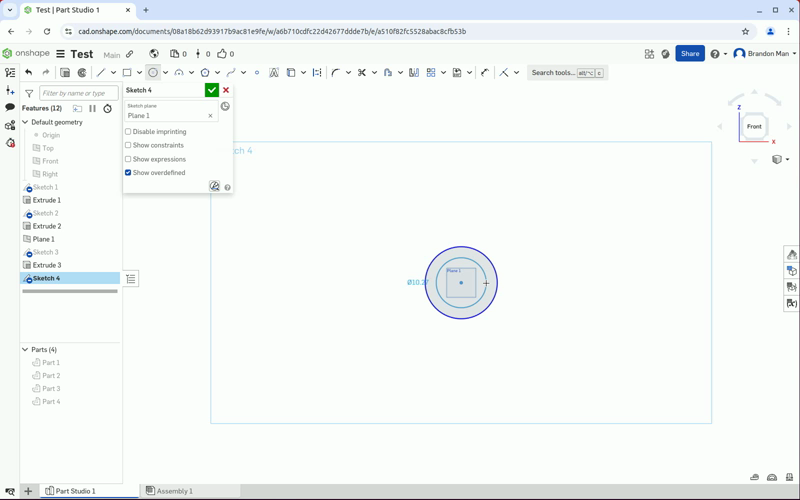
click(486, 282)
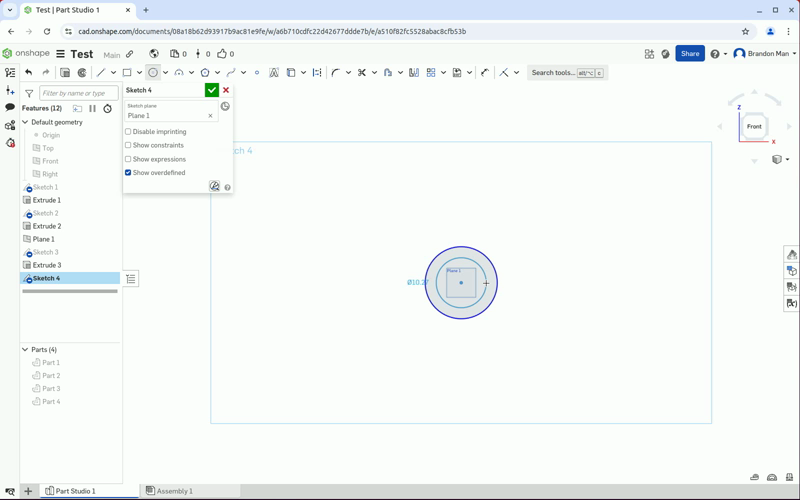
key(esc)
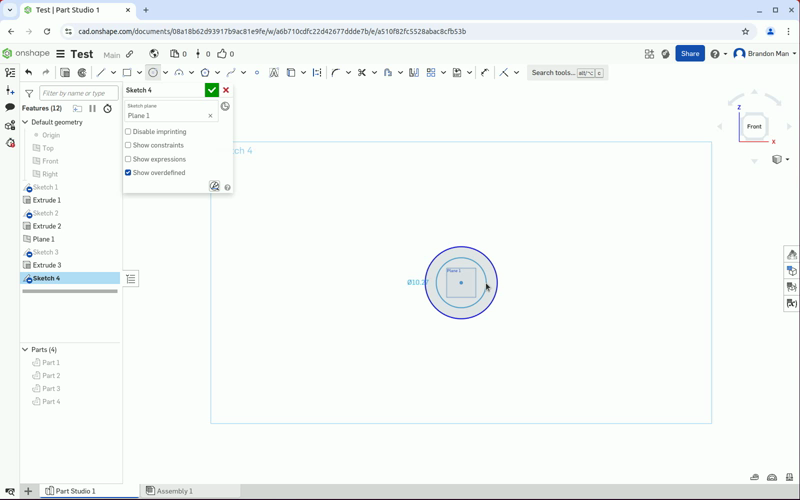
mouse_move(478, 257)
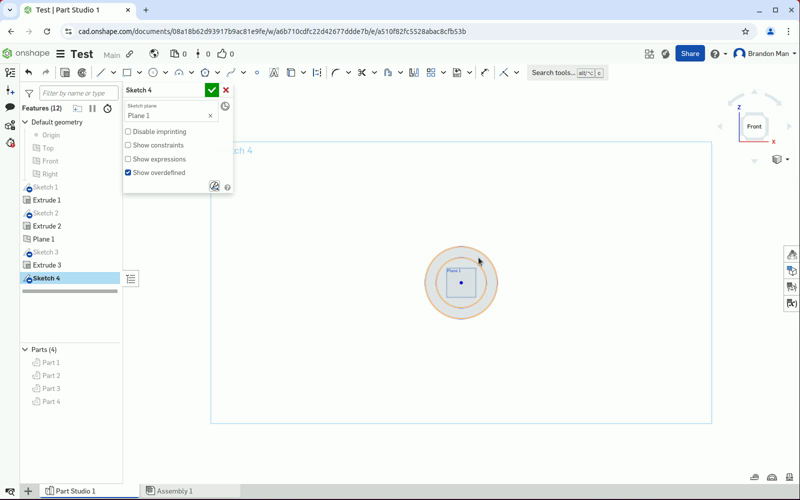
click(478, 257)
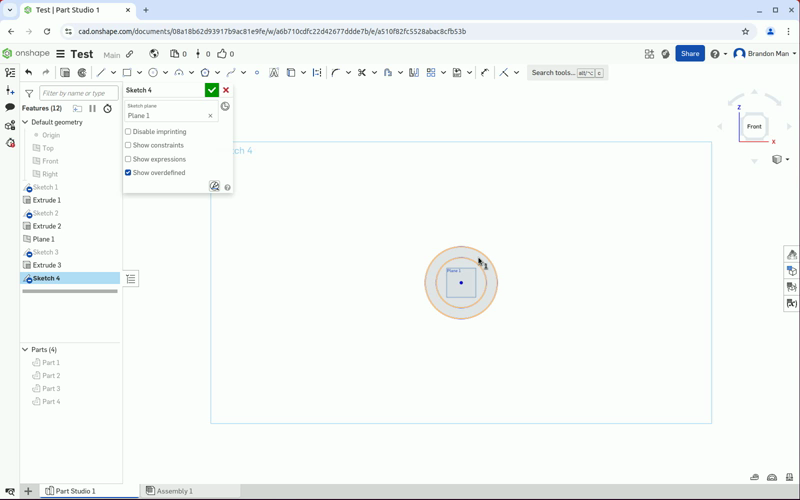
mouse_move(73, 352)
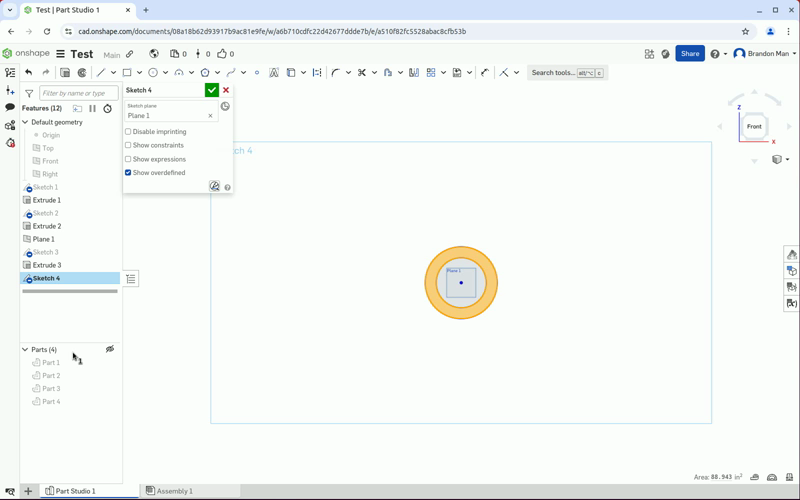
key(shift+y)
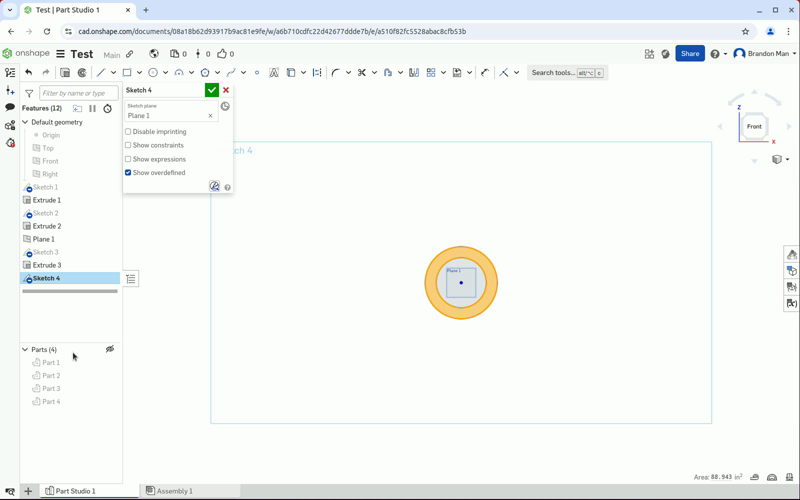
key(shift+e)
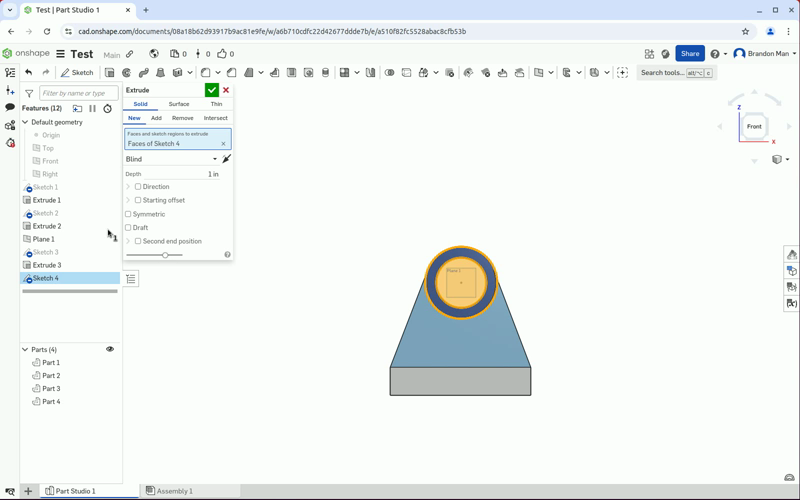
mouse_move(143, 106)
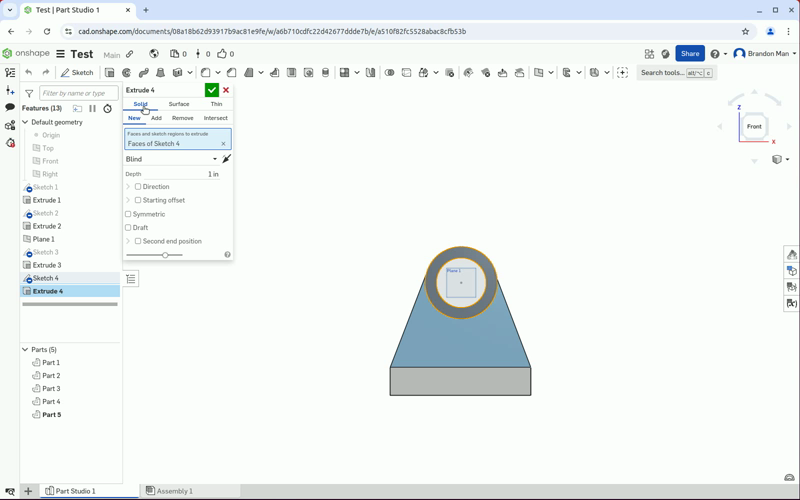
click(143, 106)
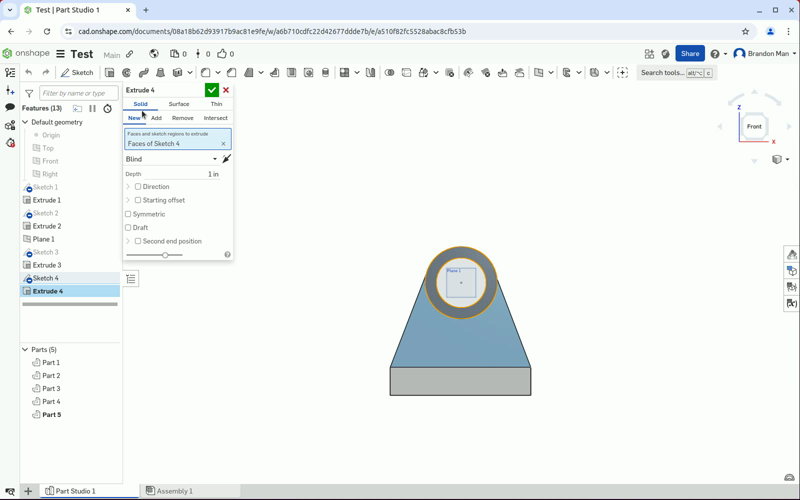
mouse_move(137, 120)
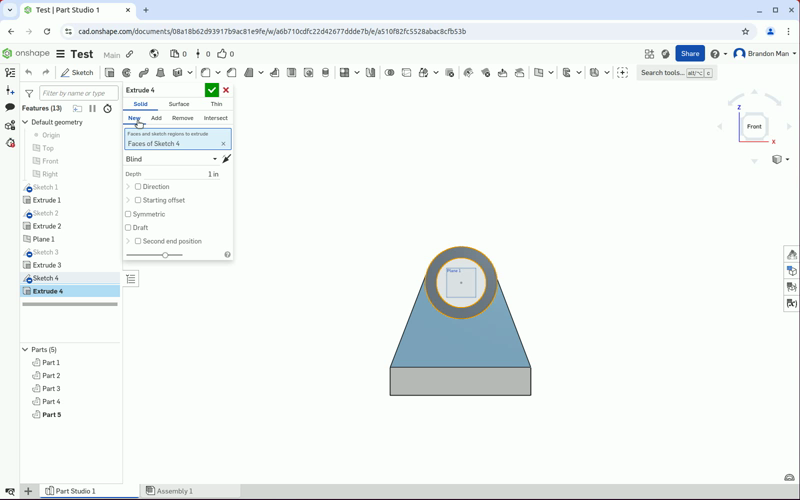
click(137, 120)
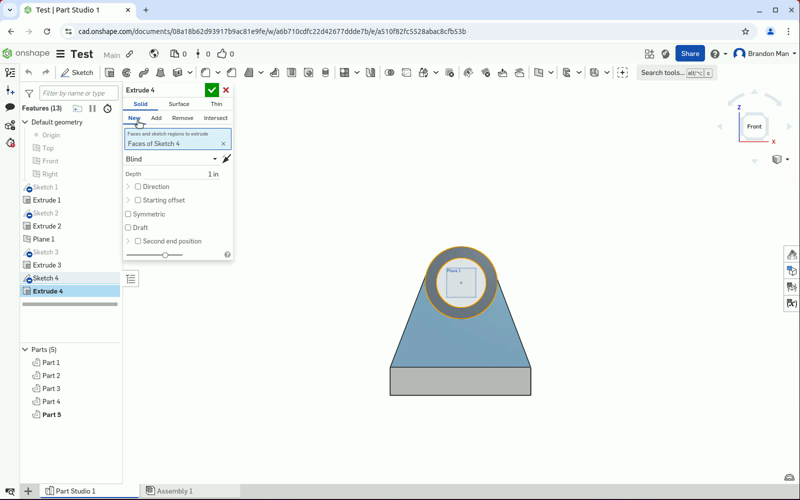
key(tab, 4)
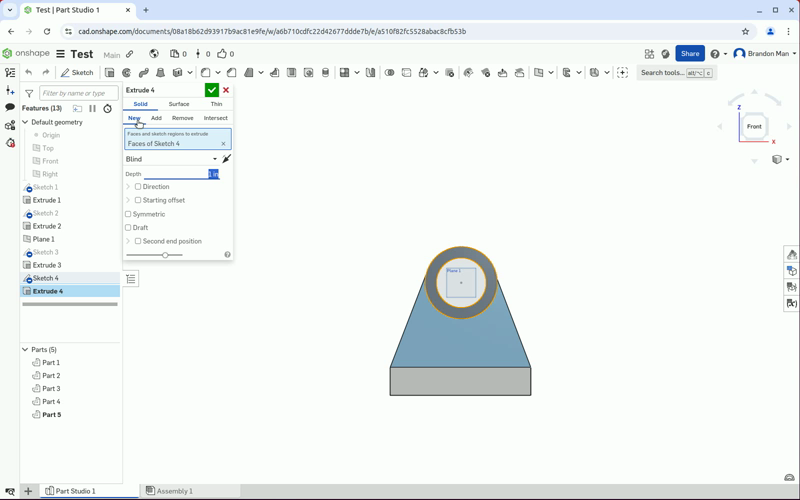
text(11.554)
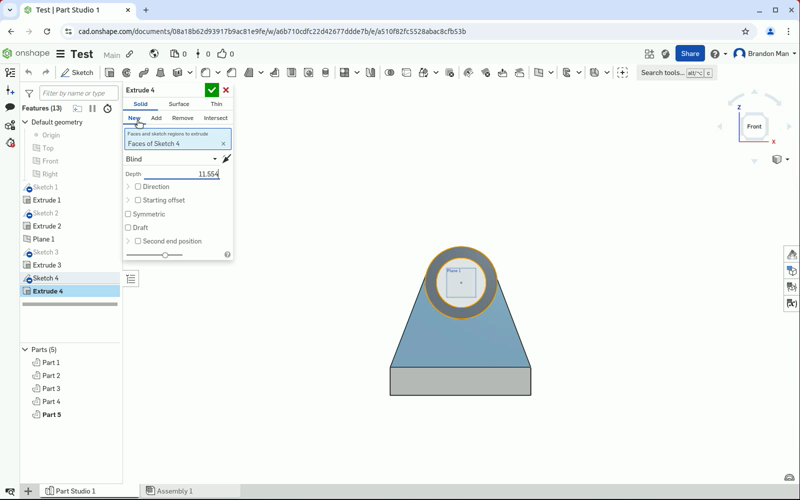
key(enter)
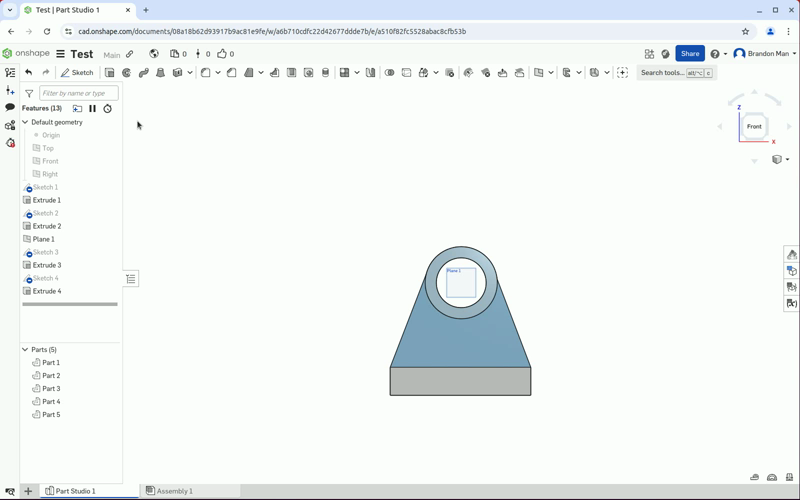
key(shift+h)
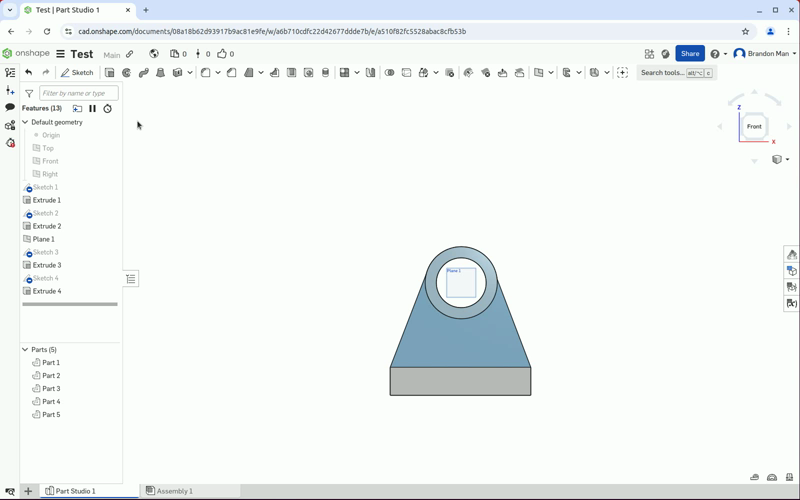
key(shift+h)
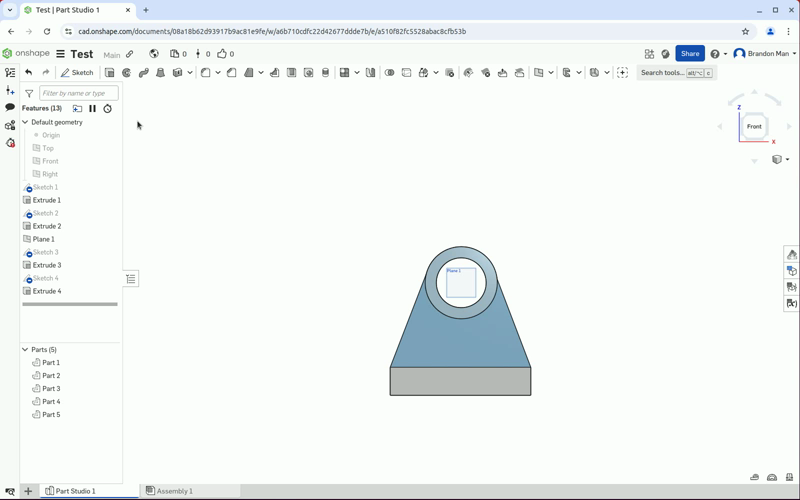
mouse_move(73, 189)
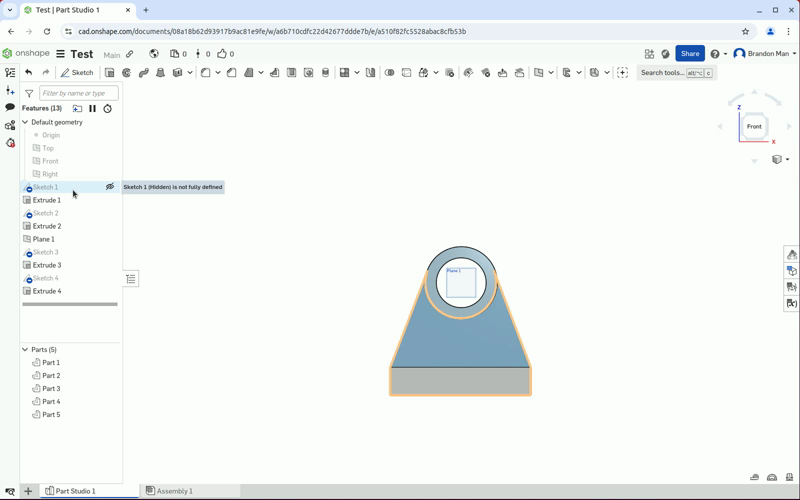
click(73, 189)
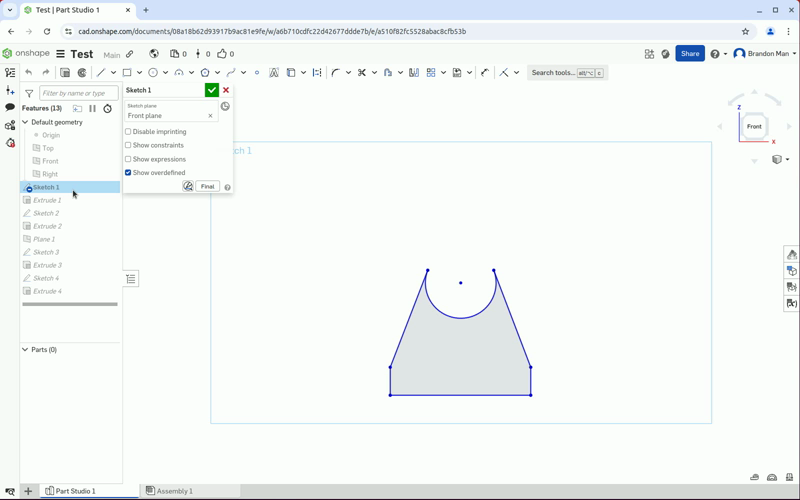
mouse_move(229, 92)
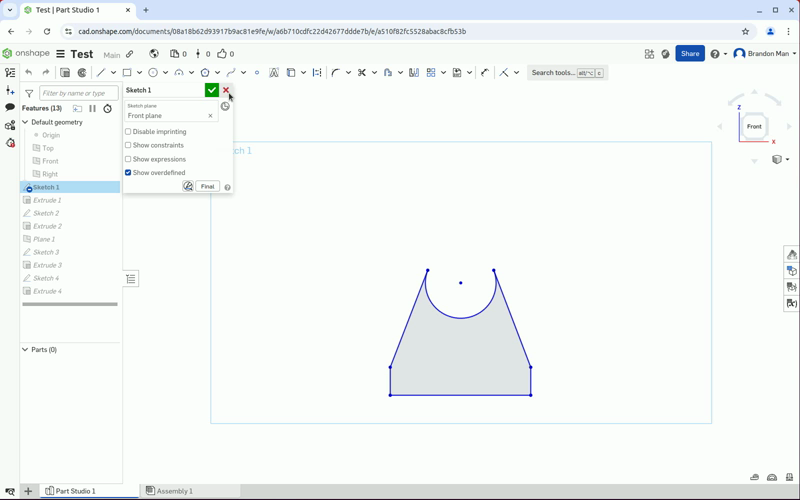
click(229, 92)
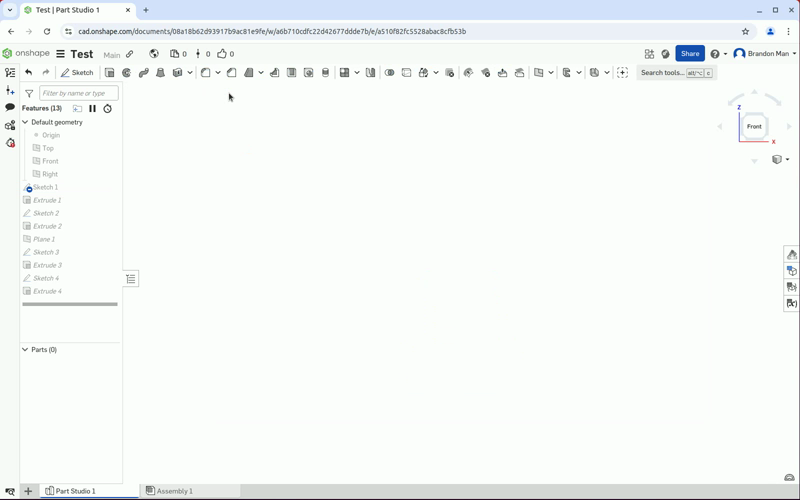
key(shift+s)
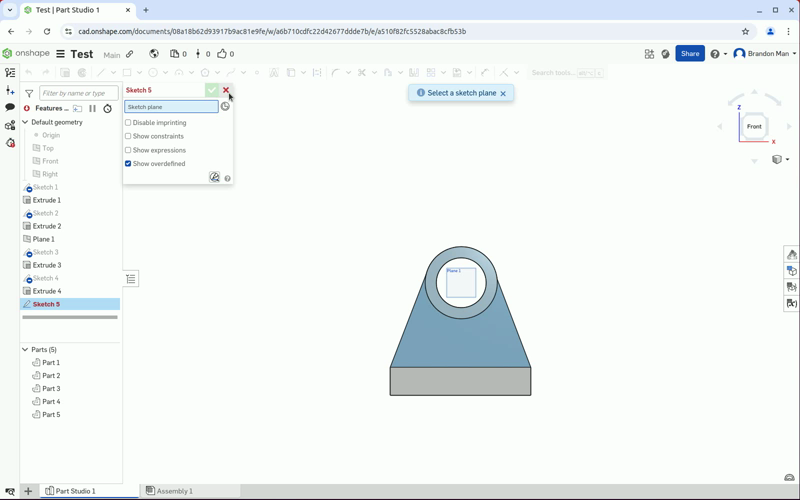
mouse_move(73, 241)
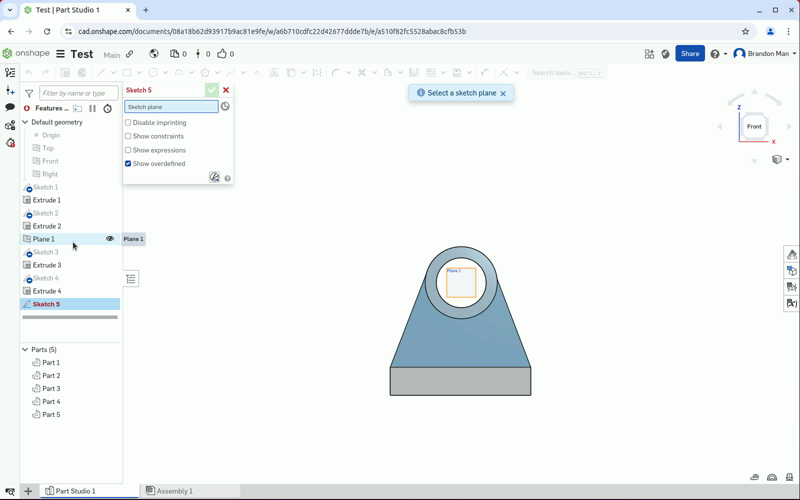
click(73, 241)
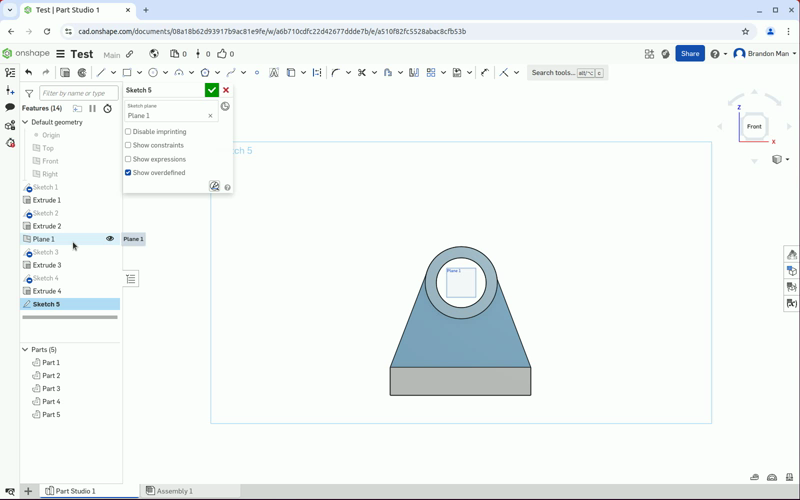
mouse_move(73, 352)
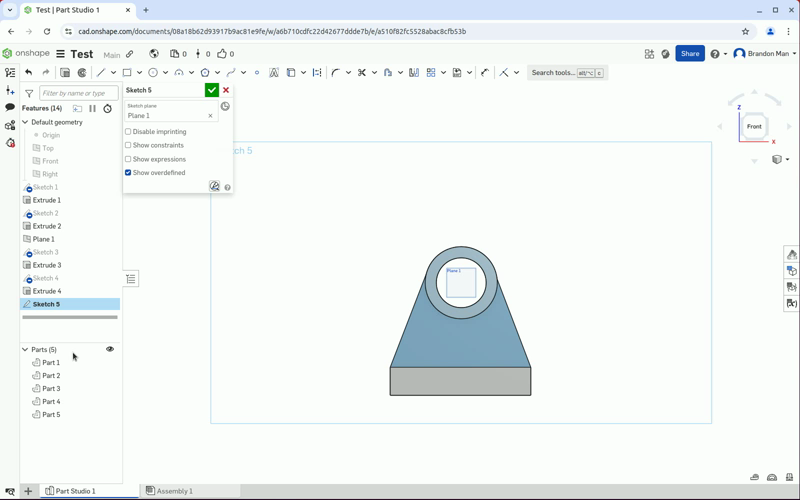
key(y)
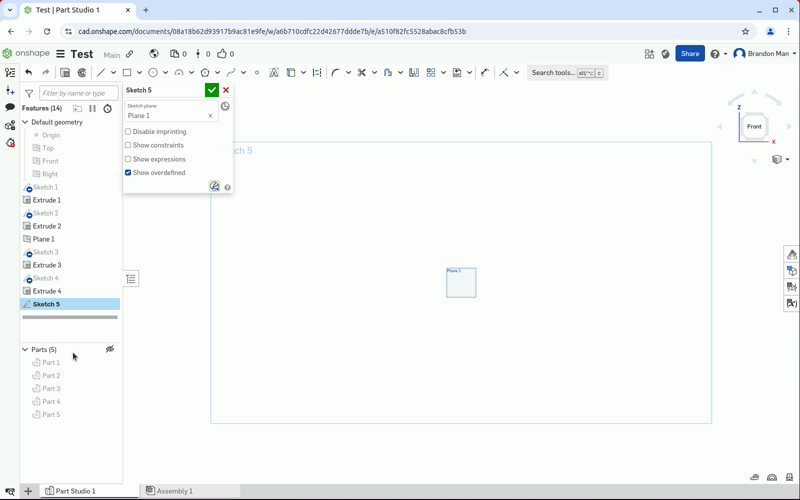
key(a)
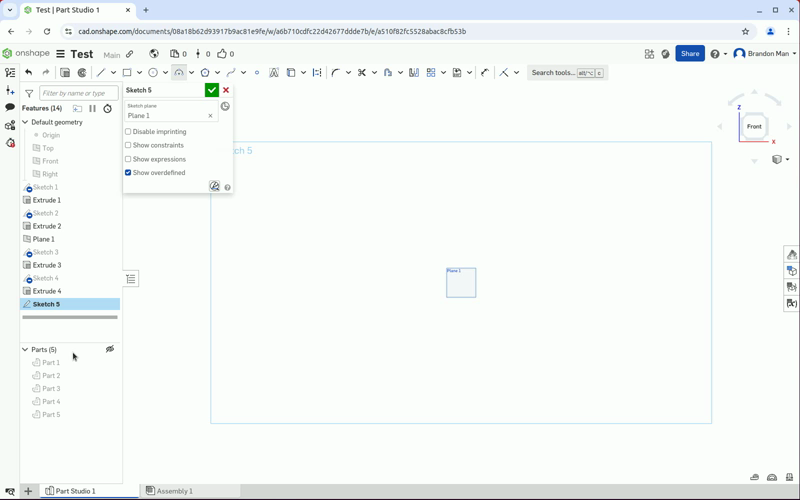
key_down(shift)
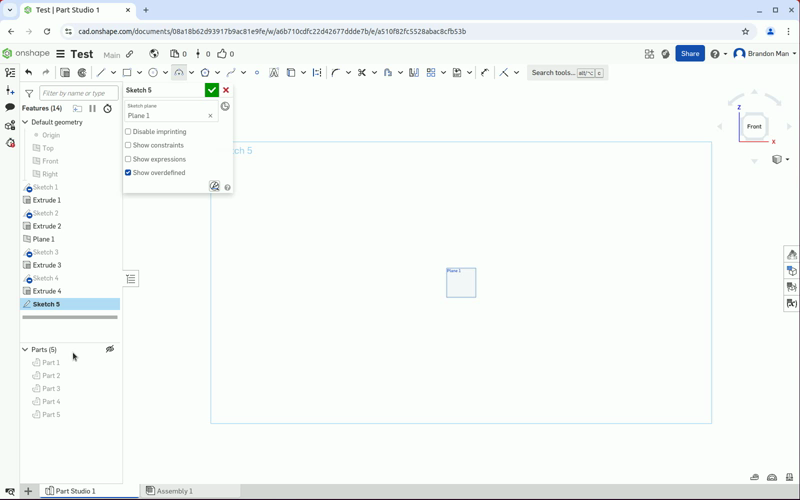
mouse_move(456, 318)
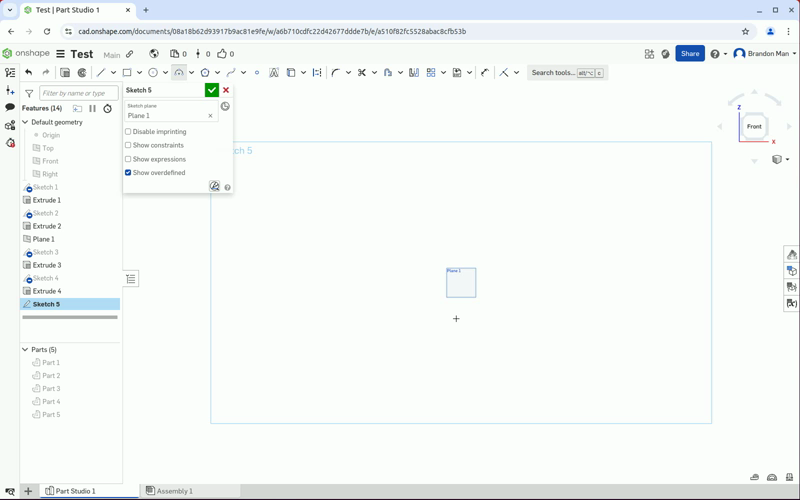
click(456, 318)
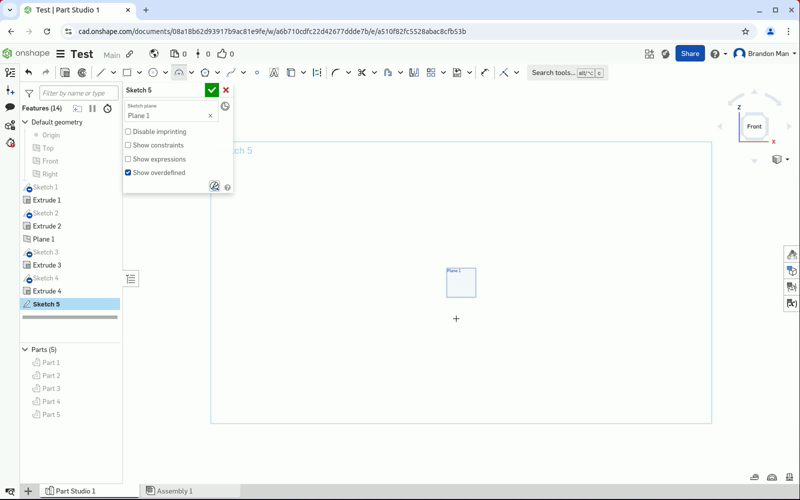
key_up(shift)
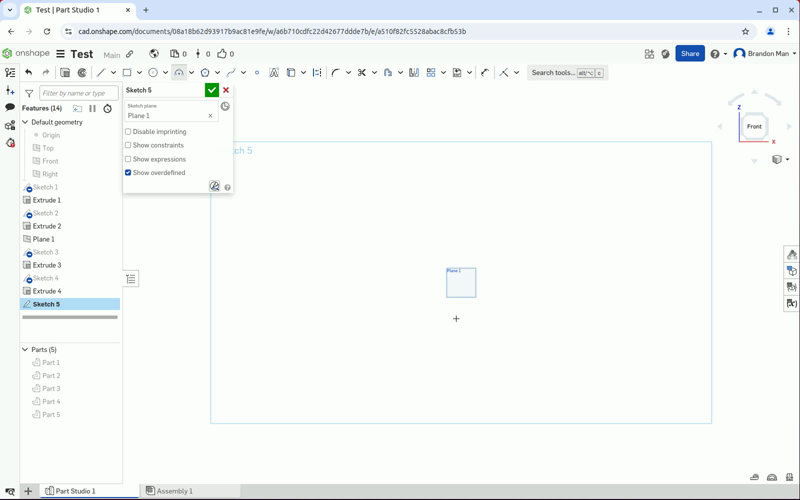
key_down(shift)
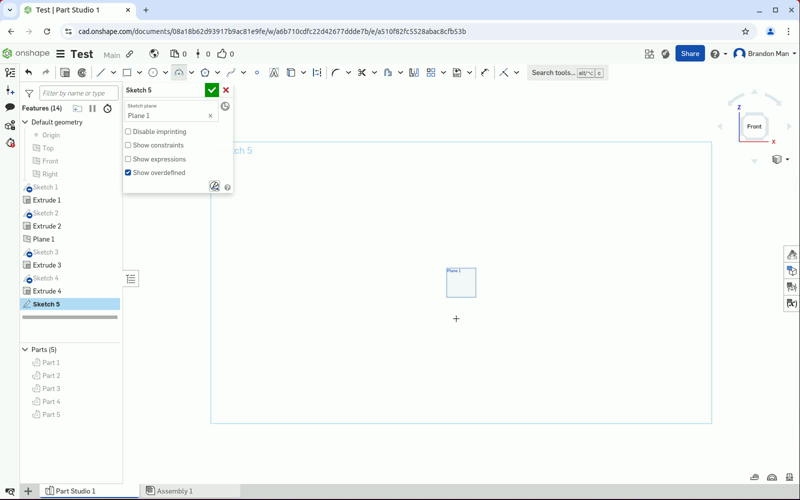
mouse_move(467, 318)
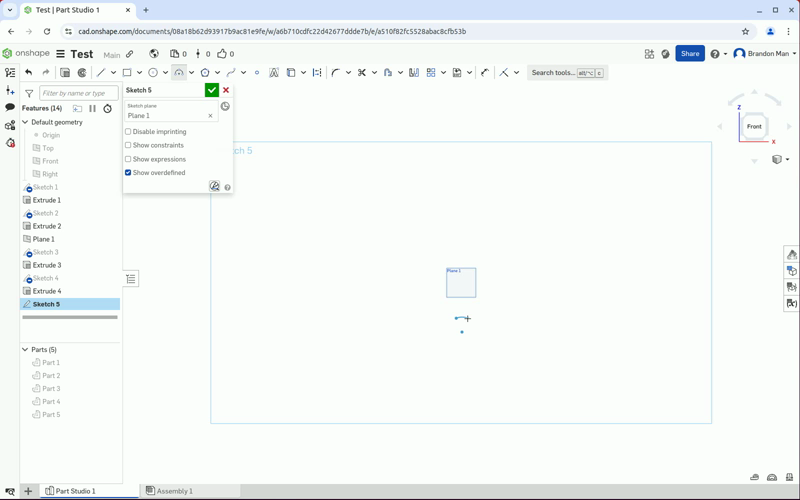
click(467, 318)
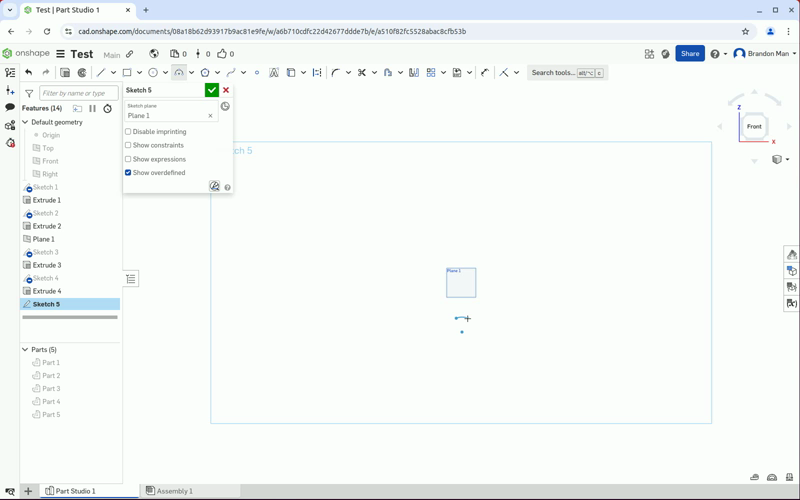
mouse_move(461, 318)
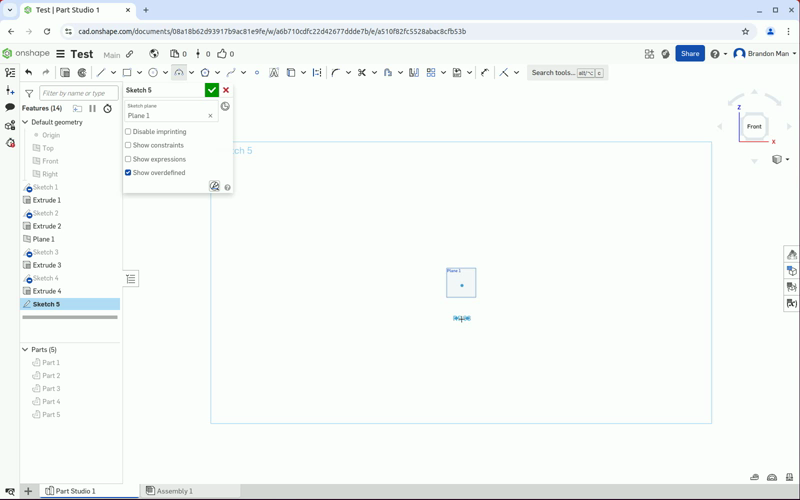
click(461, 318)
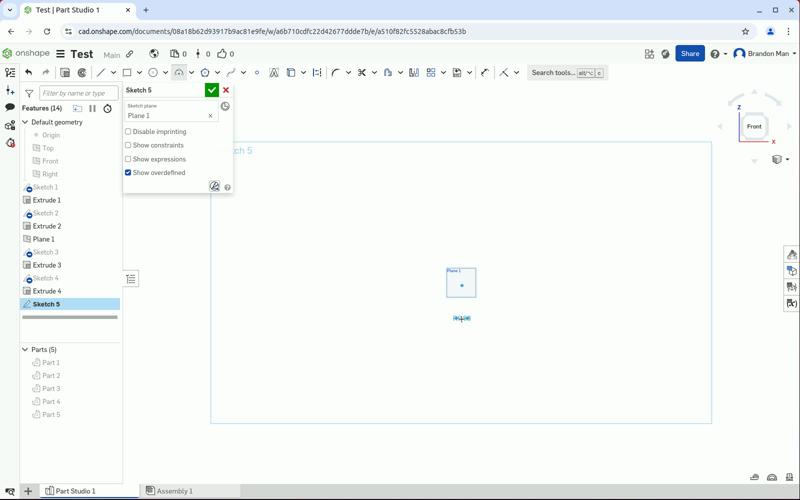
key_up(shift)
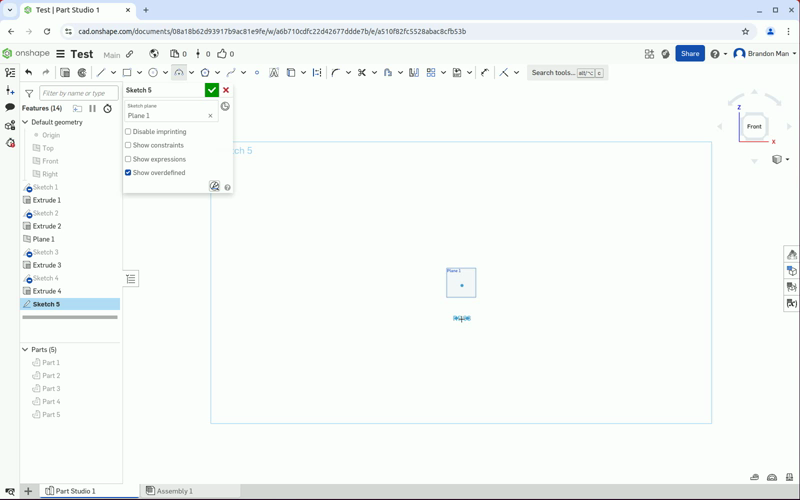
key(esc)
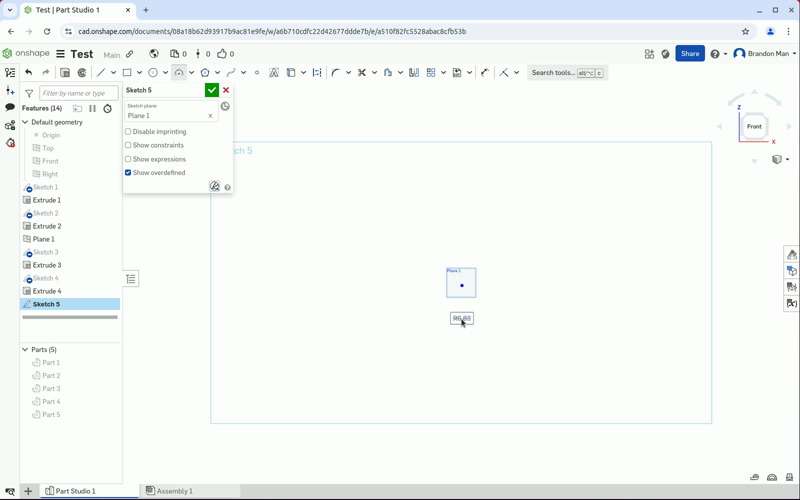
key(l)
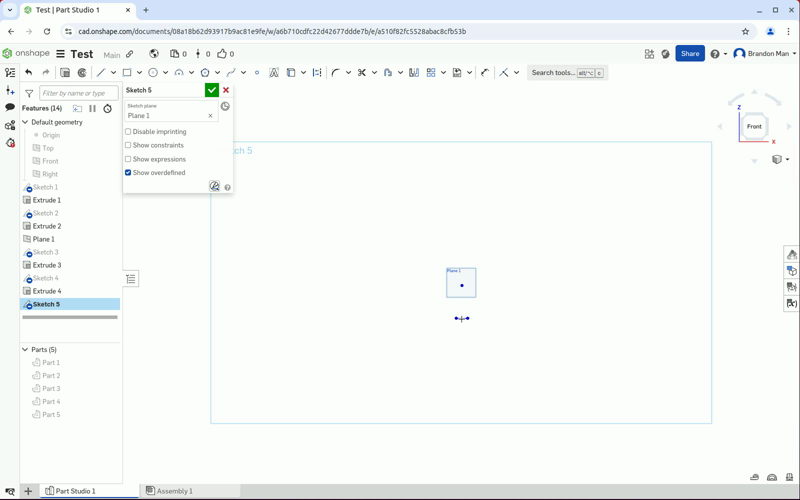
mouse_move(467, 318)
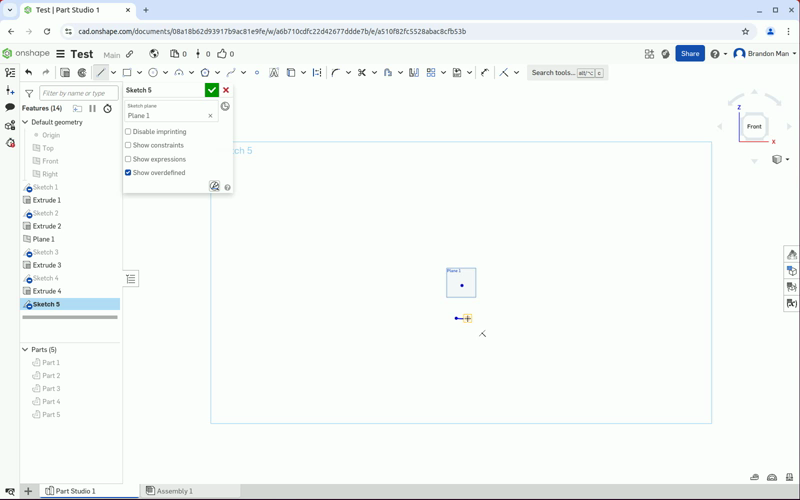
click(467, 318)
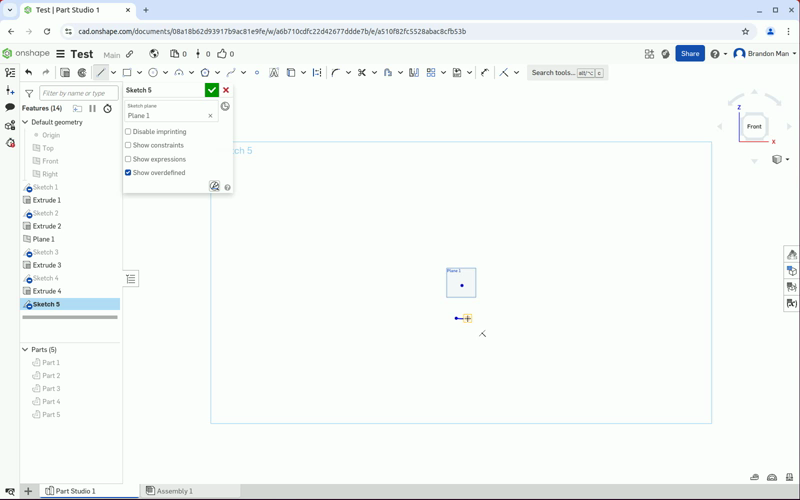
mouse_move(497, 318)
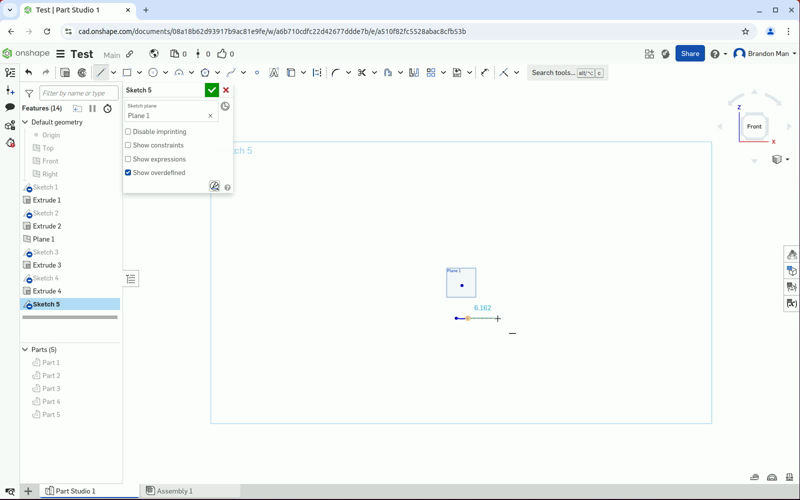
key_down(shift)
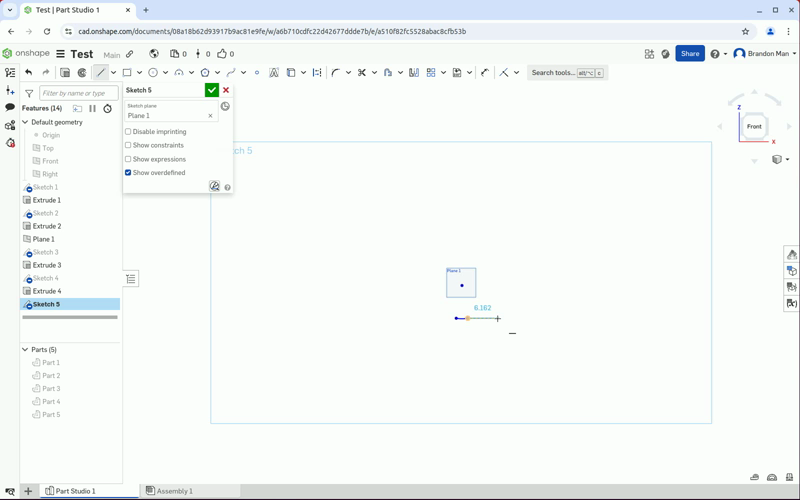
mouse_move(456, 318)
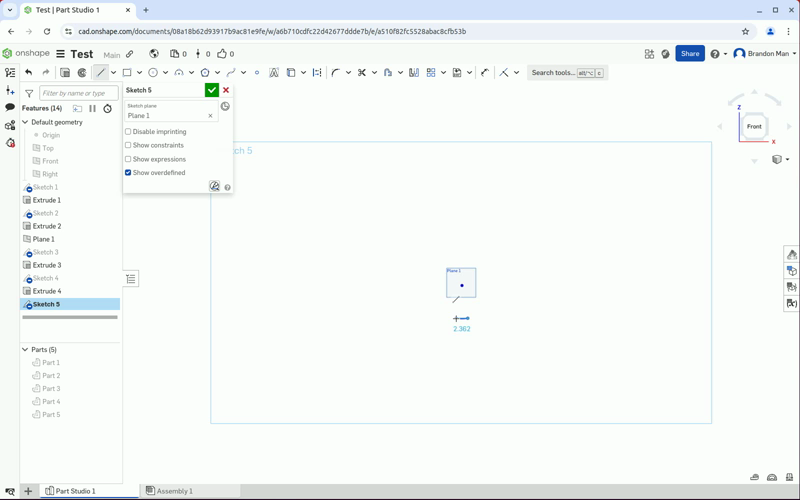
key_up(shift)
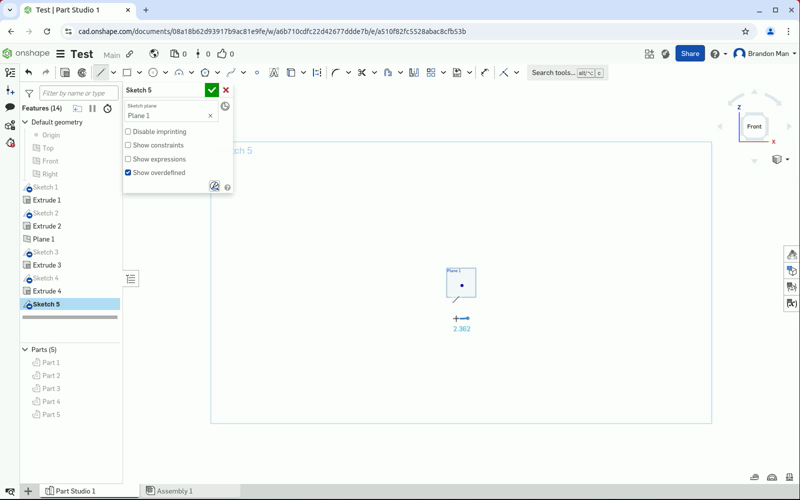
click(456, 318)
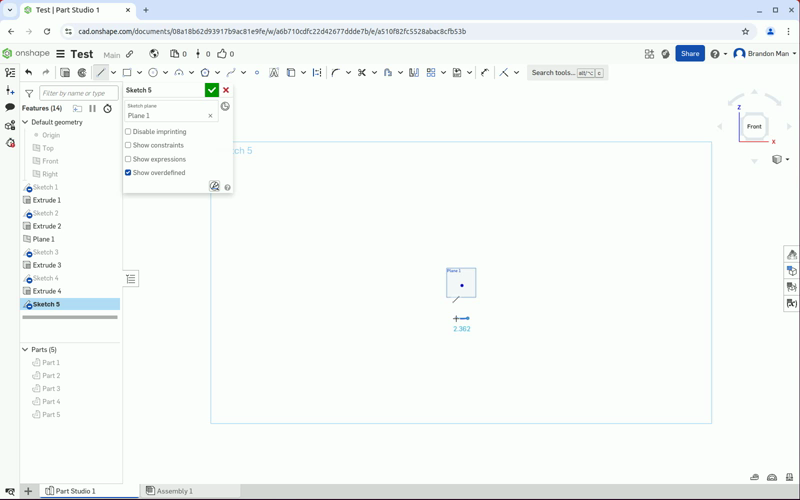
key(esc)
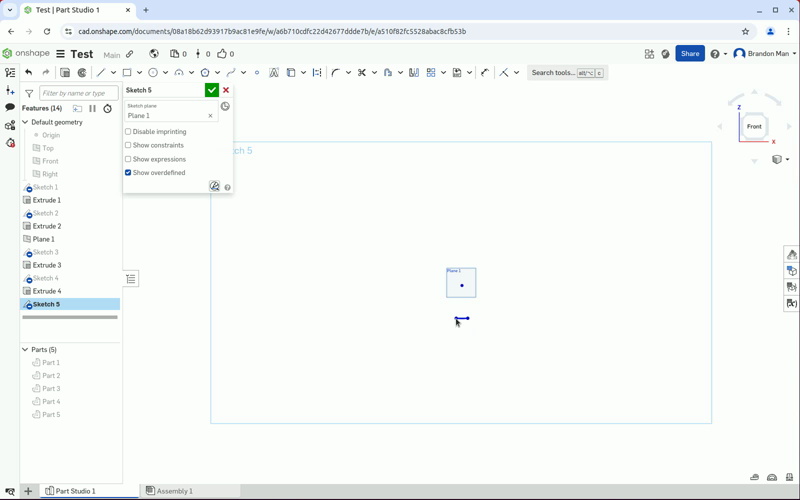
mouse_move(459, 318)
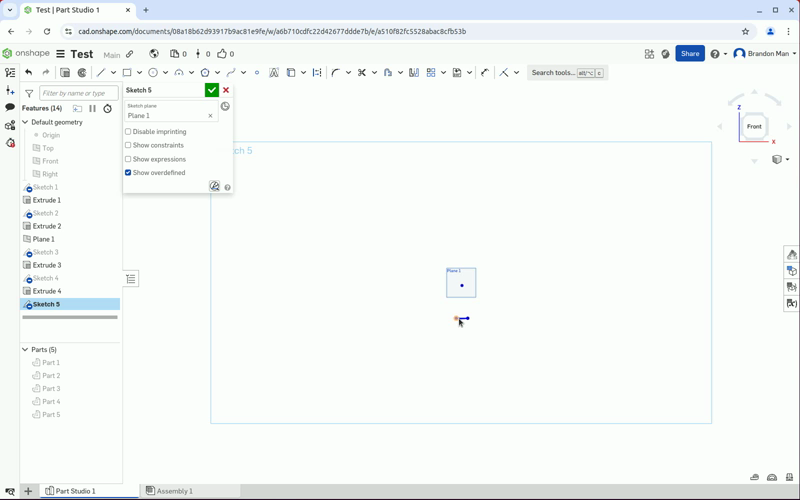
scroll(6)
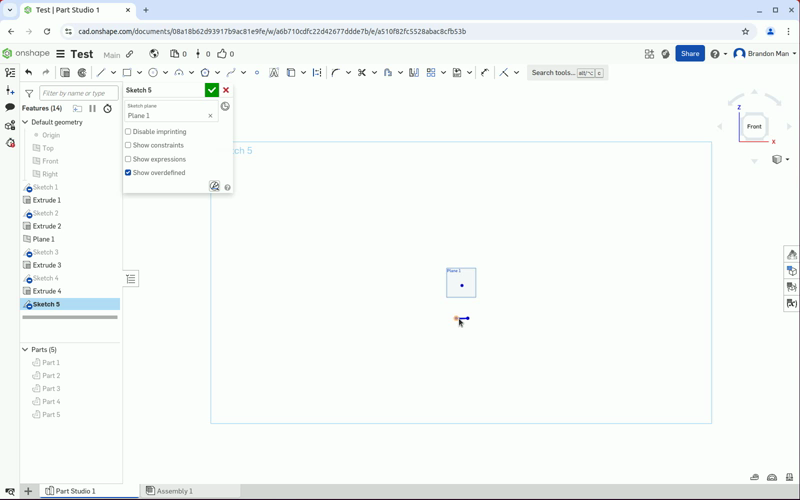
scroll(6)
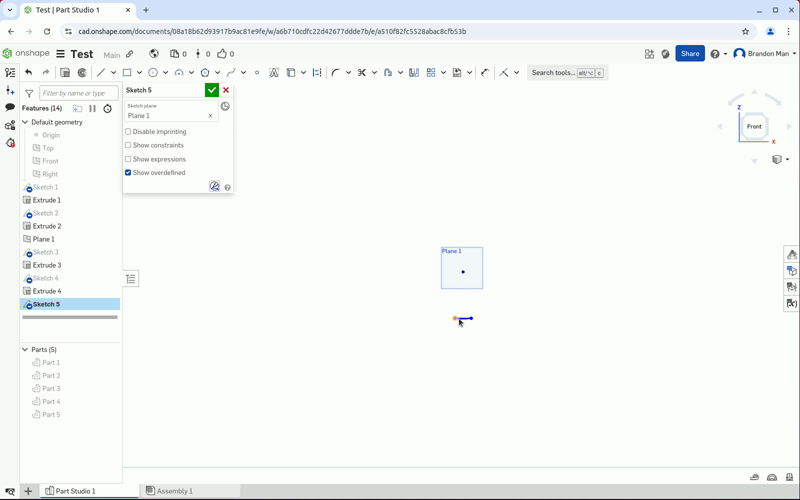
scroll(6)
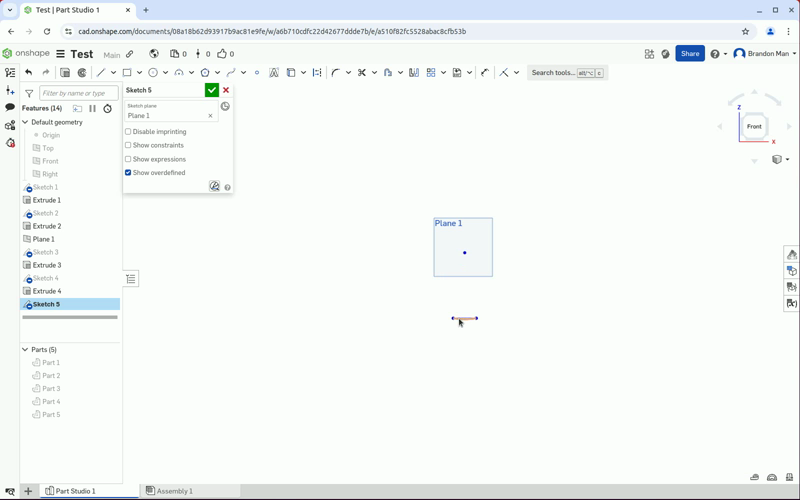
scroll(6)
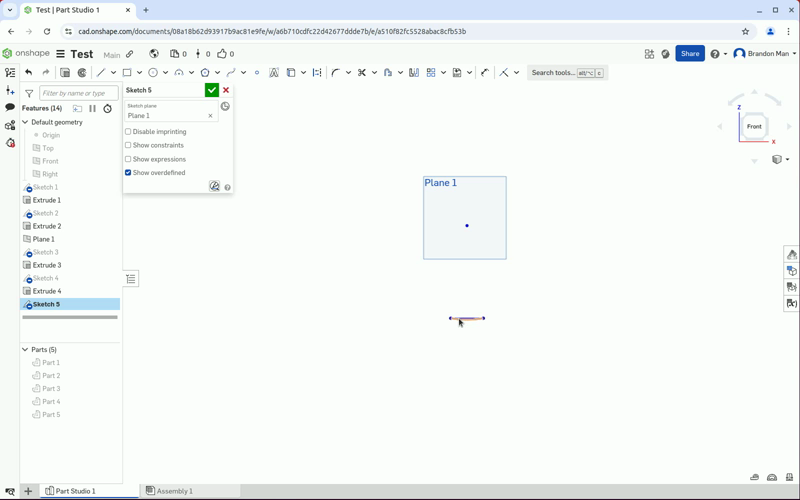
scroll(6)
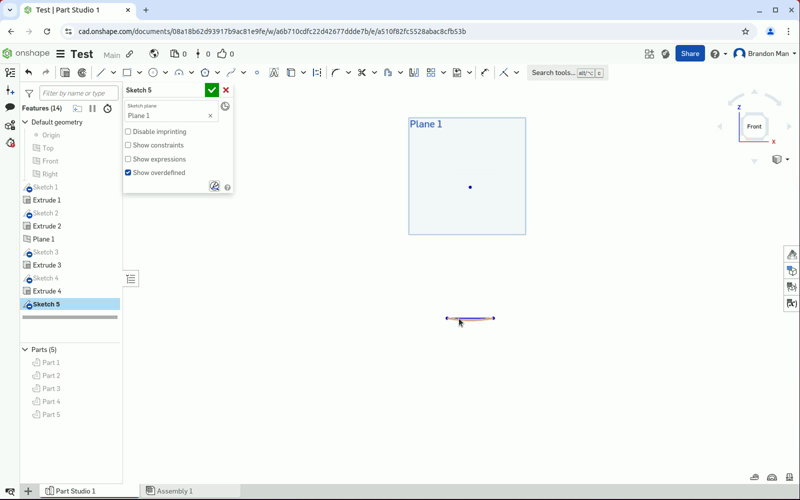
scroll(6)
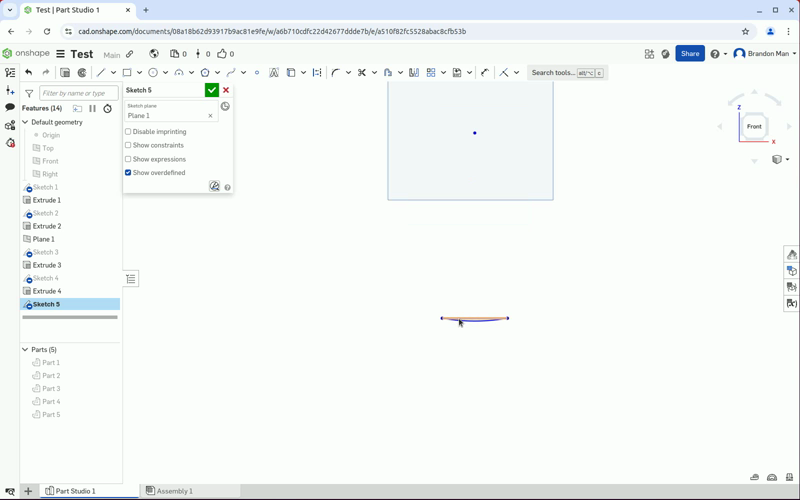
scroll(6)
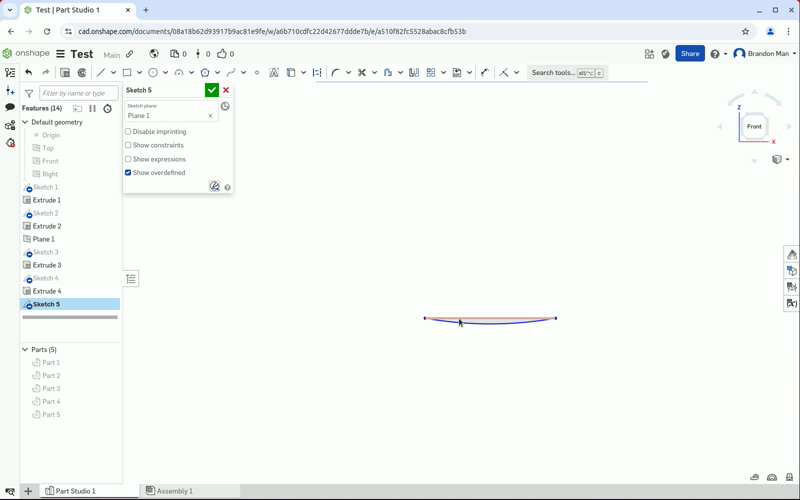
click(459, 318)
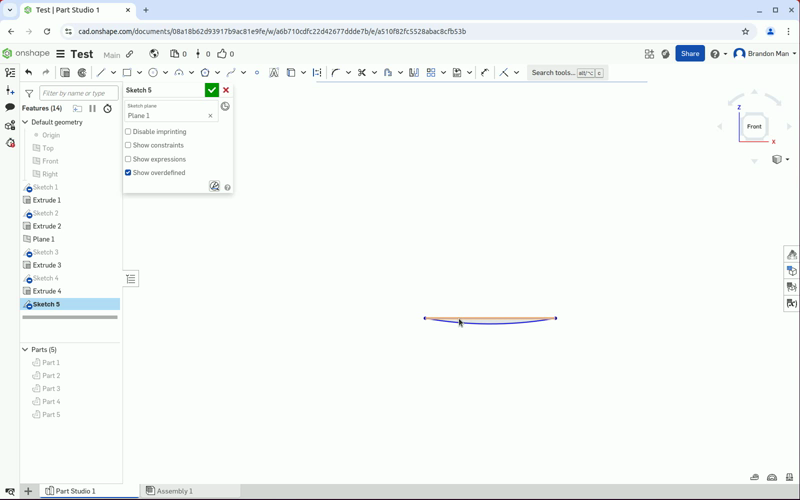
scroll(-6)
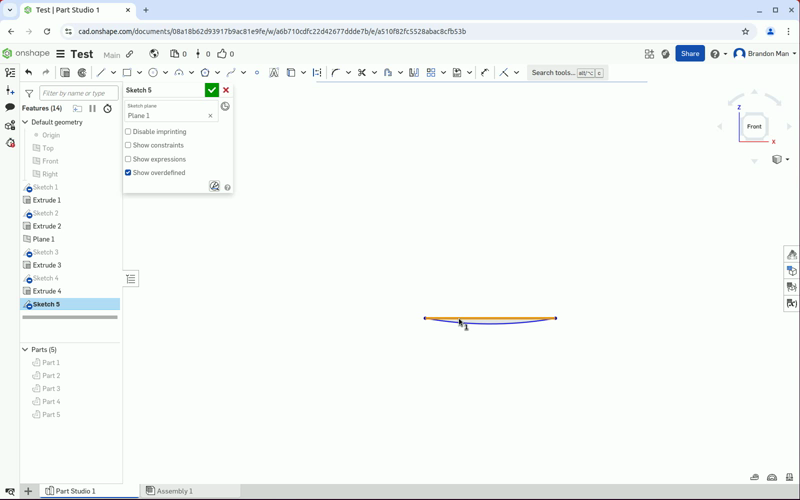
scroll(-6)
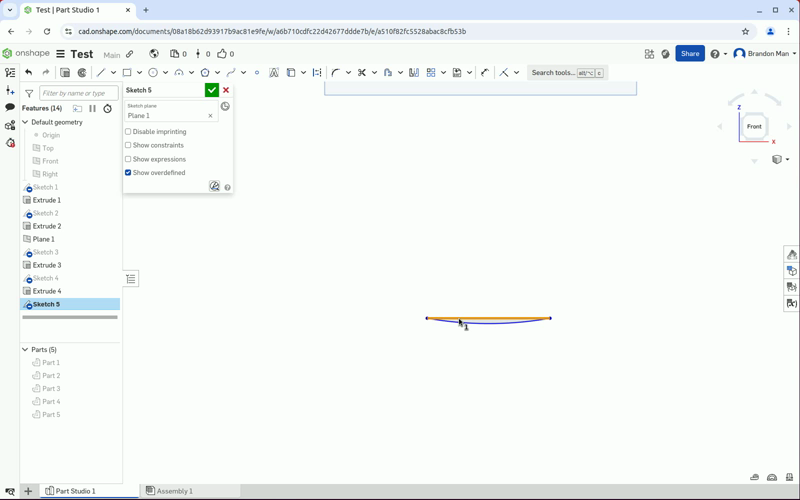
scroll(-6)
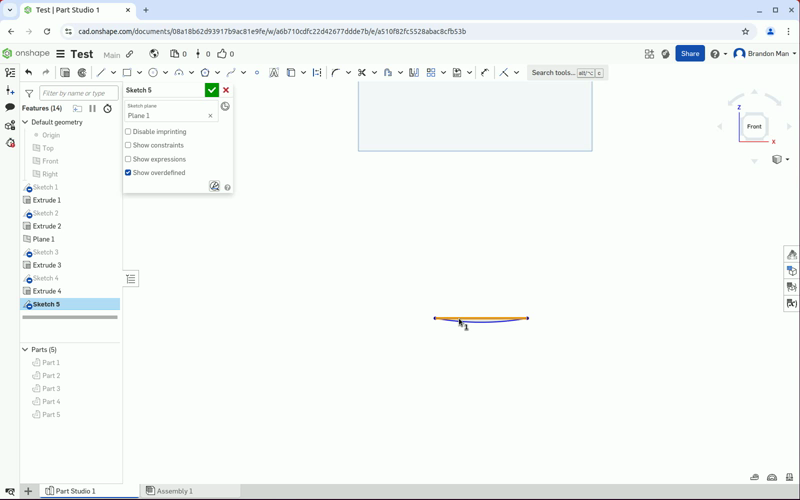
scroll(-6)
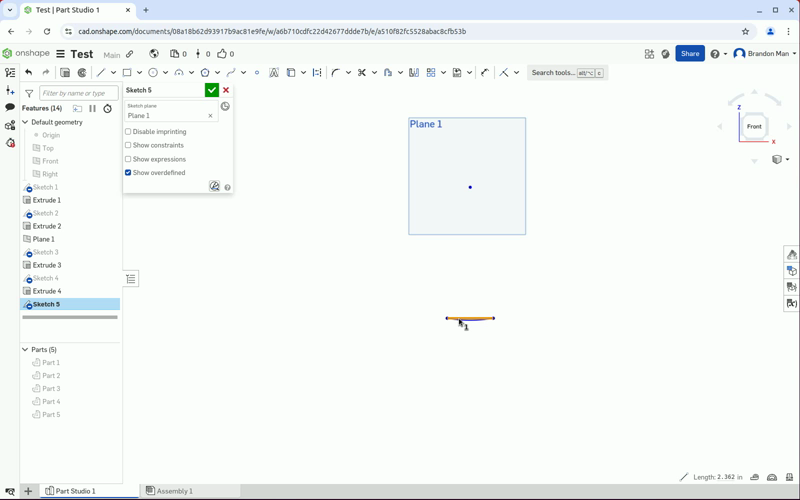
scroll(-6)
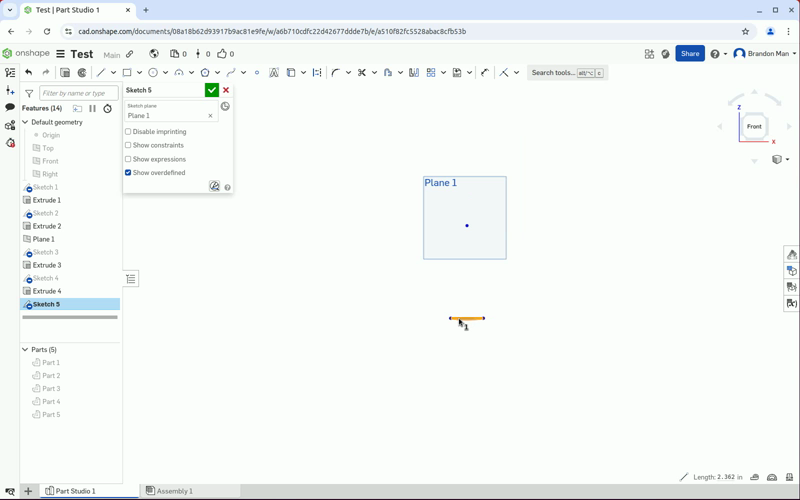
scroll(-6)
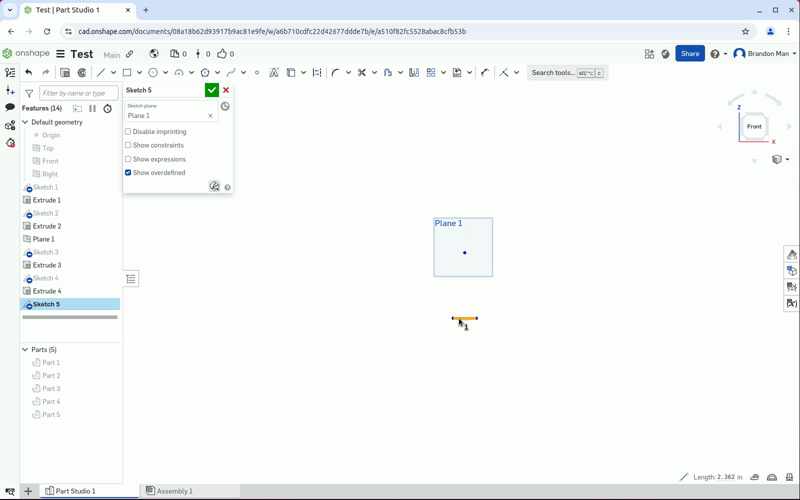
scroll(-6)
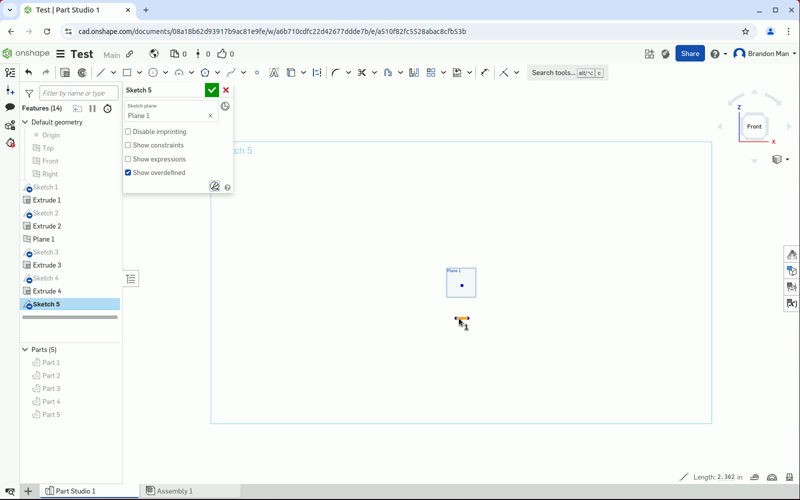
mouse_move(73, 352)
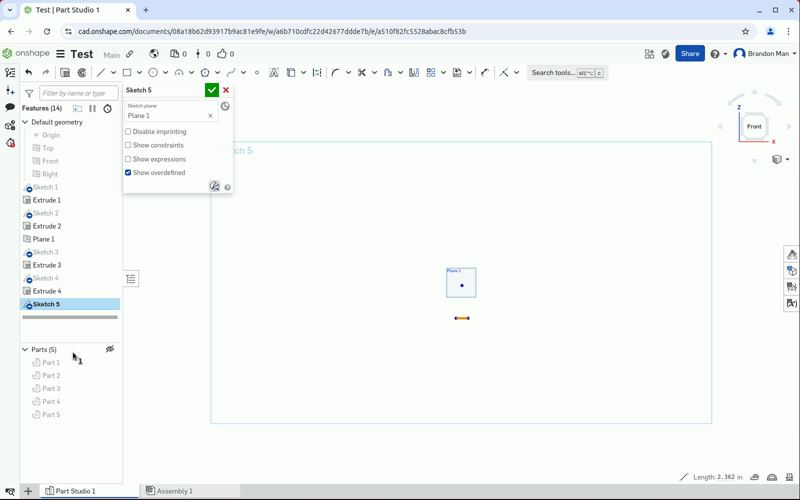
key(shift+y)
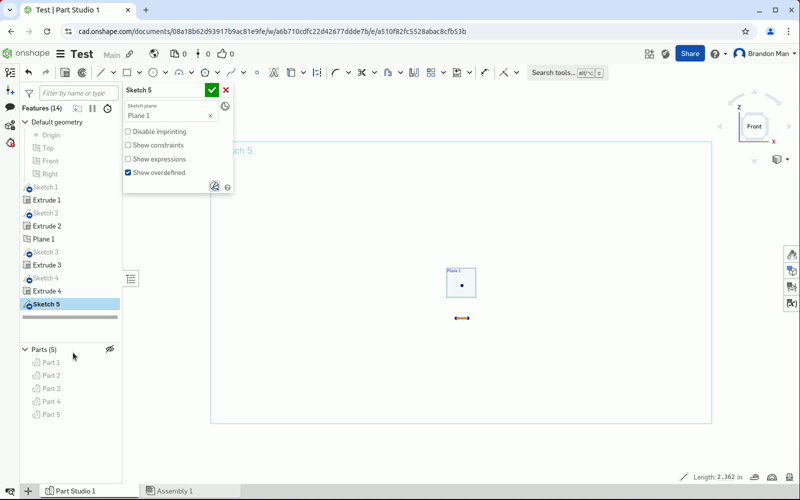
key(shift+e)
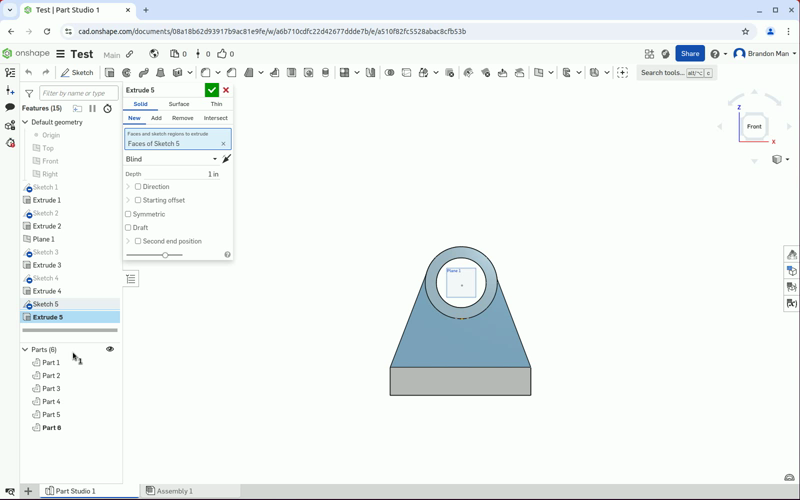
mouse_move(143, 106)
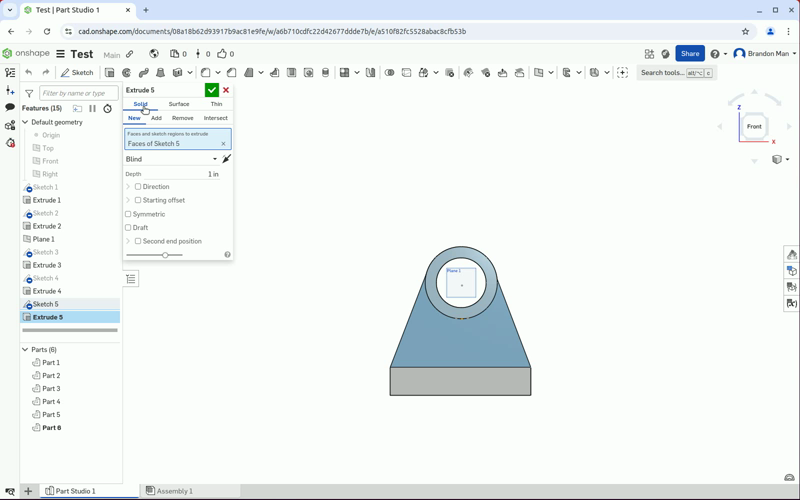
click(143, 106)
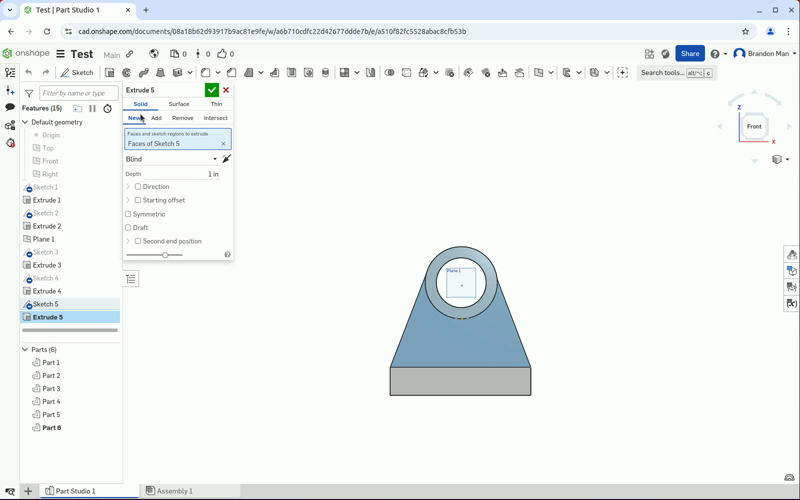
mouse_move(137, 120)
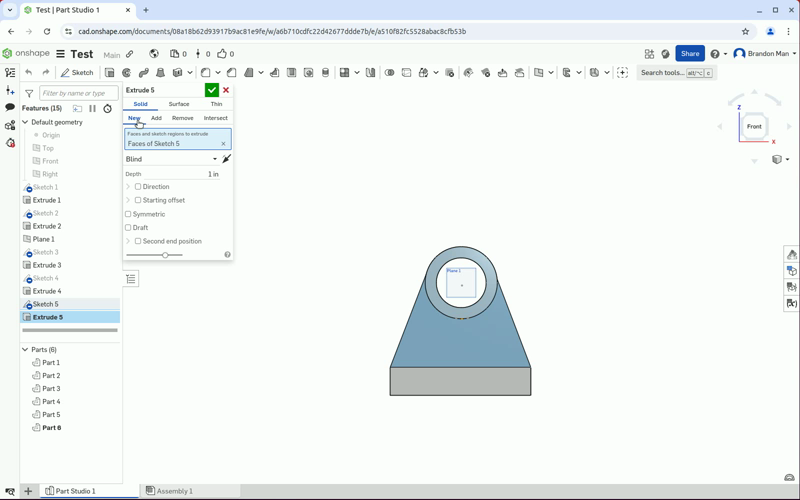
click(137, 120)
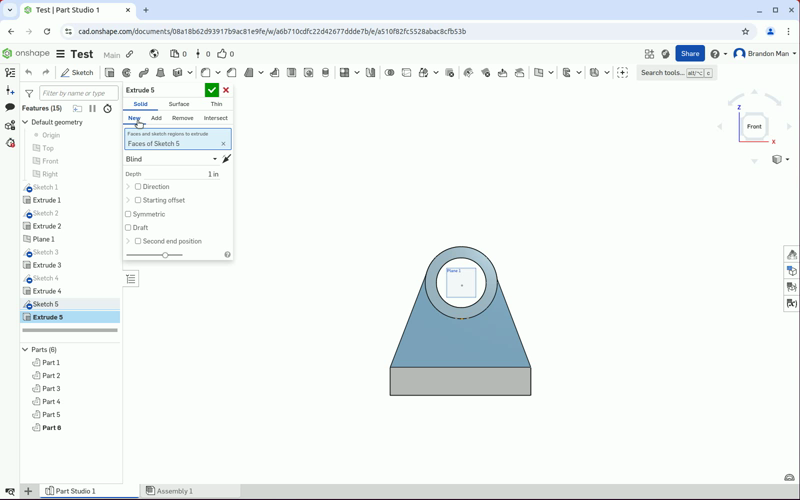
key(tab, 4)
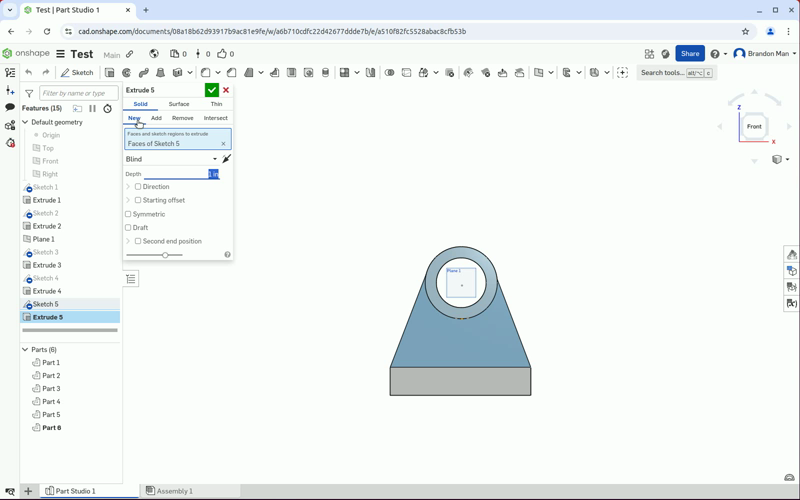
text(8.666)
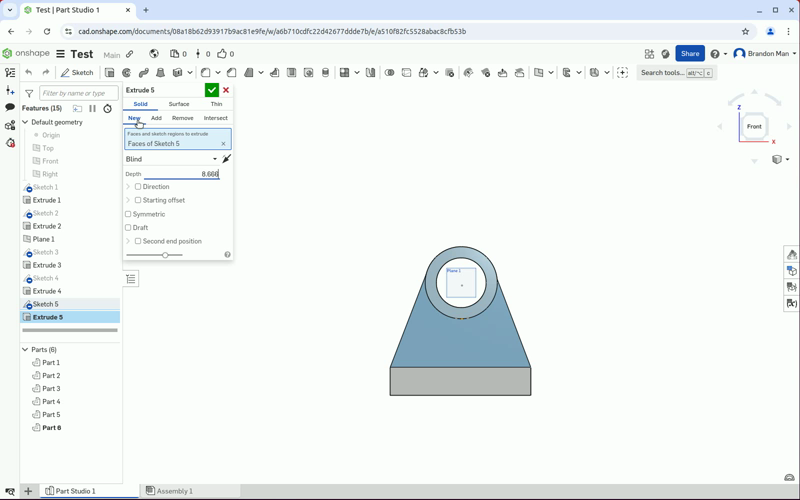
key(enter)
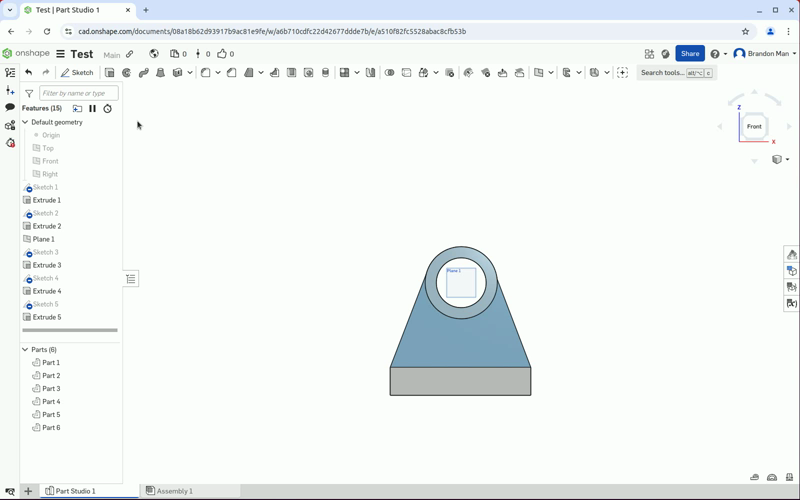
key(shift+h)
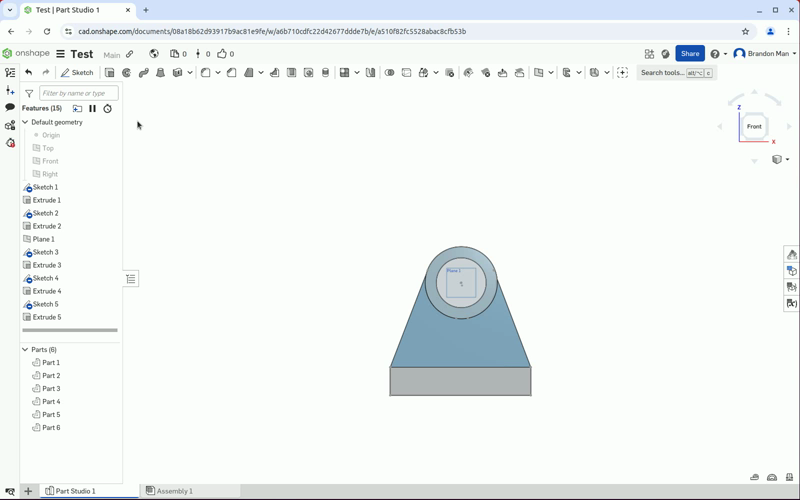
key(shift+h)
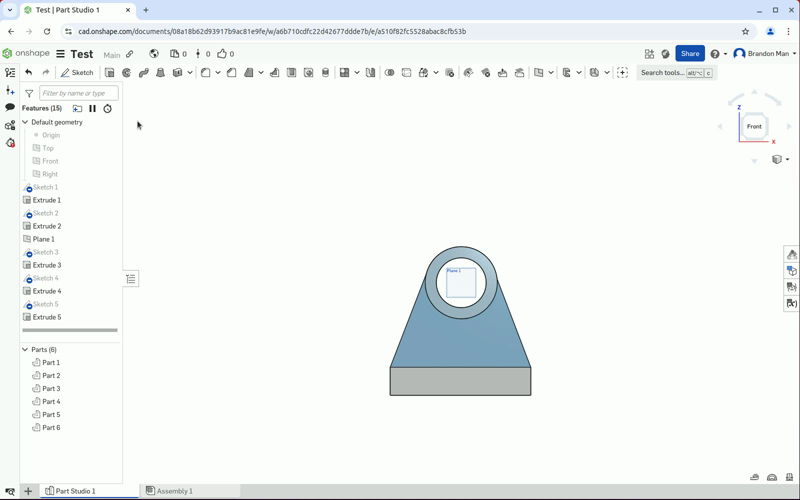
mouse_move(73, 189)
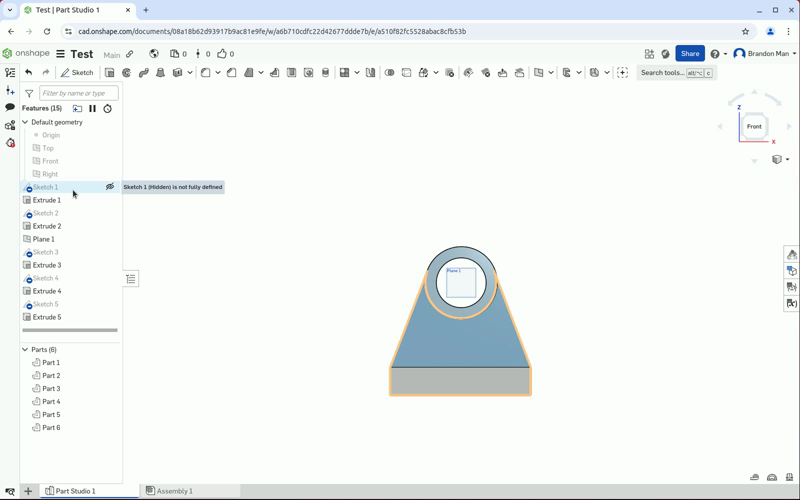
click(73, 189)
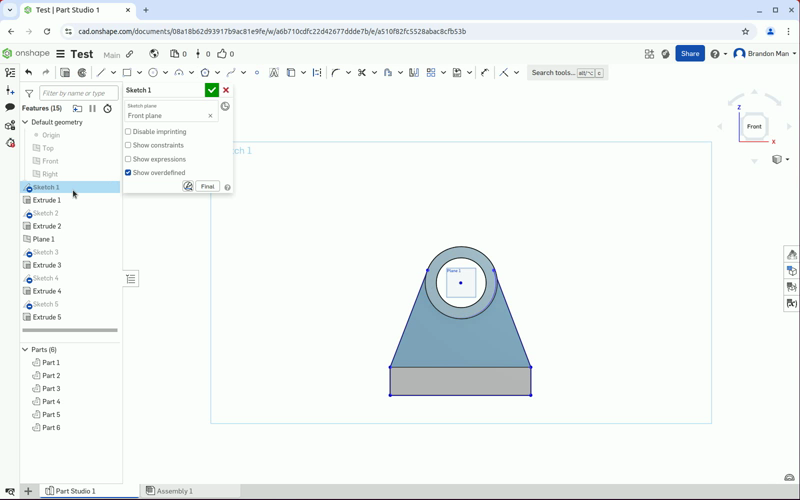
mouse_move(229, 92)
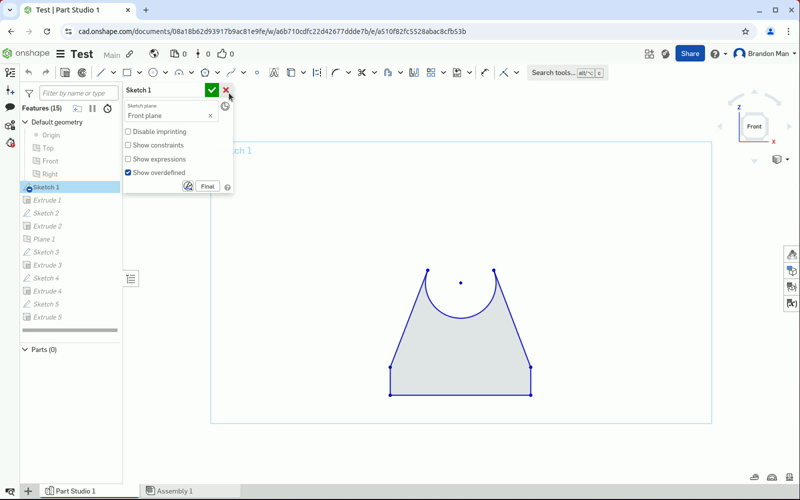
click(229, 92)
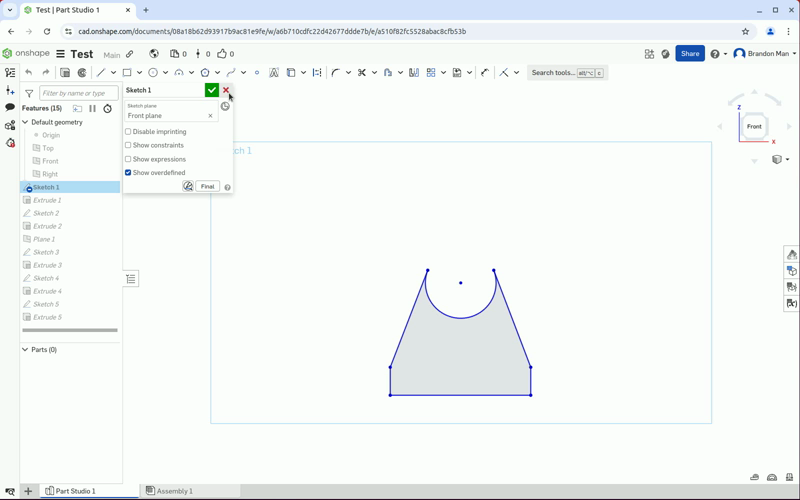
key(shift+s)
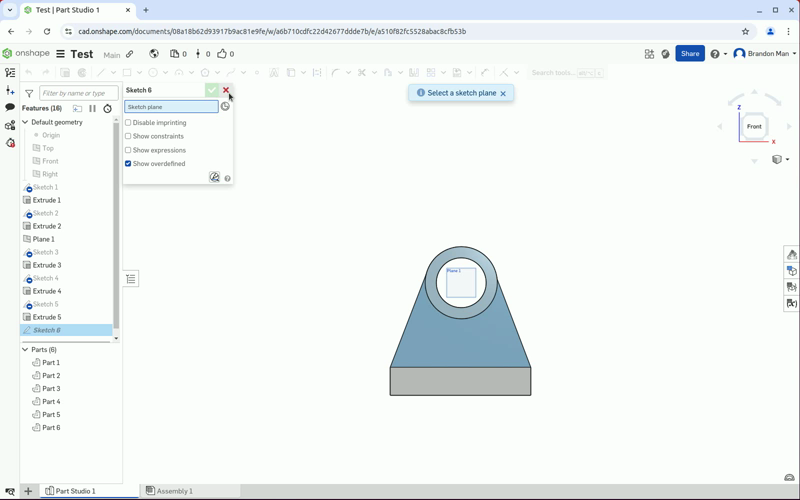
mouse_move(69, 241)
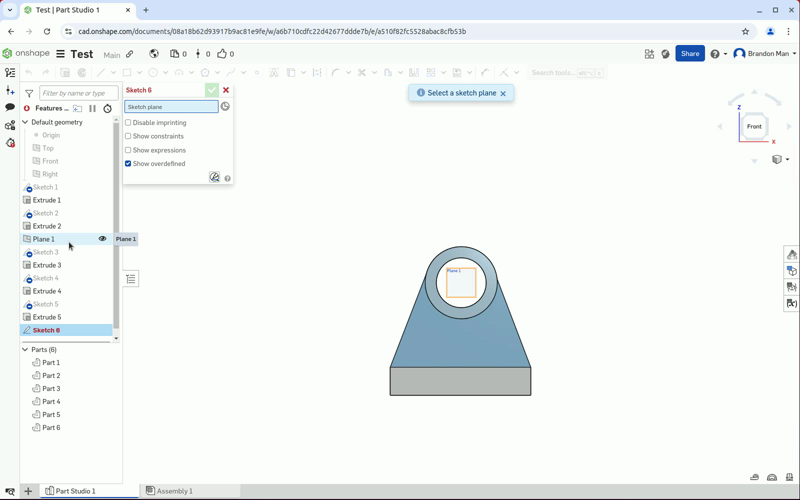
click(69, 241)
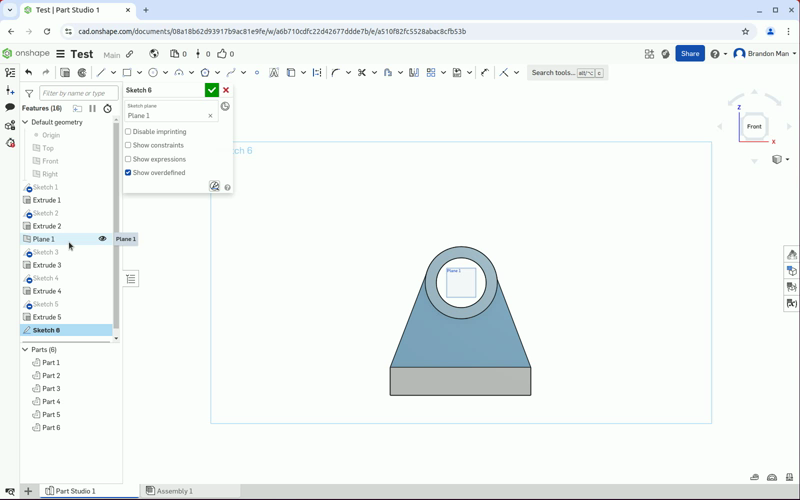
mouse_move(73, 352)
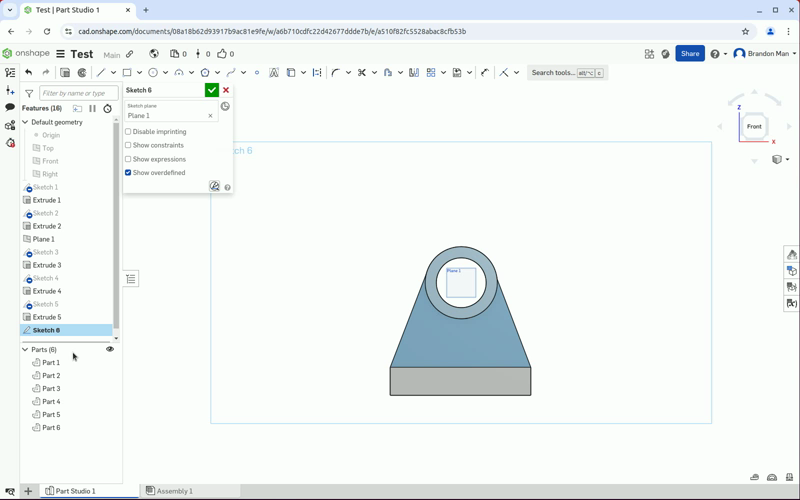
key(y)
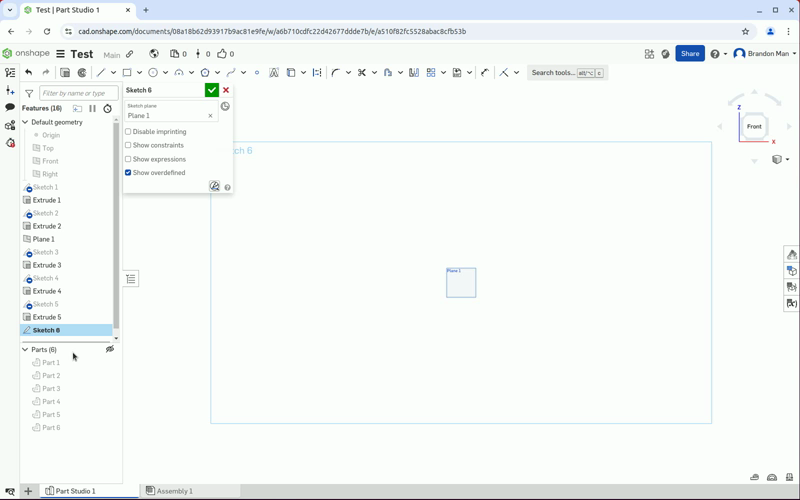
key(l)
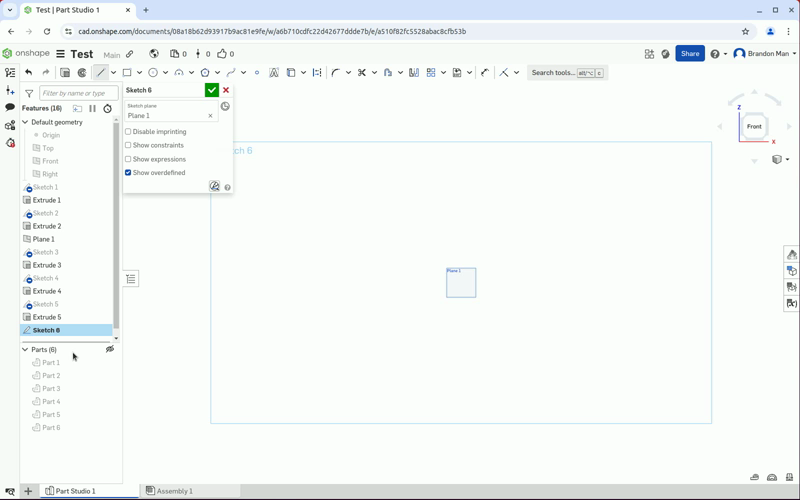
key_down(shift)
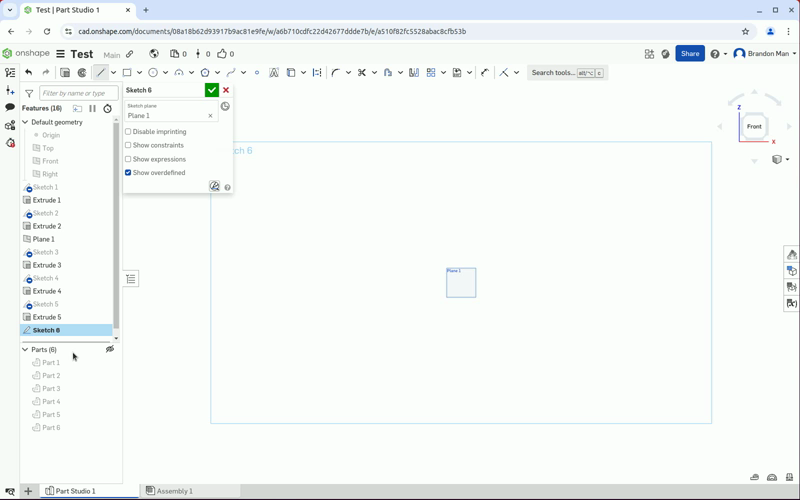
mouse_move(456, 367)
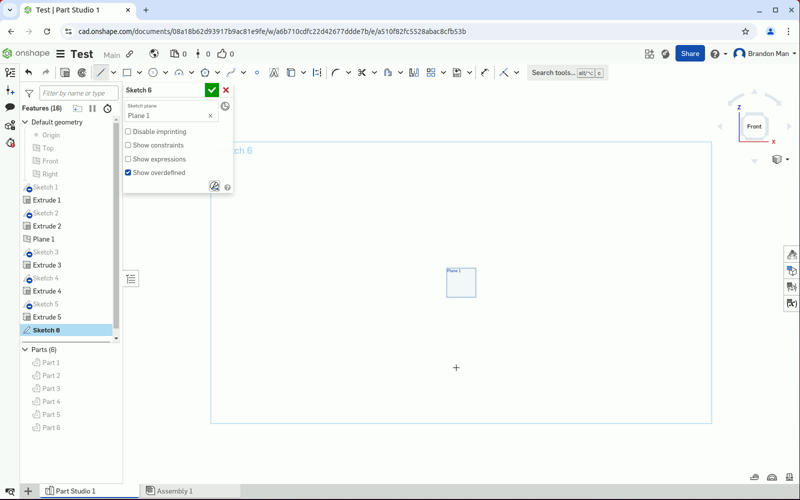
click(456, 367)
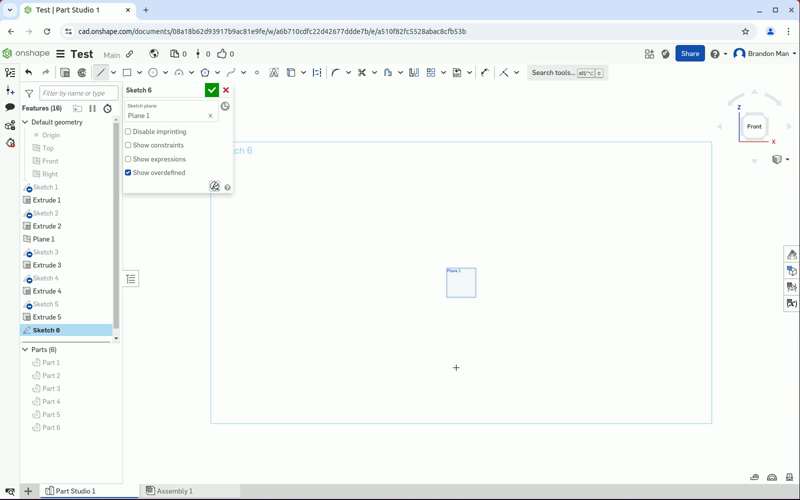
key_up(shift)
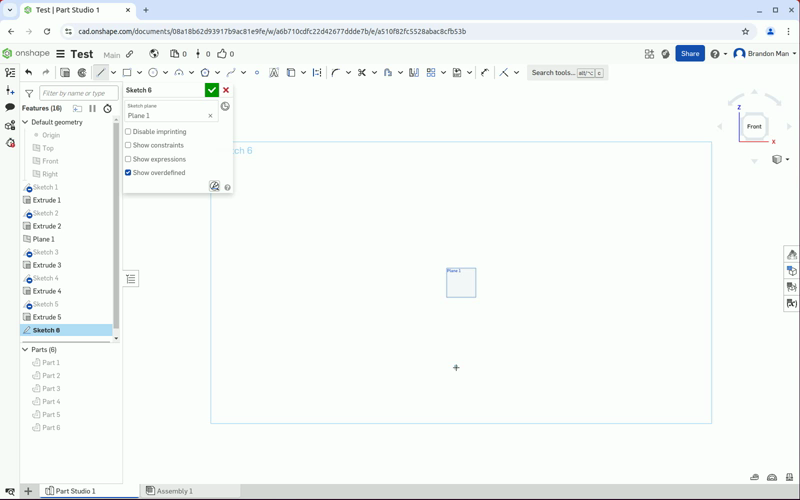
key_down(shift)
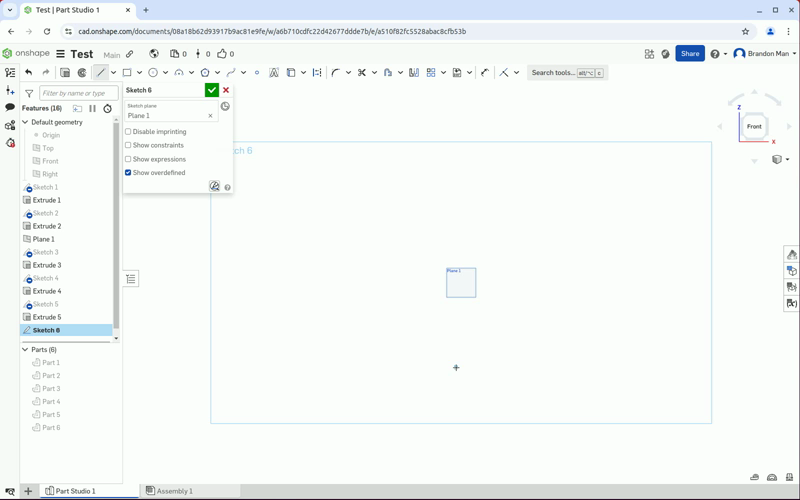
mouse_move(486, 367)
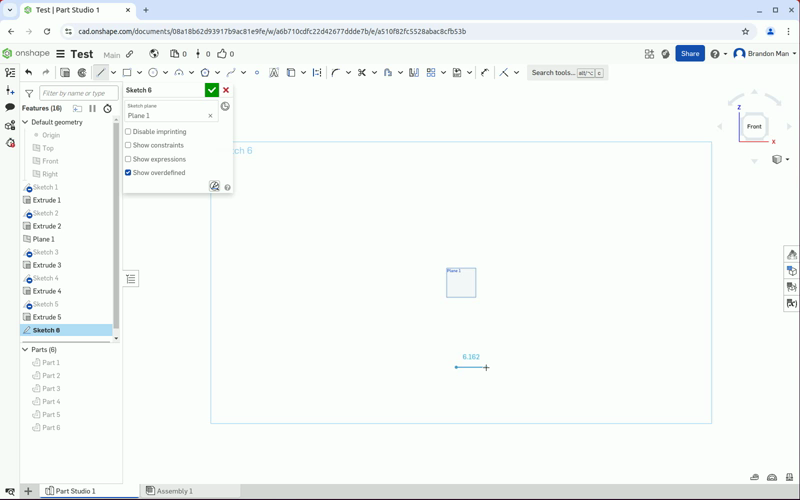
mouse_move(466, 367)
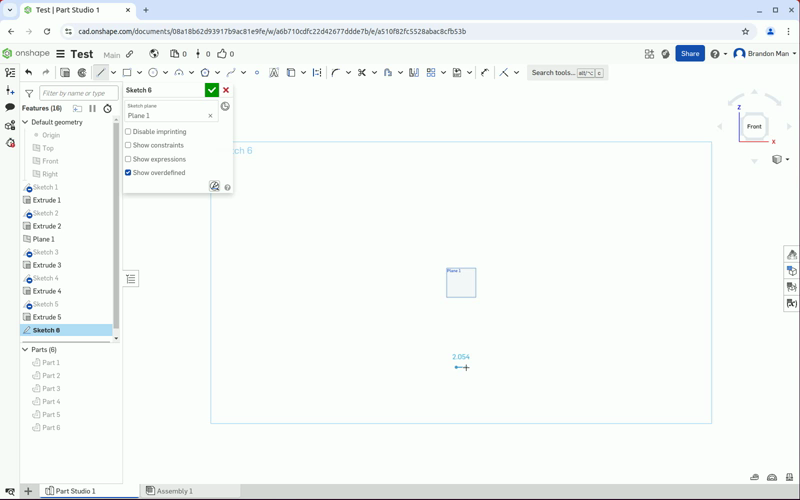
click(466, 367)
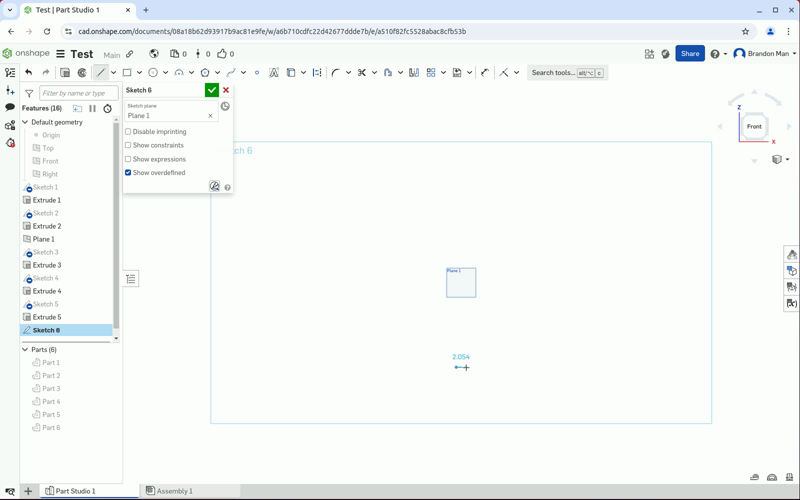
key_up(shift)
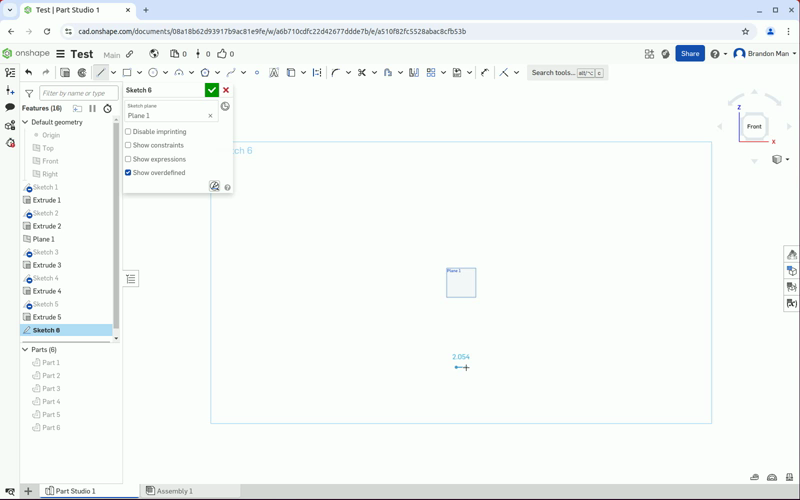
key_down(shift)
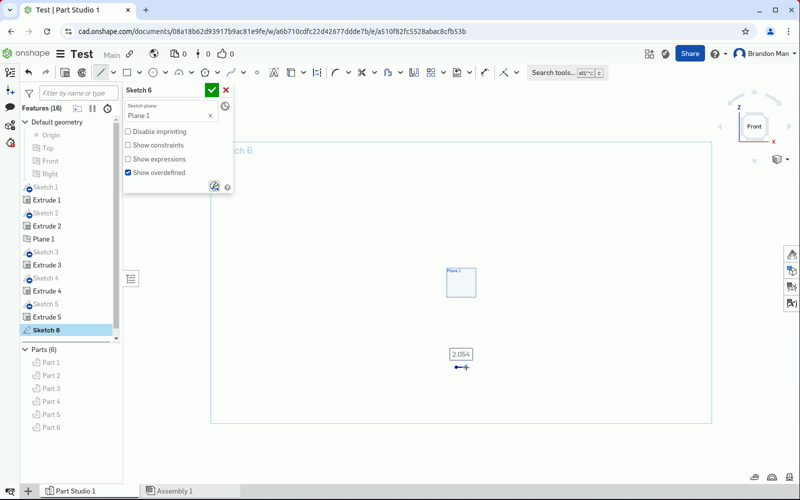
mouse_move(496, 367)
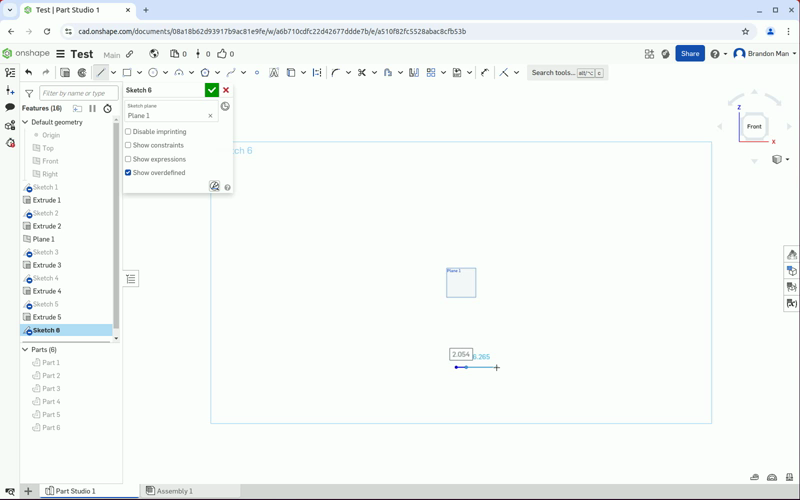
mouse_move(466, 317)
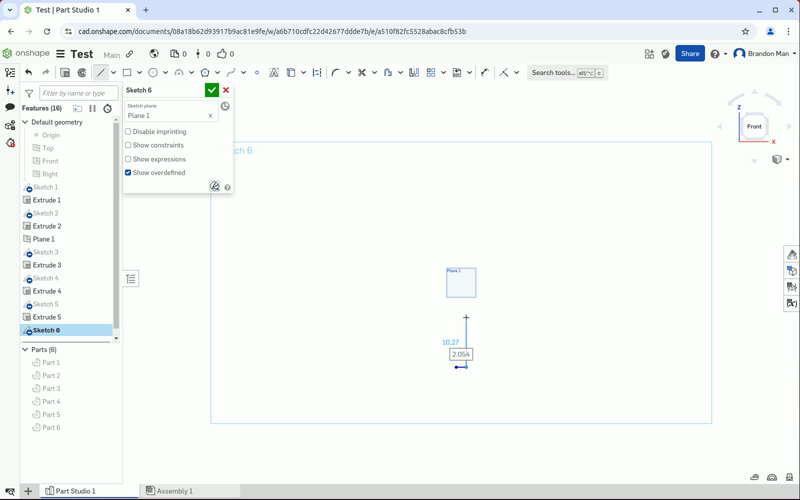
click(466, 317)
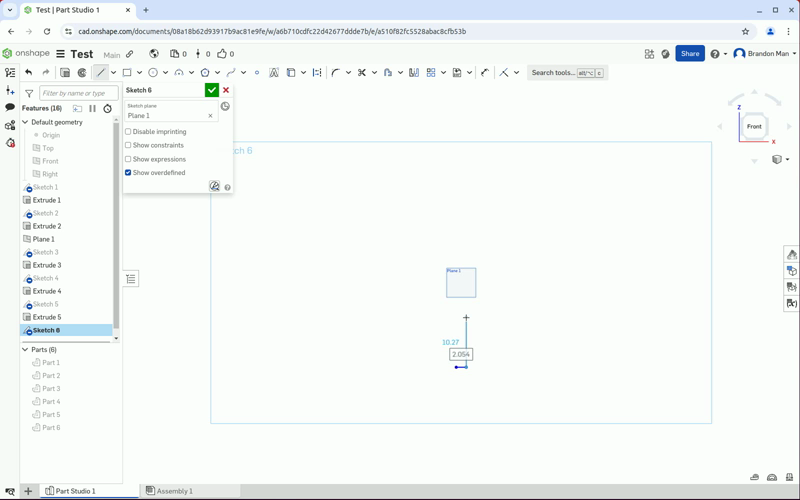
key_up(shift)
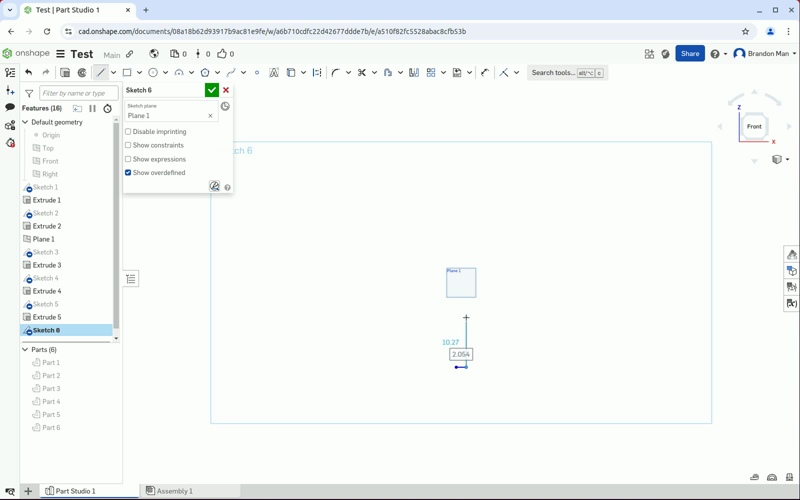
key(esc)
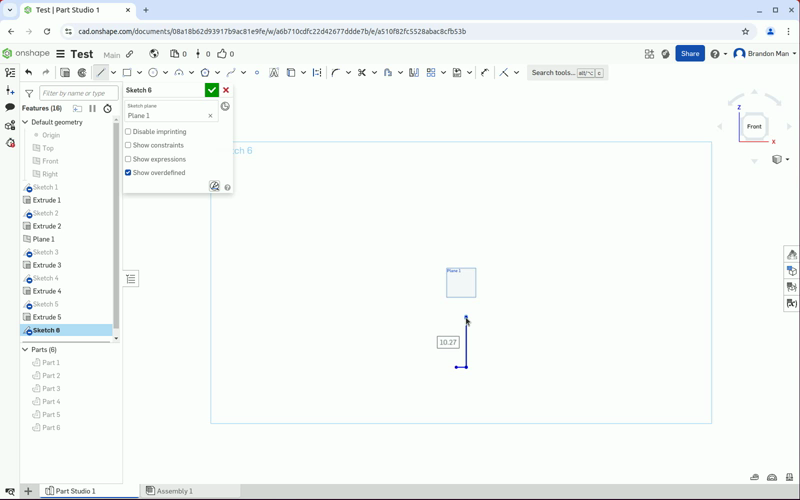
key(a)
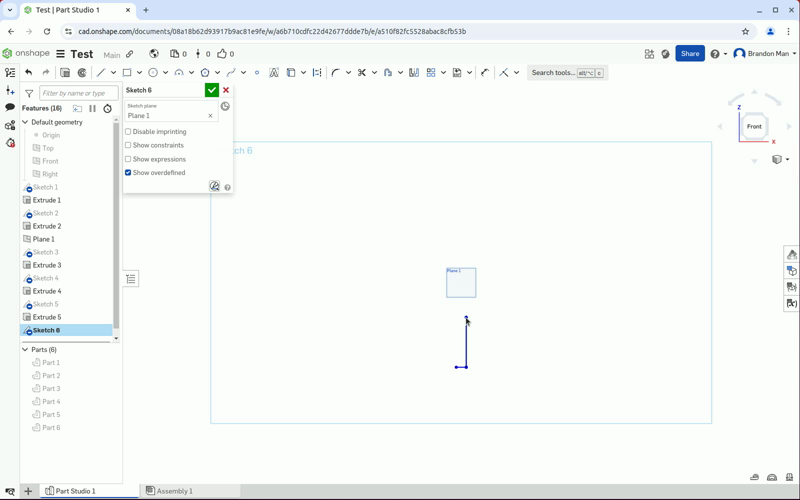
mouse_move(466, 317)
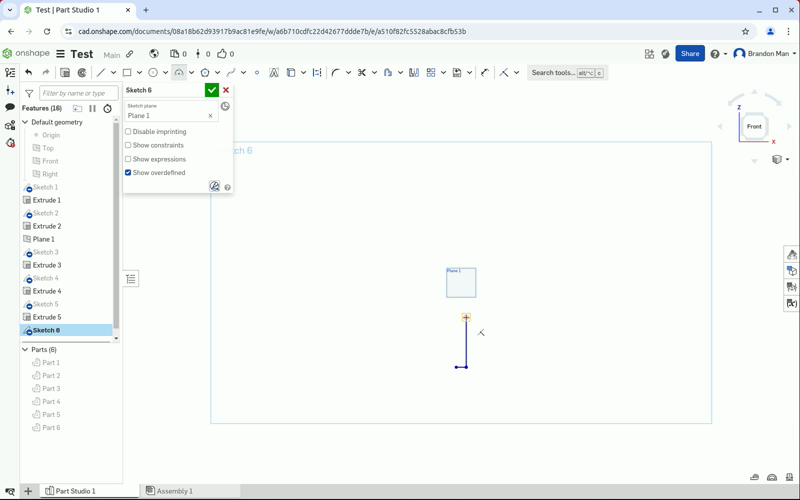
click(466, 317)
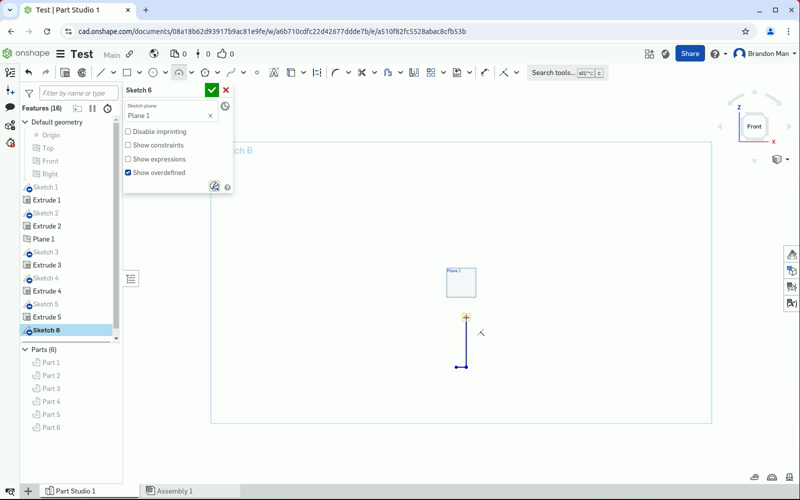
key_down(shift)
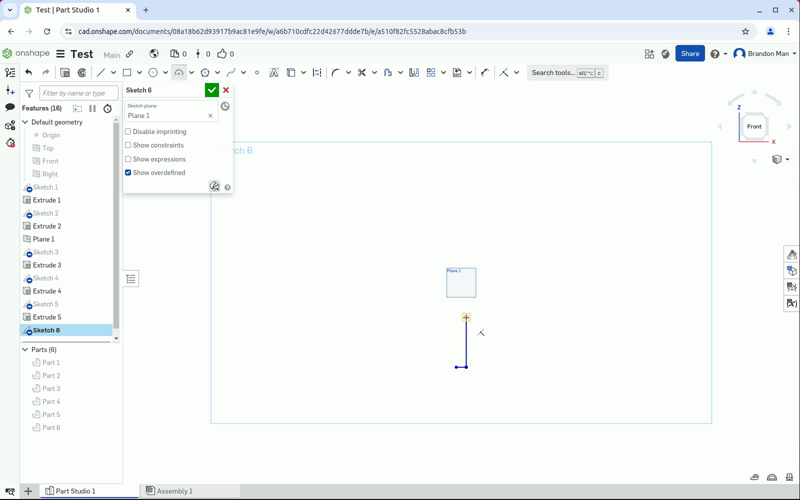
mouse_move(456, 317)
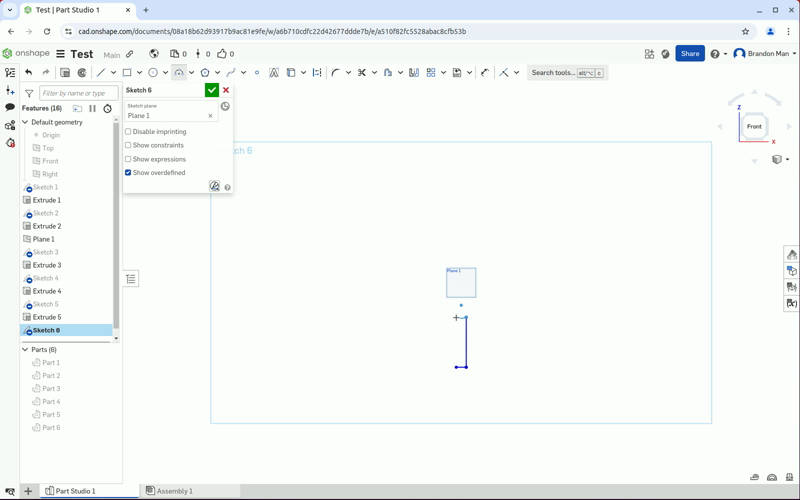
click(456, 317)
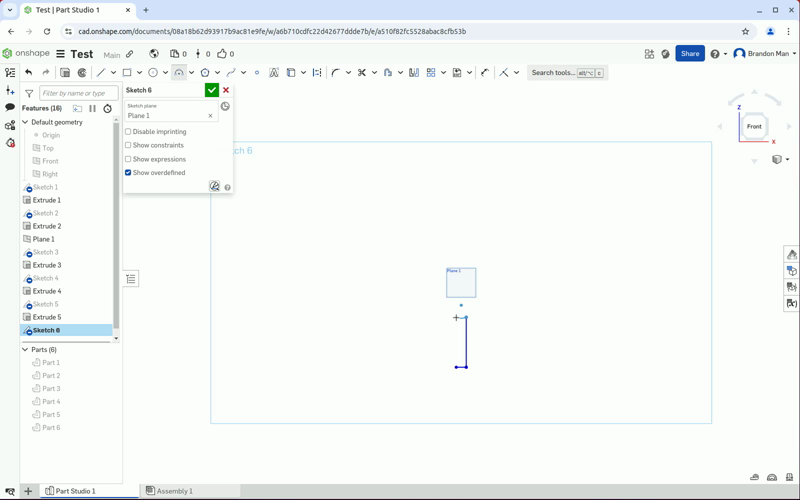
mouse_move(461, 318)
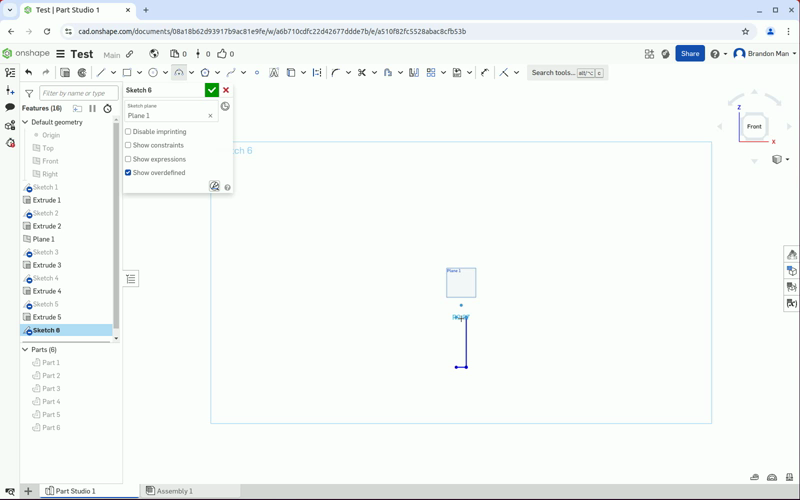
click(461, 318)
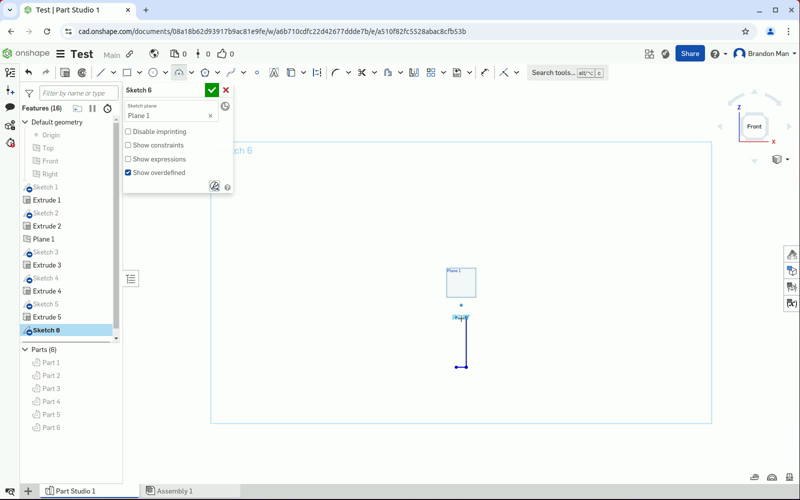
key_up(shift)
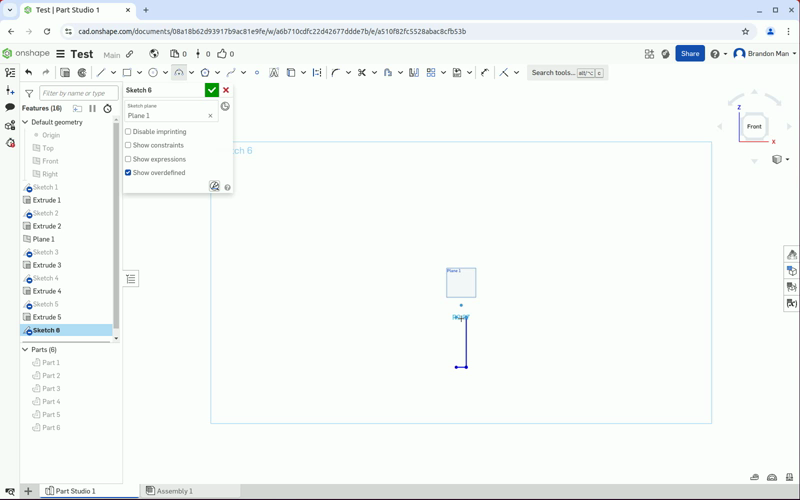
key(esc)
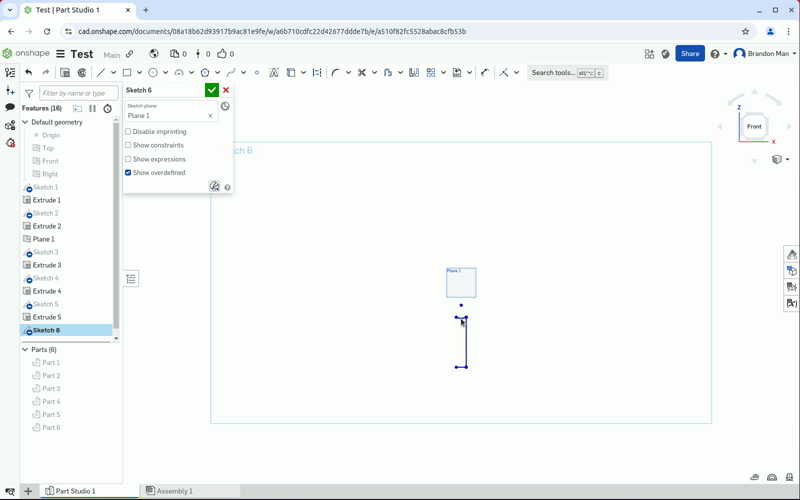
key(l)
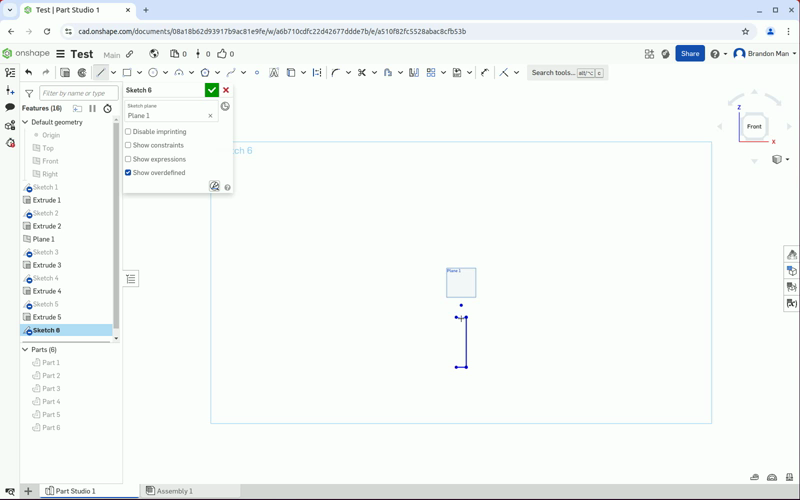
mouse_move(456, 317)
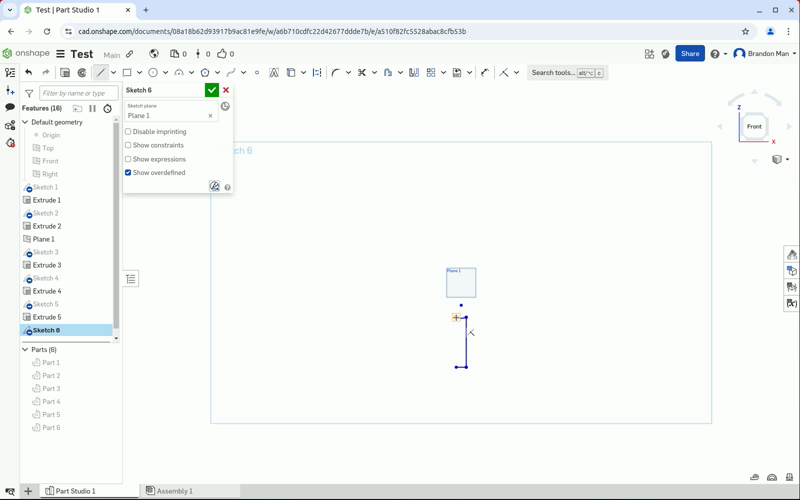
click(456, 317)
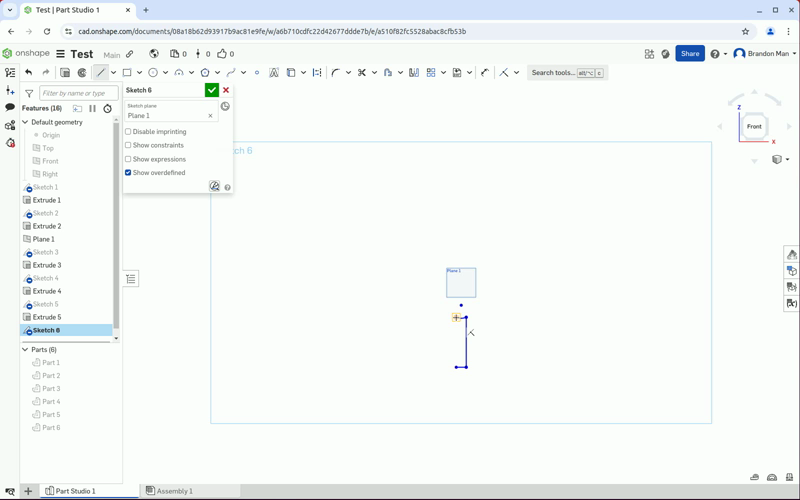
mouse_move(486, 317)
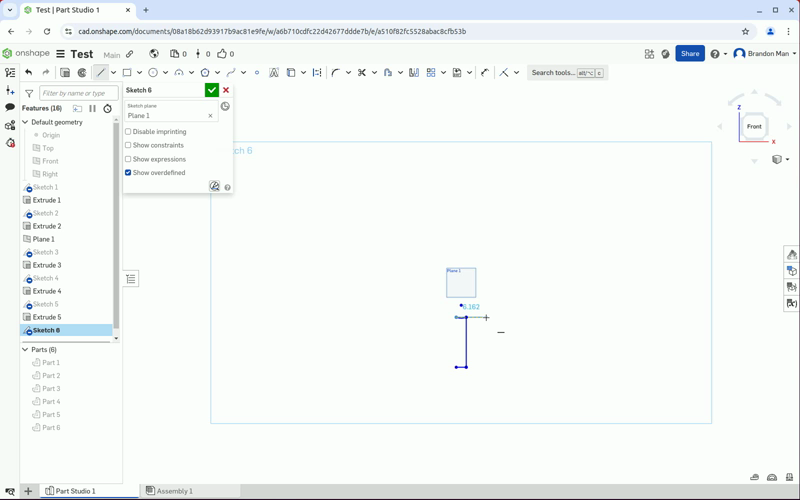
key_down(shift)
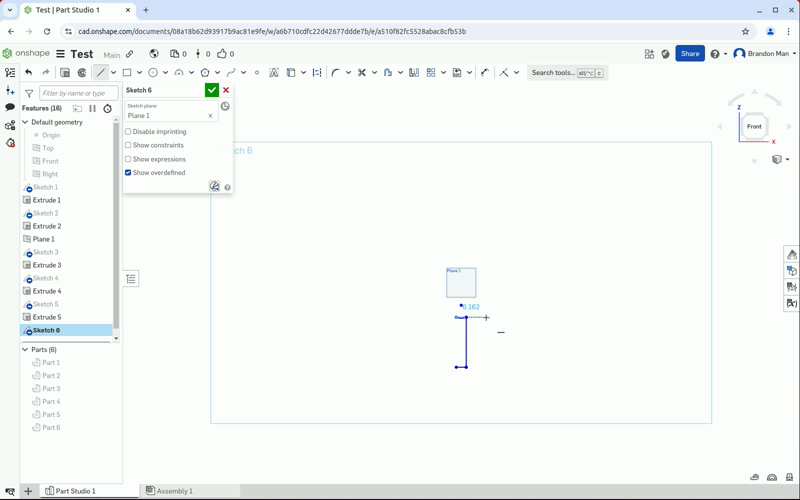
mouse_move(456, 367)
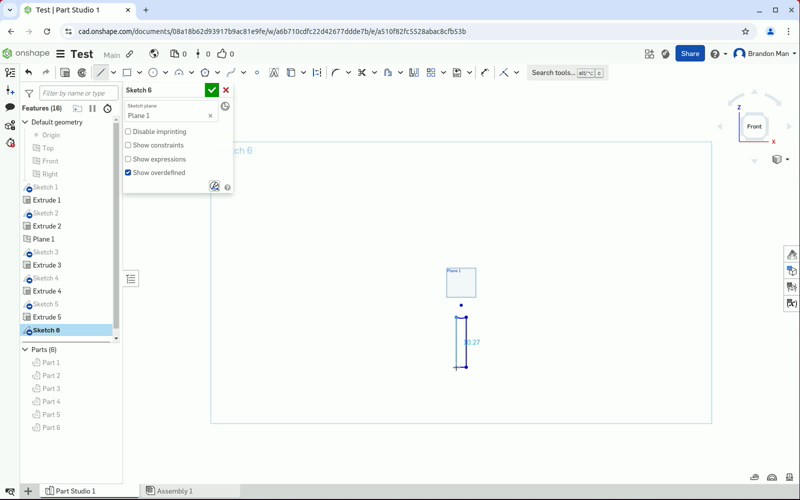
key_up(shift)
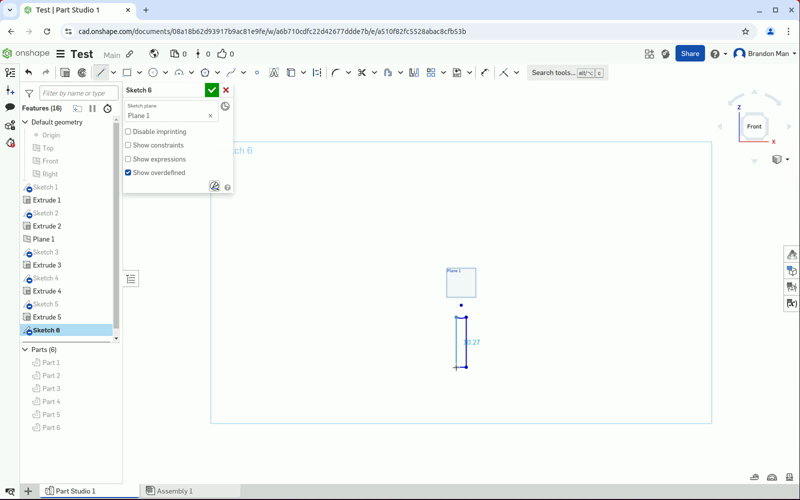
click(456, 367)
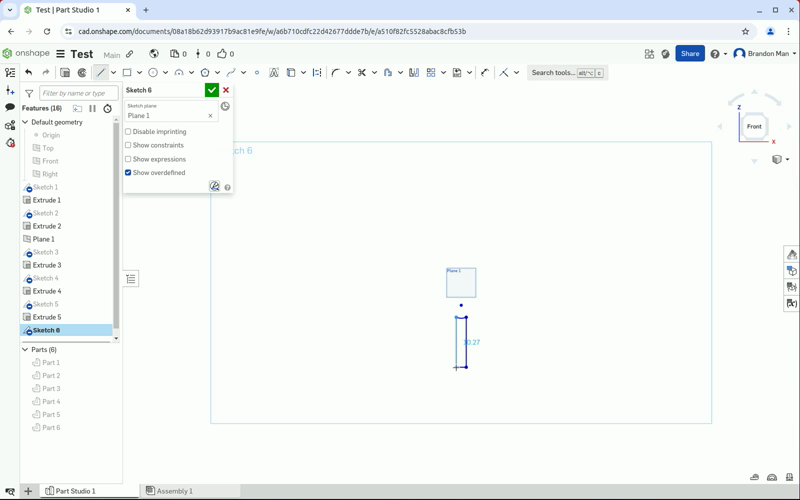
key(esc)
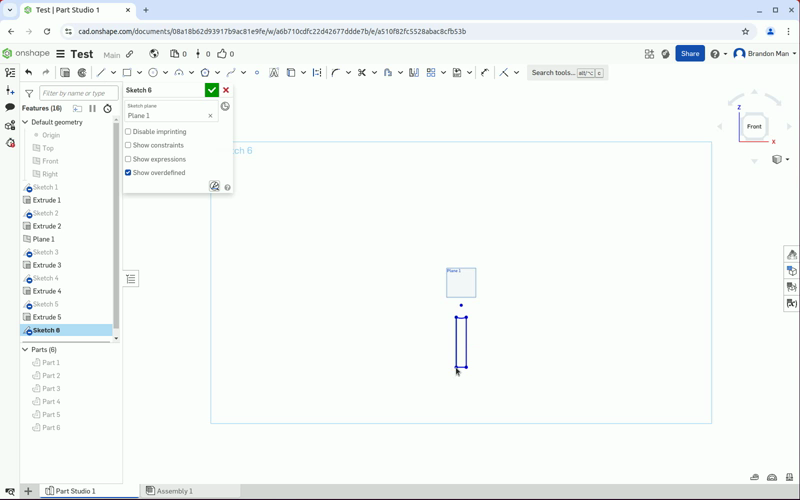
mouse_move(457, 356)
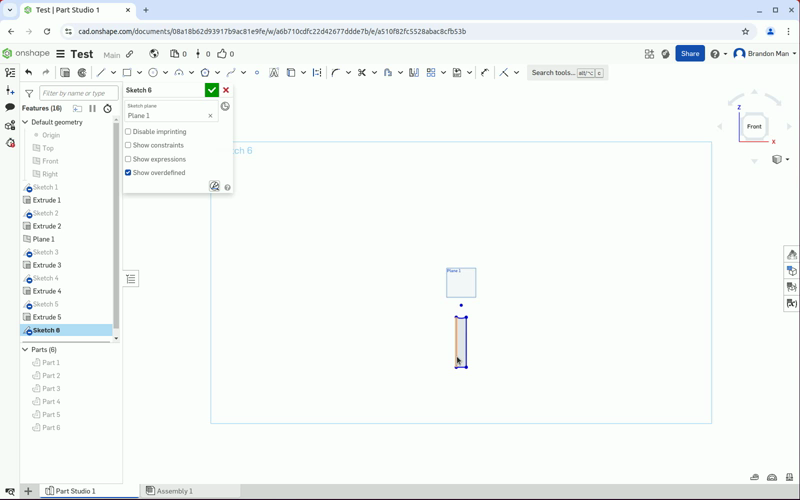
scroll(6)
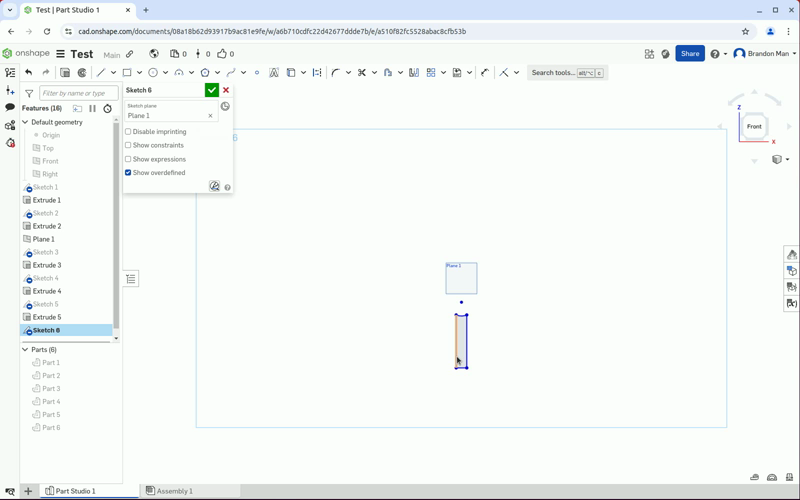
scroll(6)
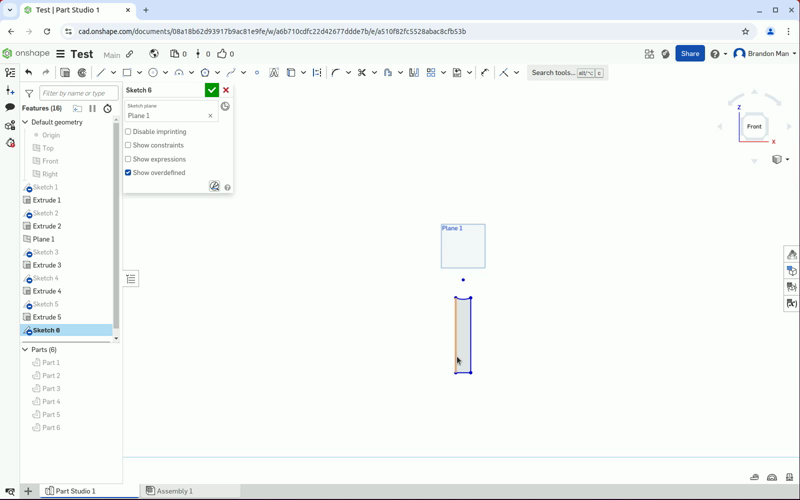
scroll(6)
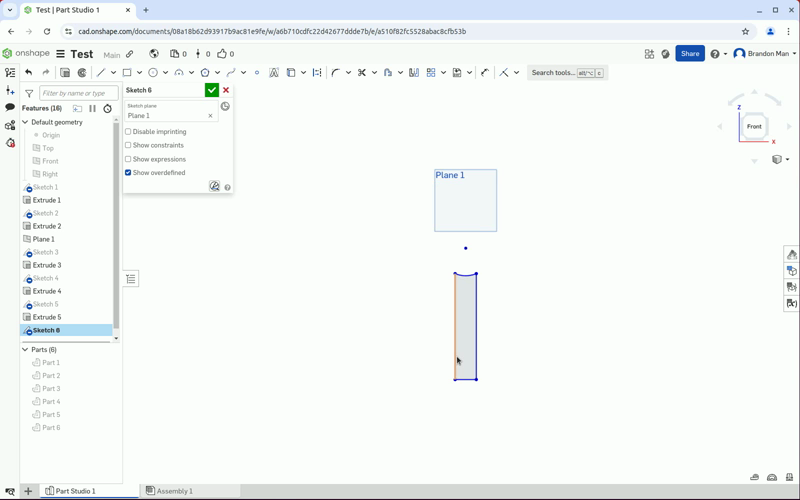
scroll(6)
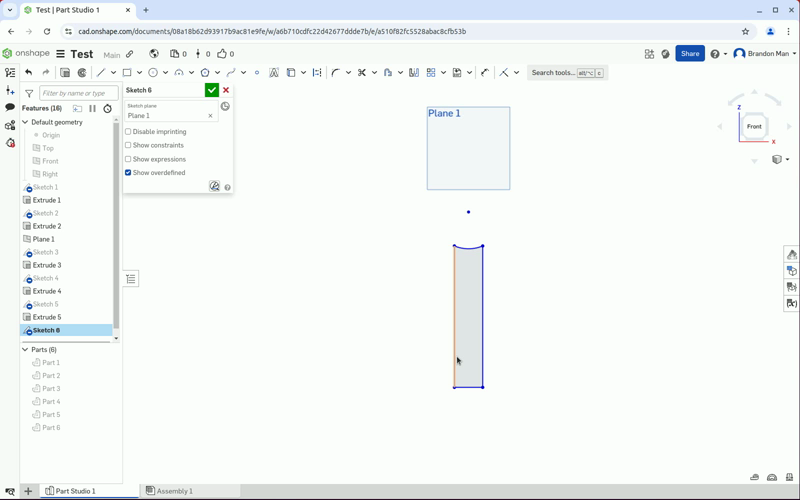
scroll(6)
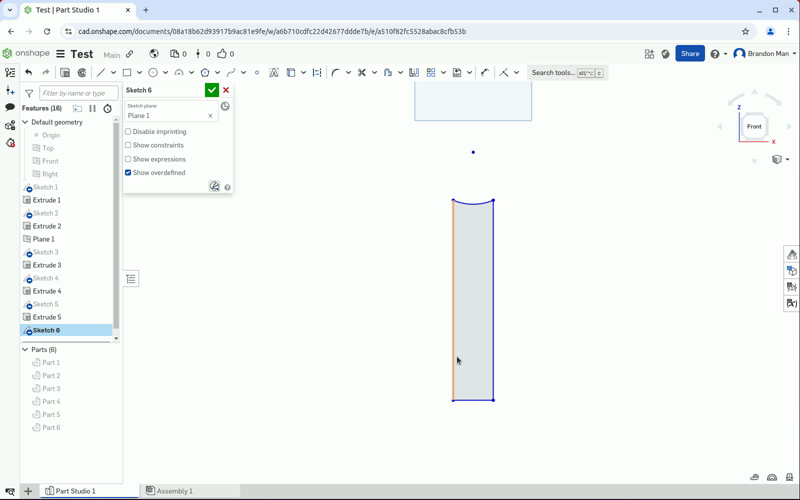
scroll(6)
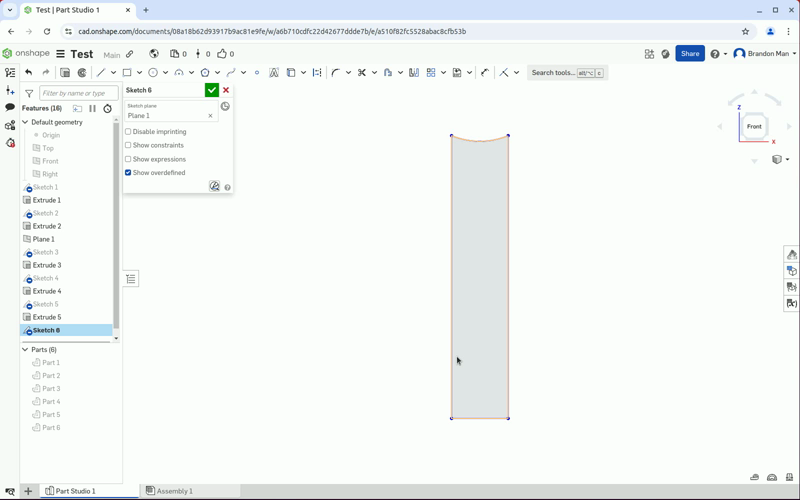
scroll(6)
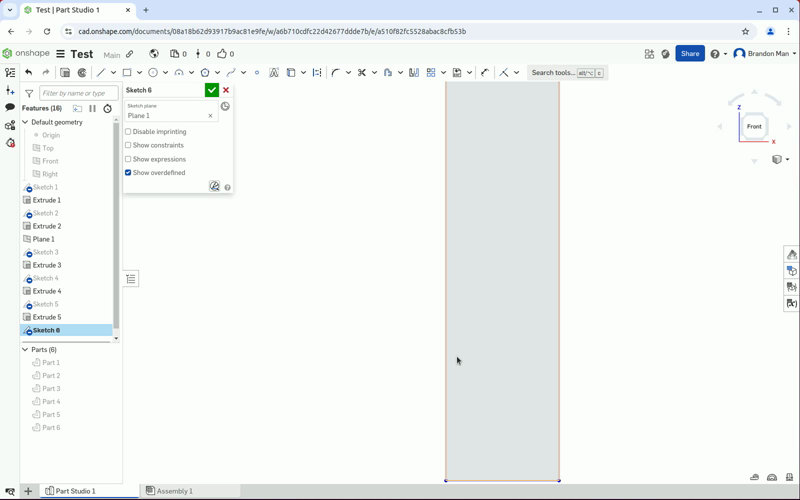
click(457, 356)
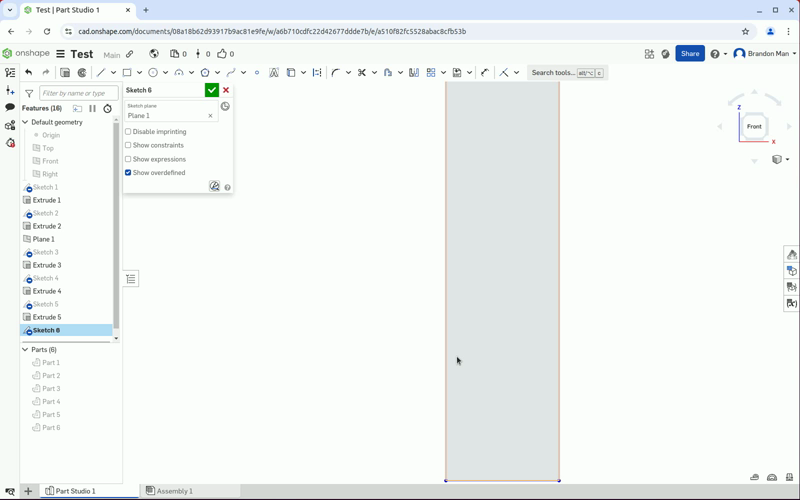
scroll(-6)
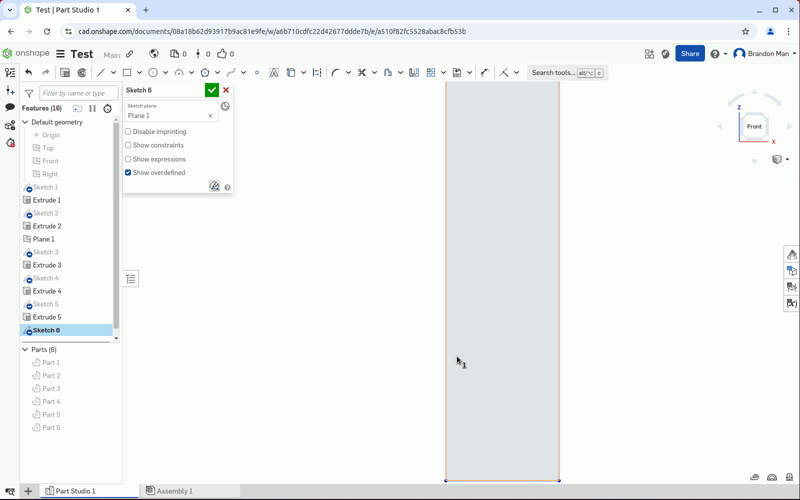
scroll(-6)
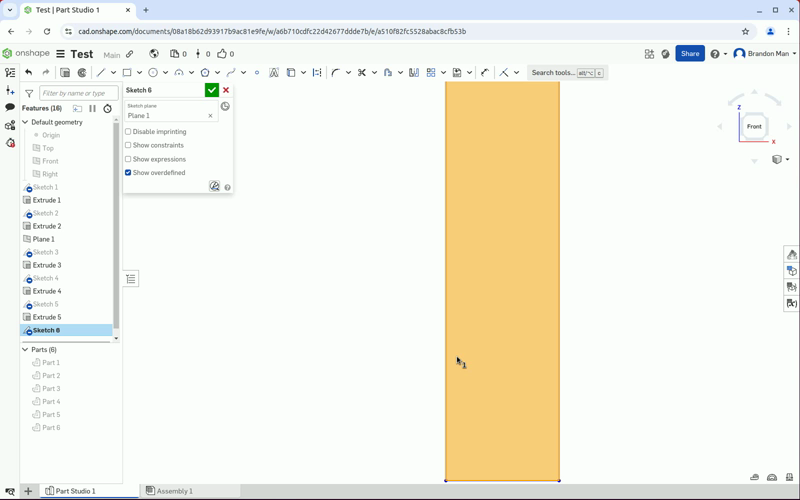
scroll(-6)
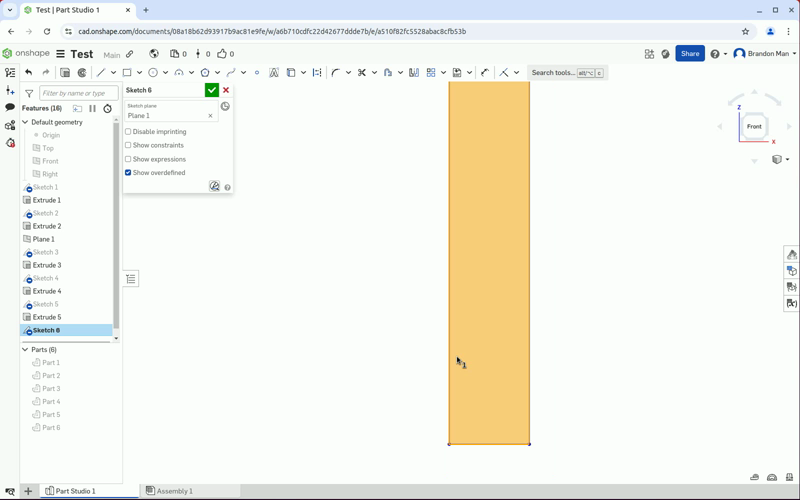
scroll(-6)
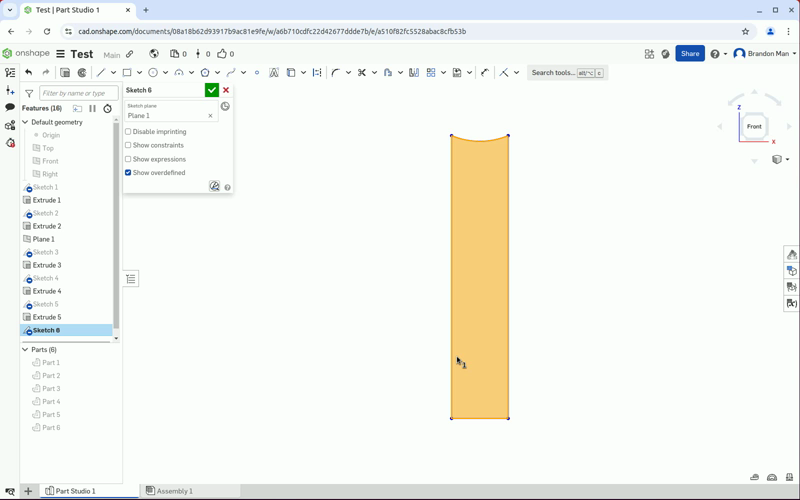
scroll(-6)
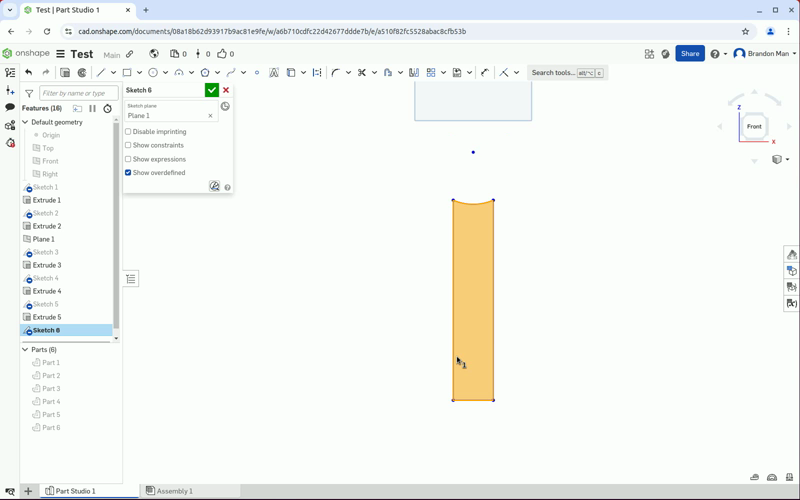
scroll(-6)
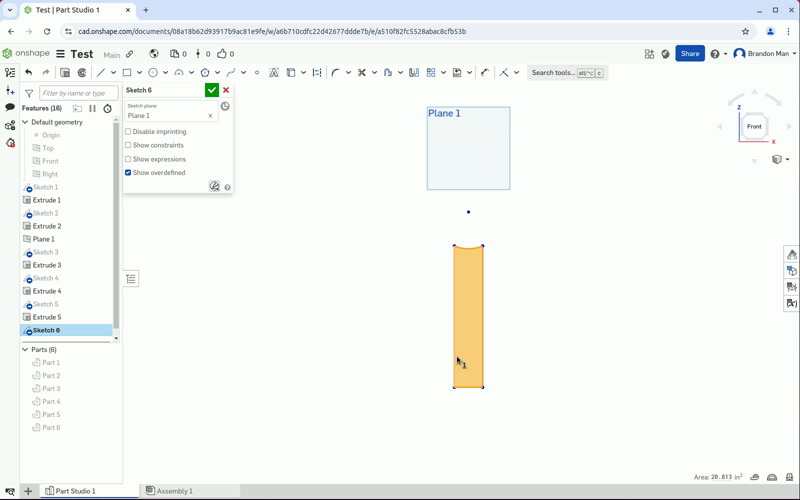
scroll(-6)
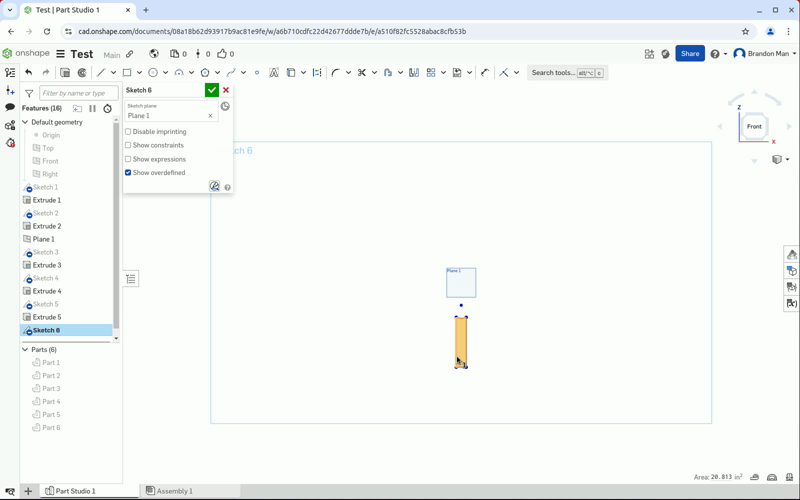
mouse_move(73, 352)
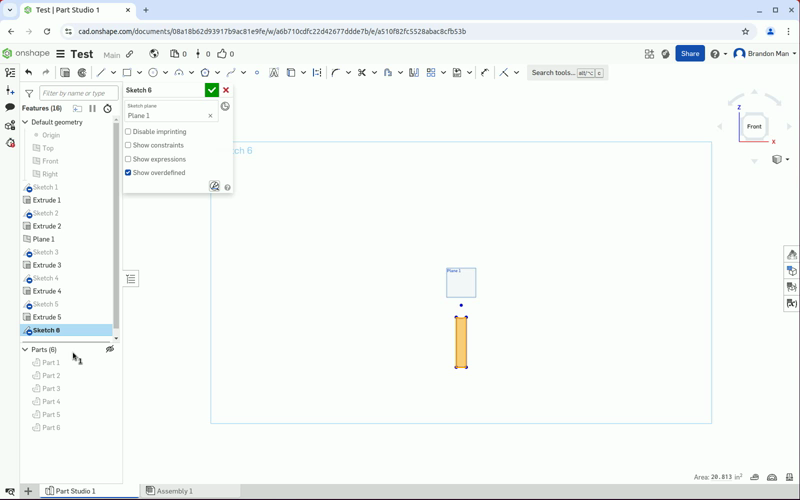
key(shift+y)
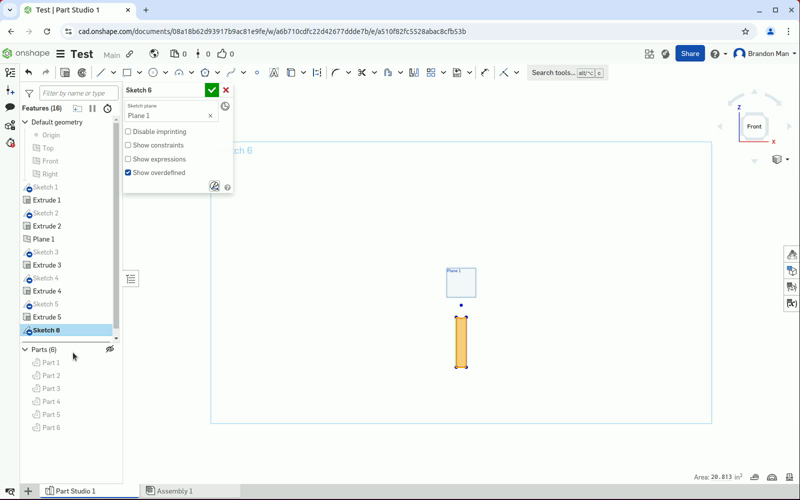
key(shift+e)
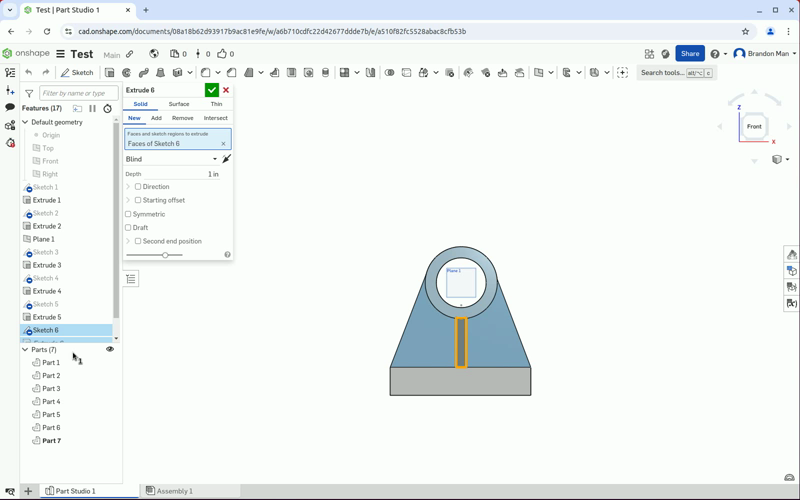
mouse_move(143, 106)
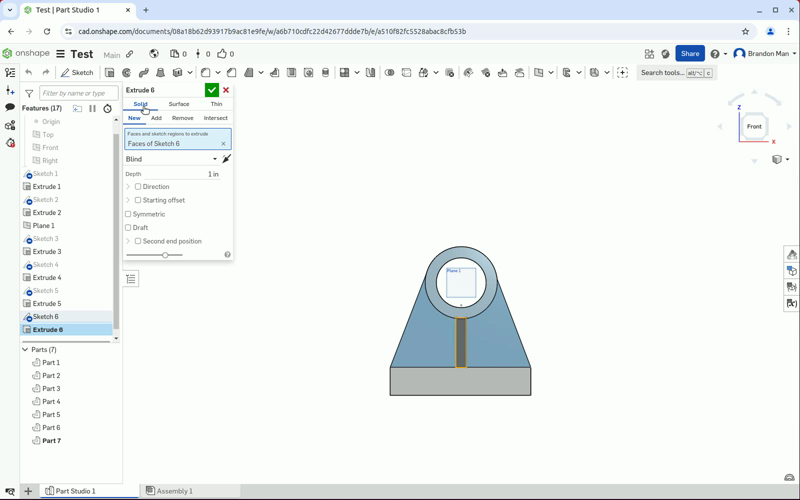
click(143, 106)
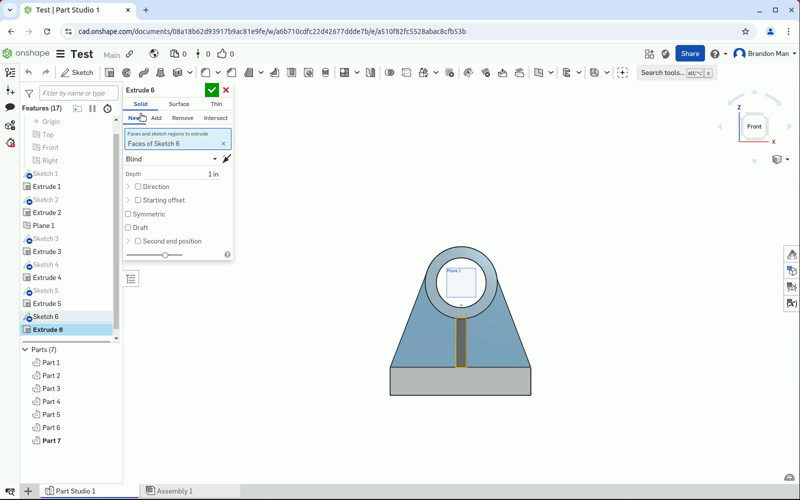
mouse_move(137, 120)
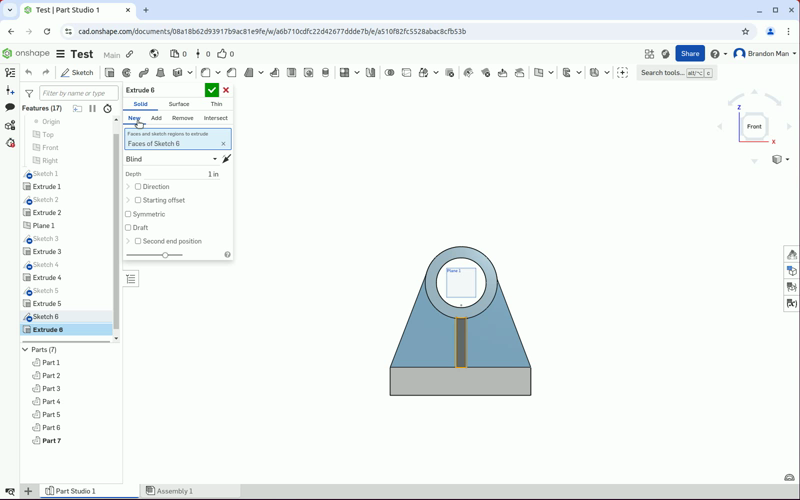
click(137, 120)
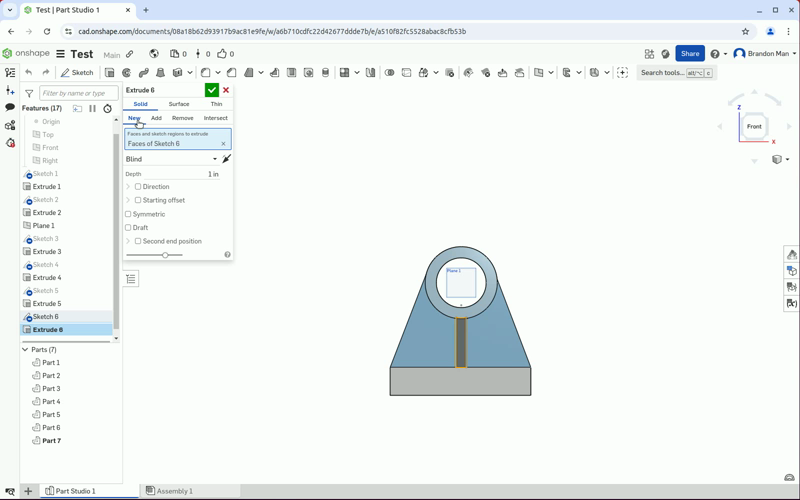
key(tab, 4)
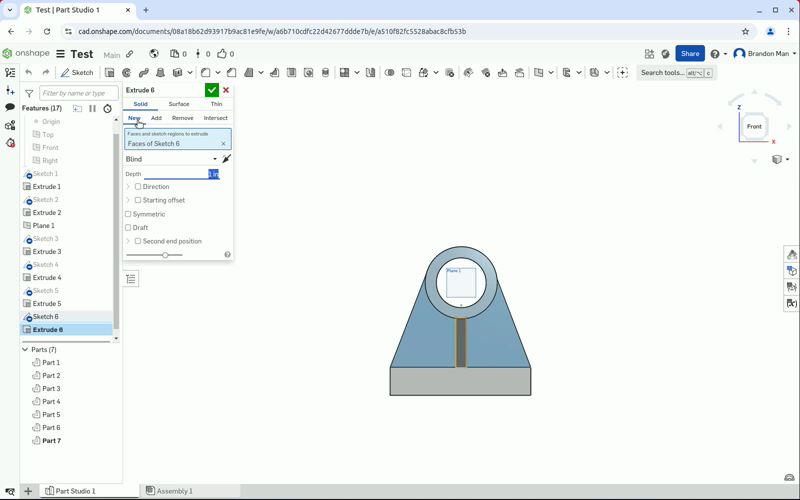
text(8.666)
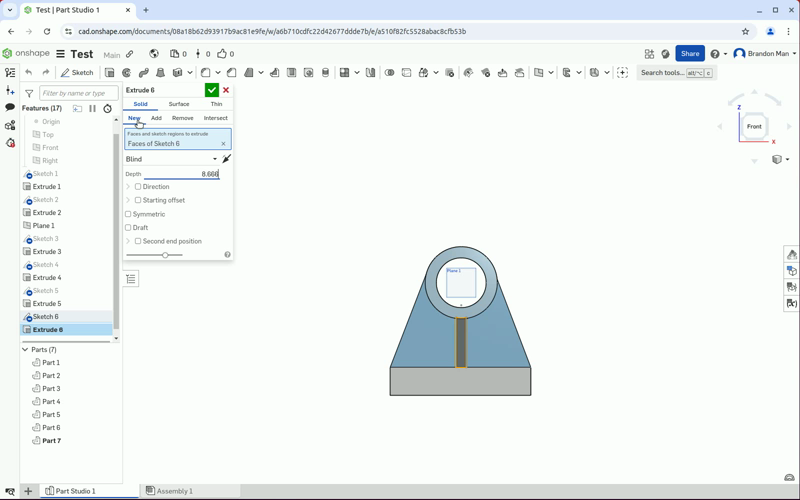
key(enter)
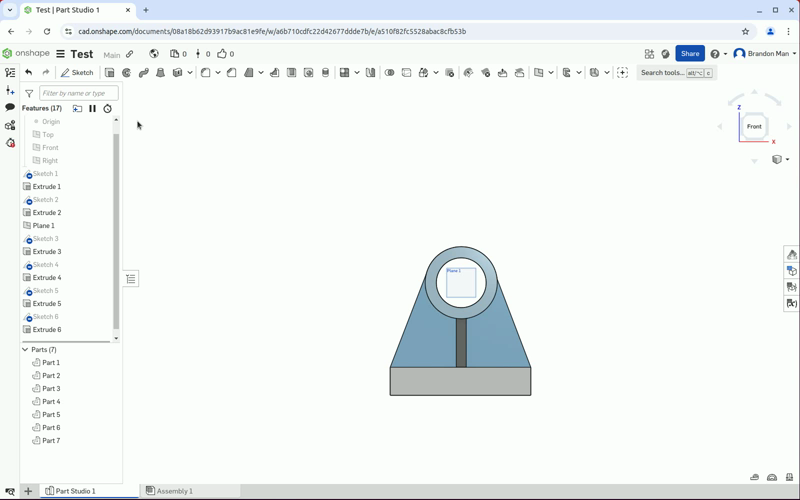
key(shift+h)
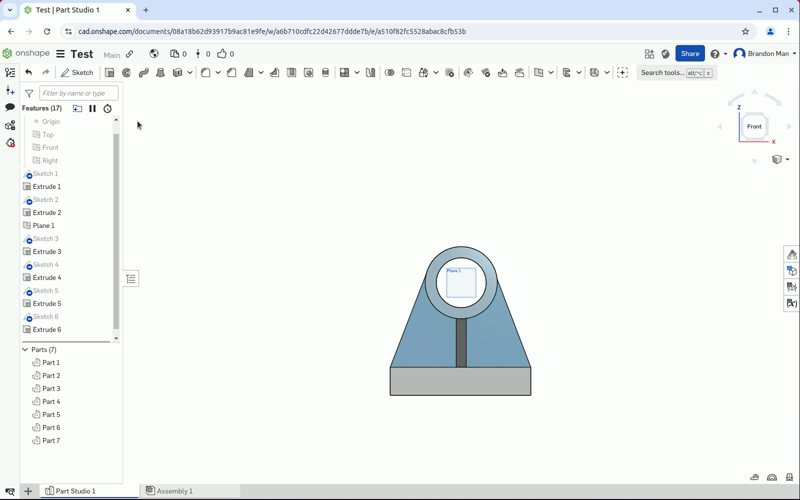
key(shift+h)
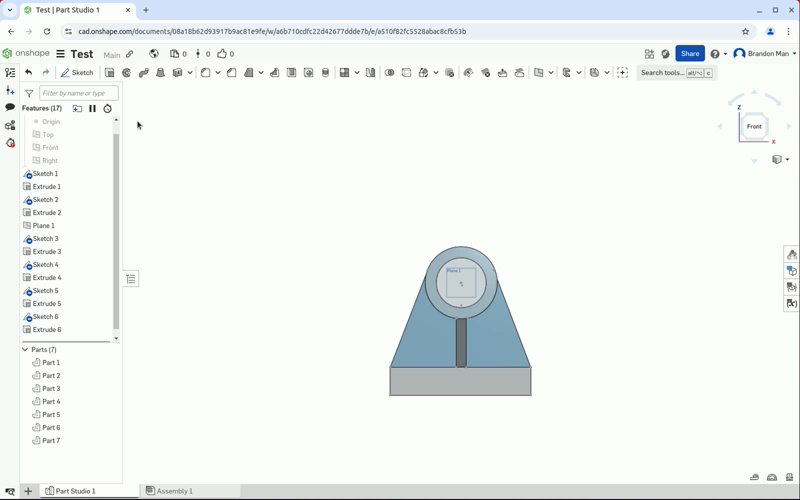
key(shift+7)
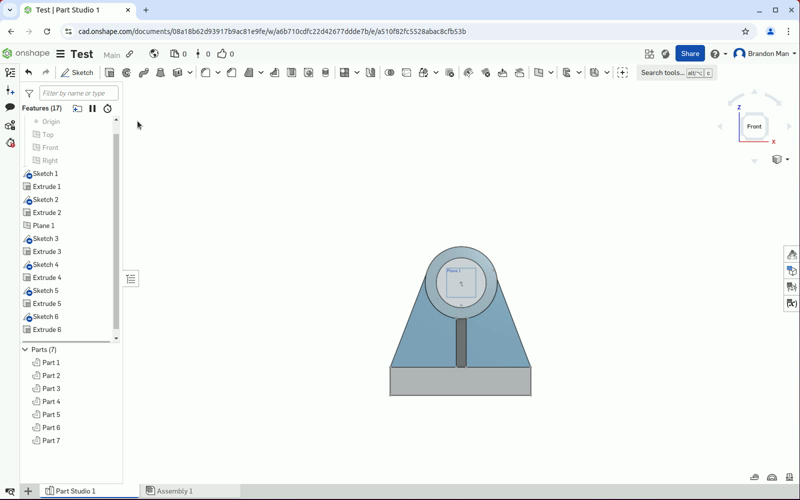
key(left, 2)
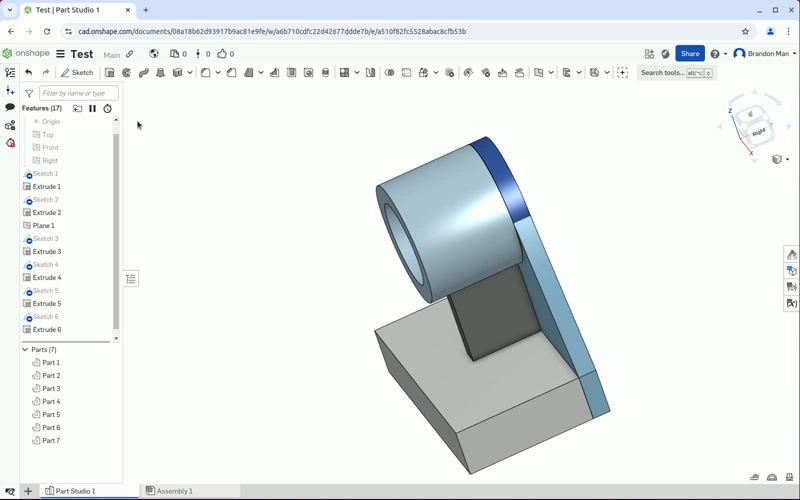
key(down, 2)
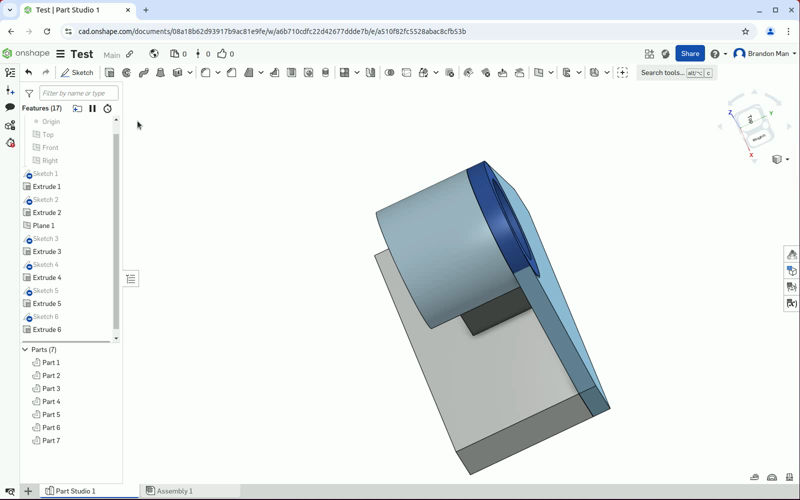
key(up, 2)
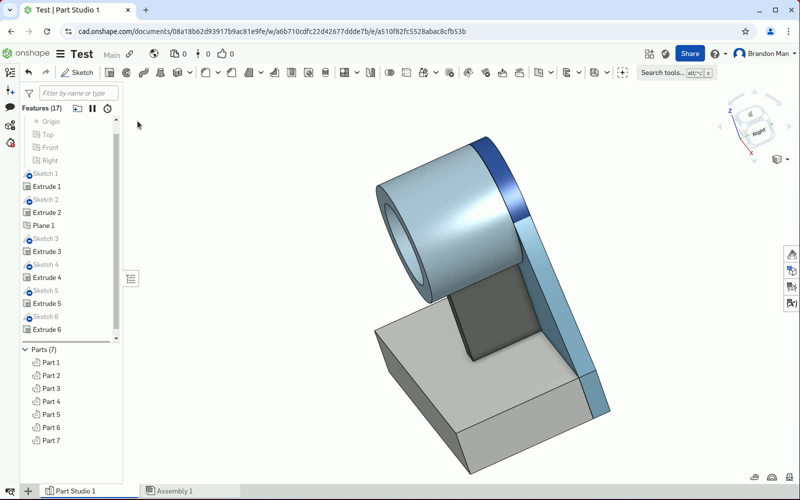
key(right, 2)
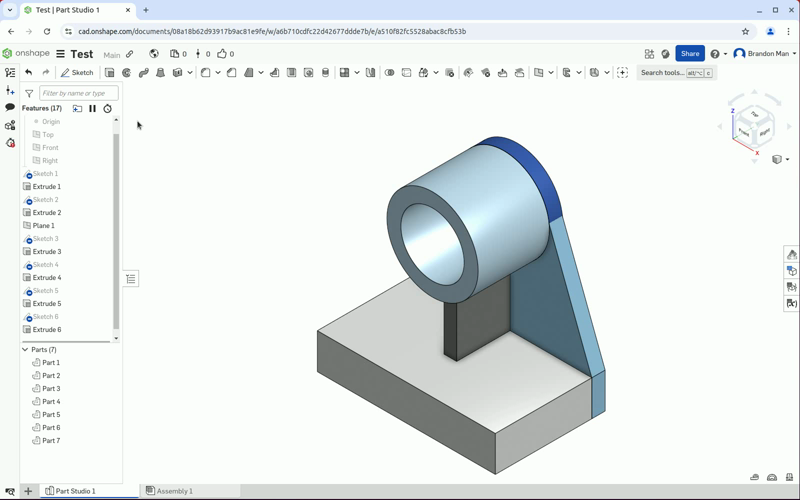
mouse_move(69, 176)
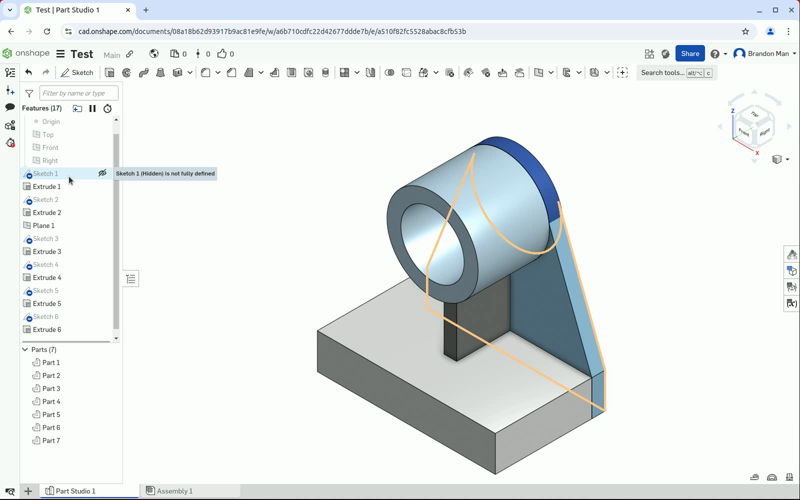
click(69, 176)